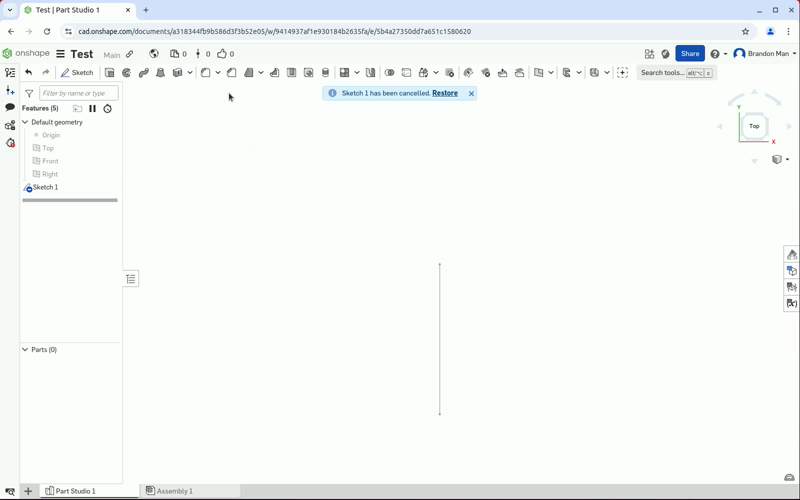
key(shift+h)
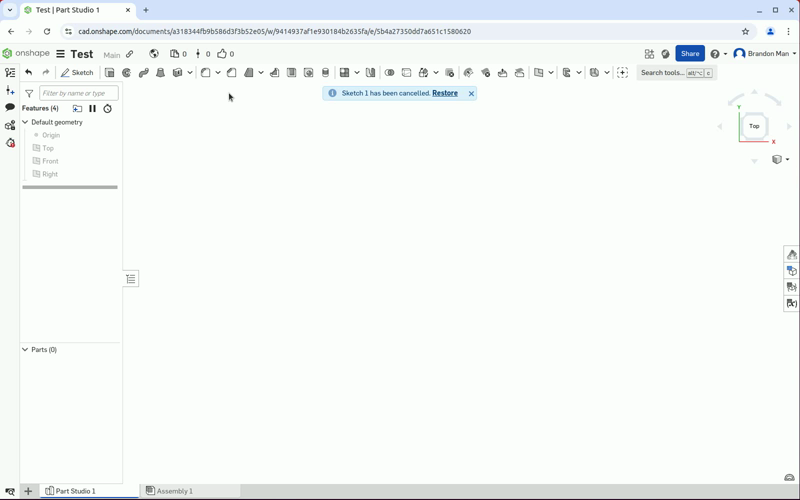
mouse_move(73, 352)
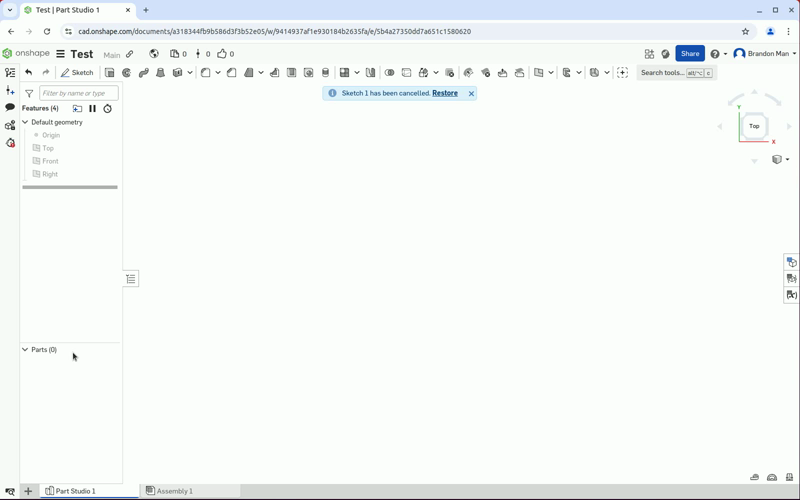
key(y)
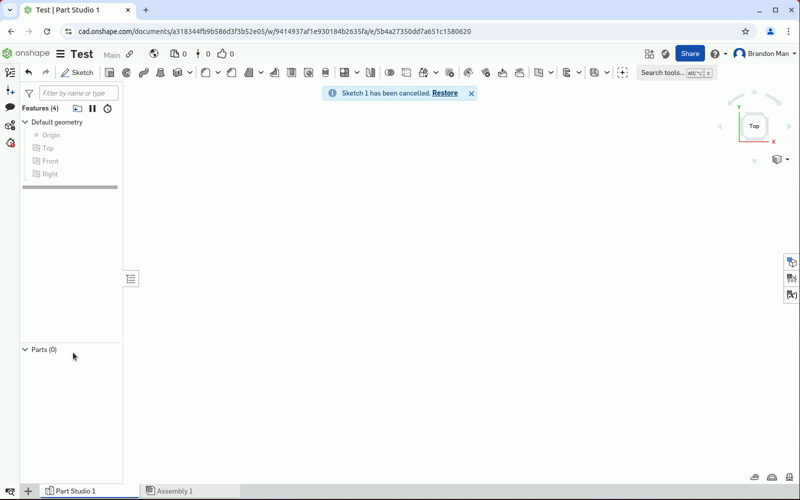
key(shift+p)
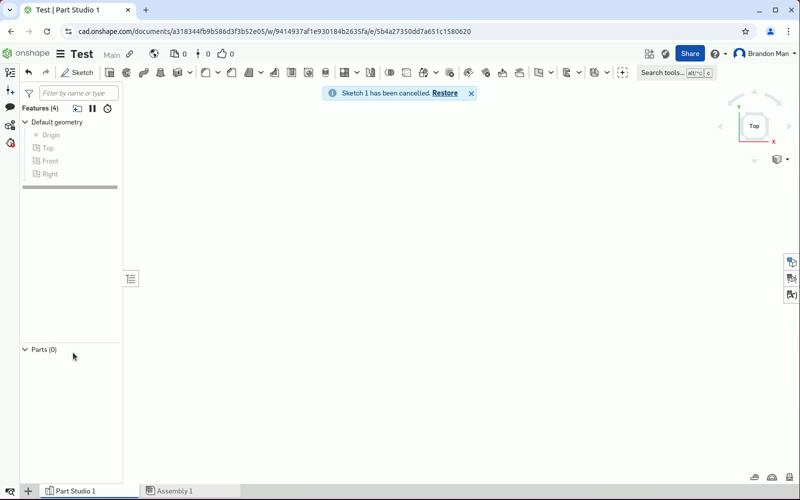
key(space)
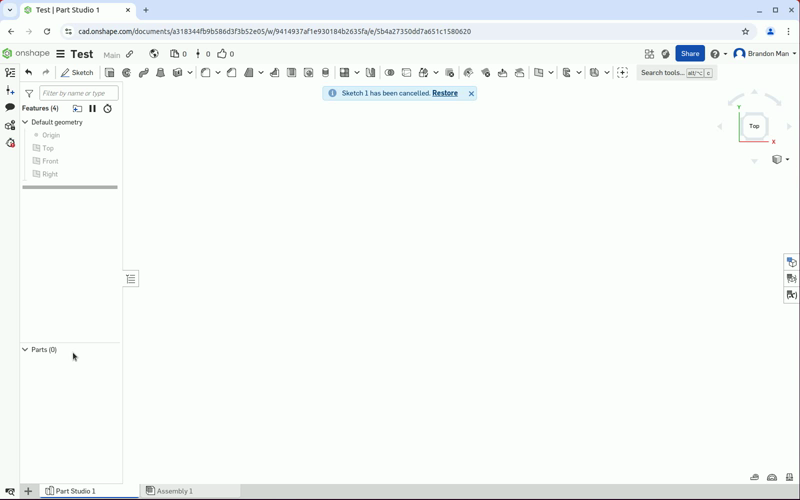
key_down(shift)
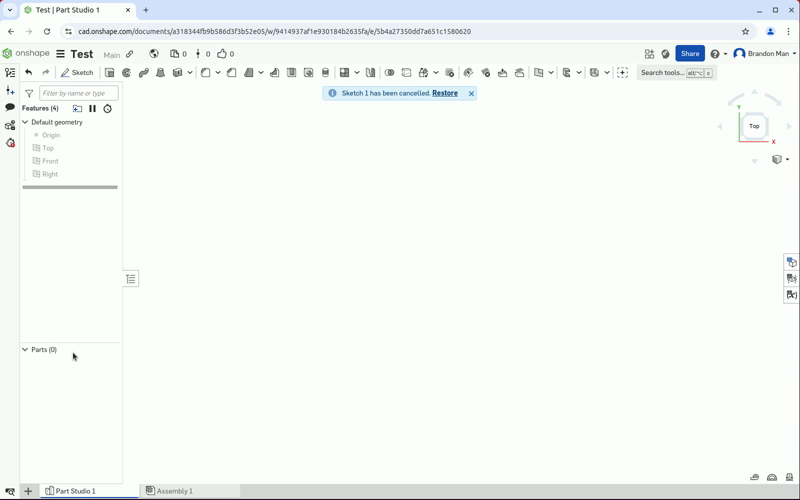
key(up)
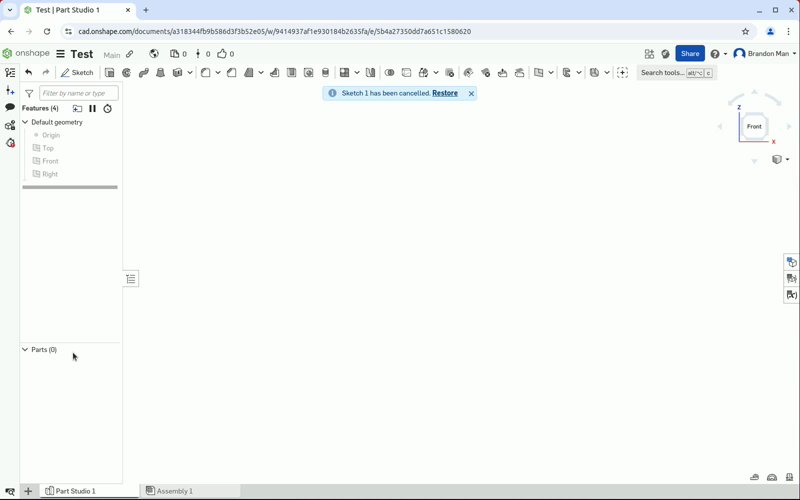
key_up(shift)
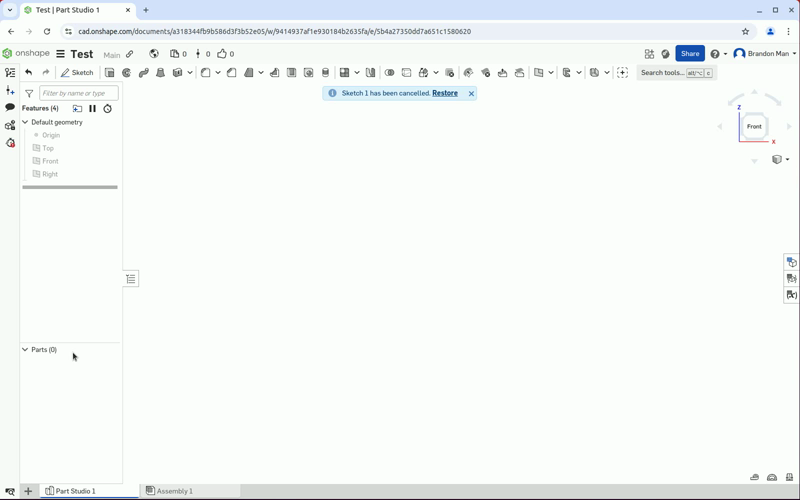
key(space)
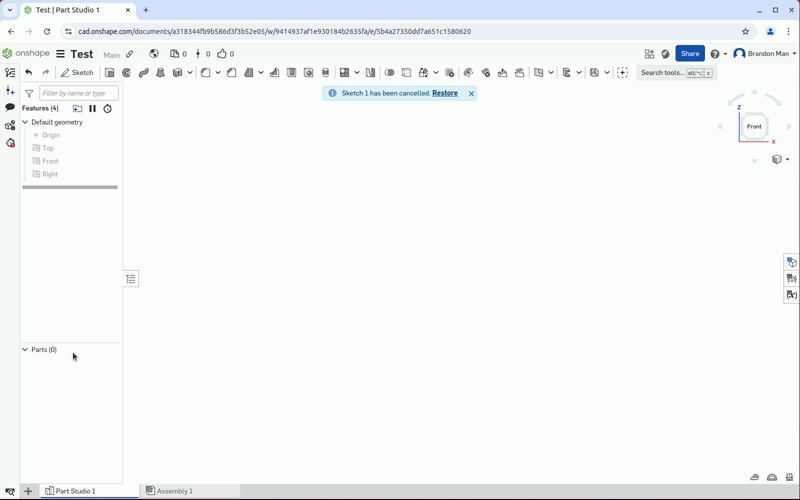
key_down(shift)
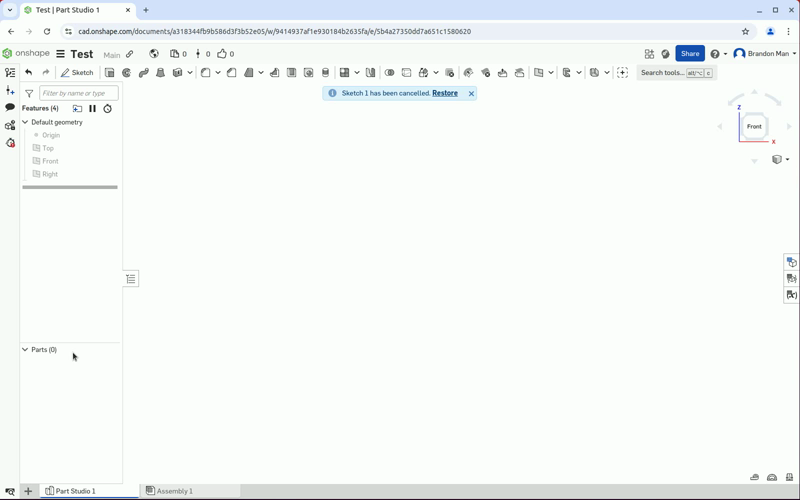
key(left)
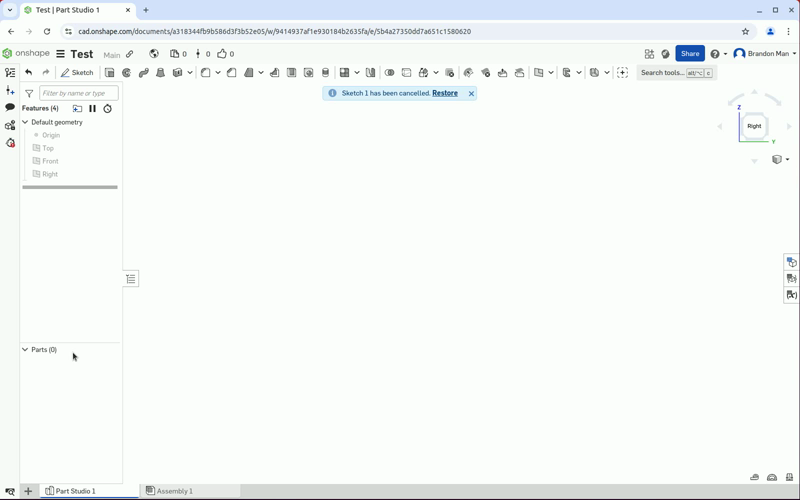
key_up(shift)
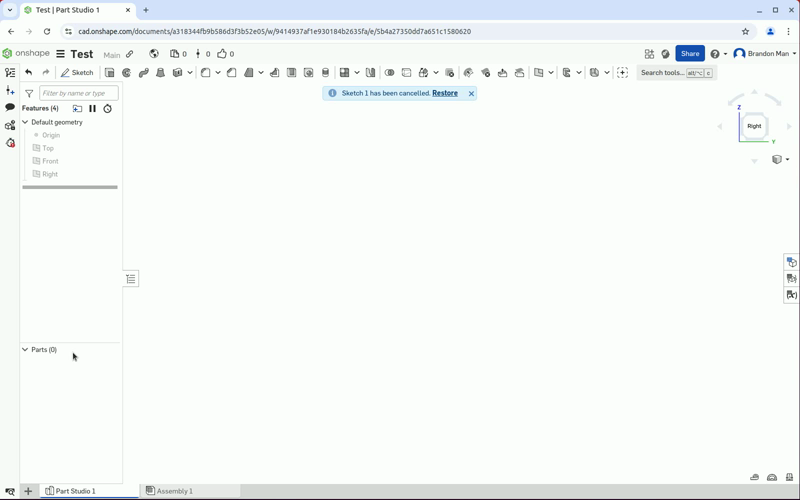
mouse_move(73, 352)
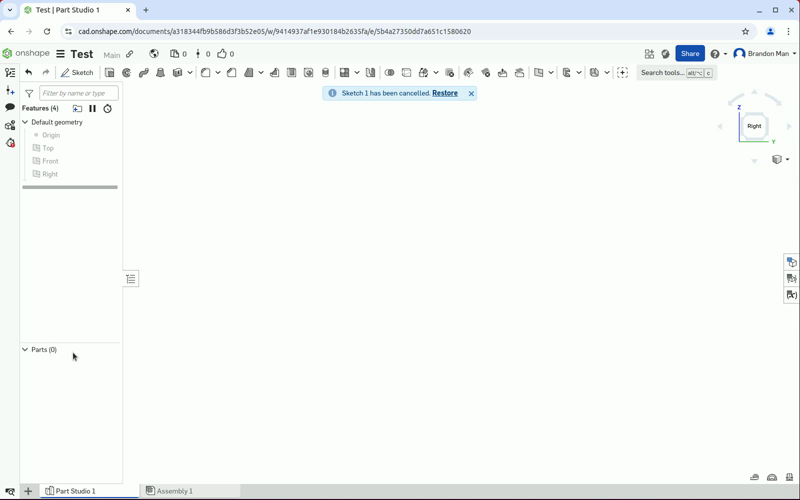
key(shift+y)
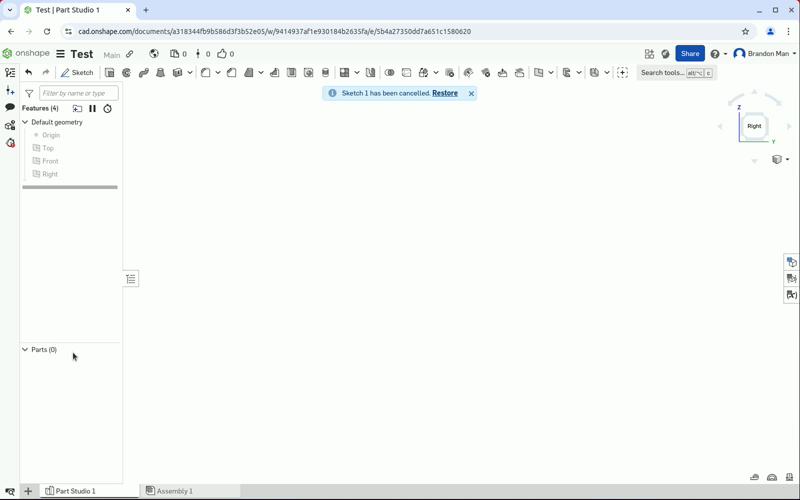
key(shift+s)
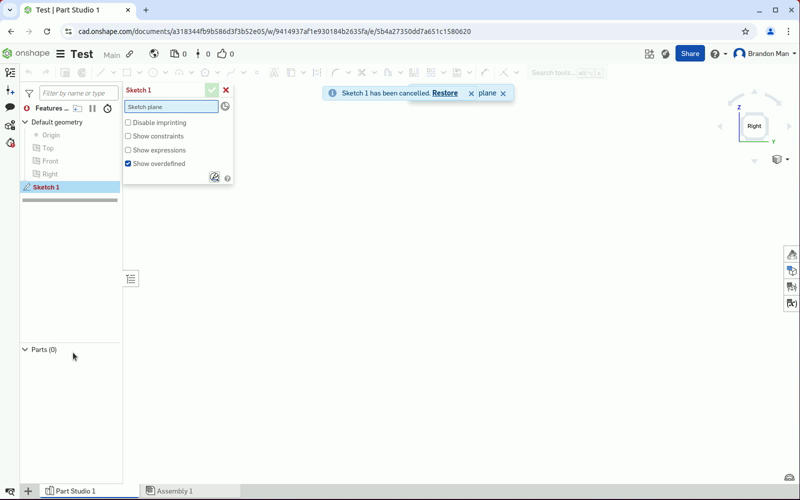
mouse_move(73, 176)
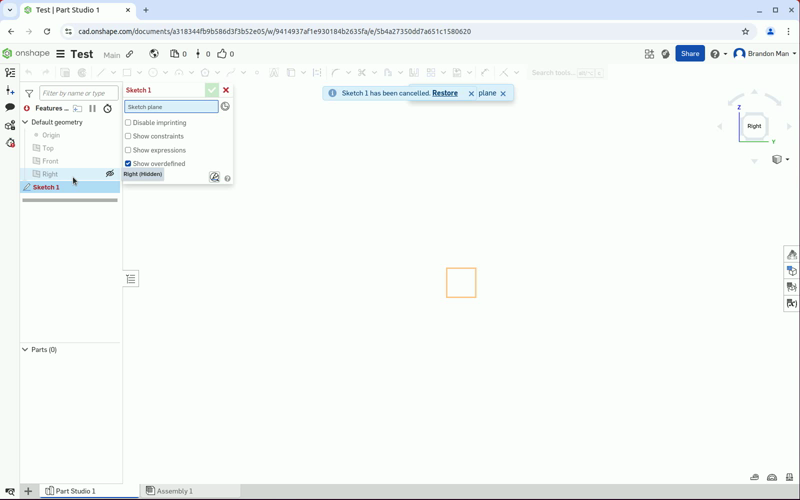
click(73, 176)
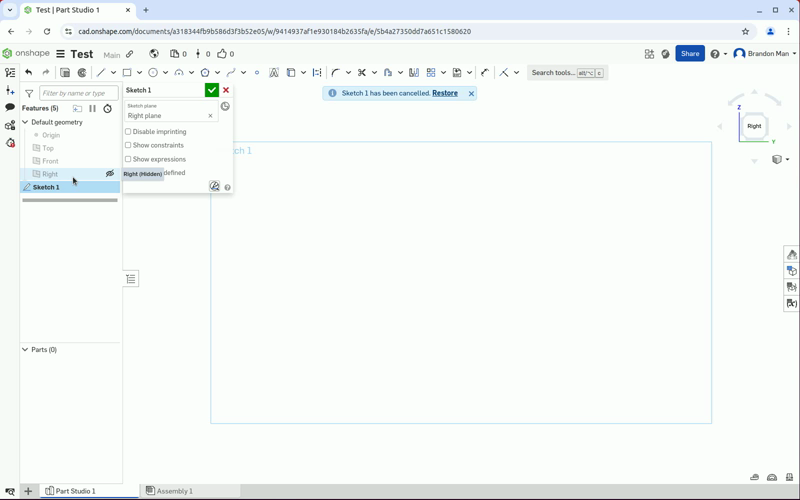
mouse_move(73, 352)
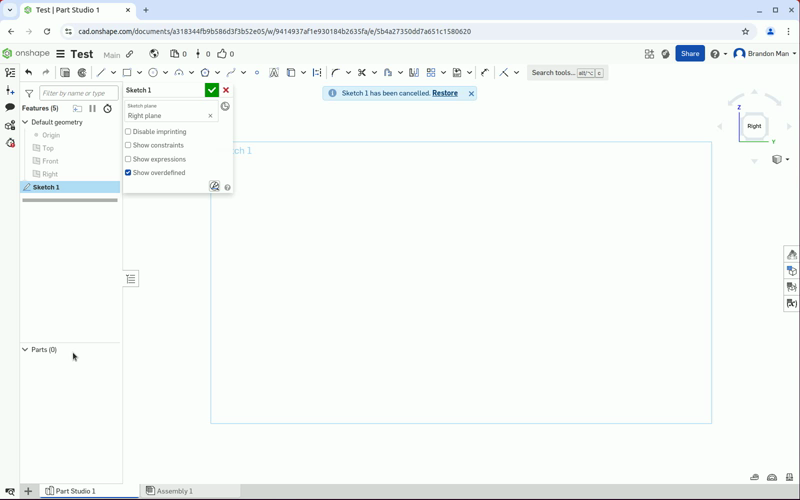
key(y)
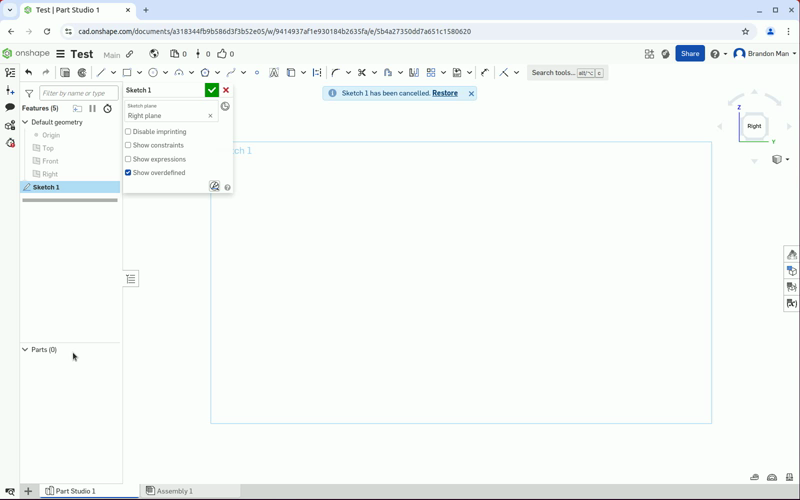
key(c)
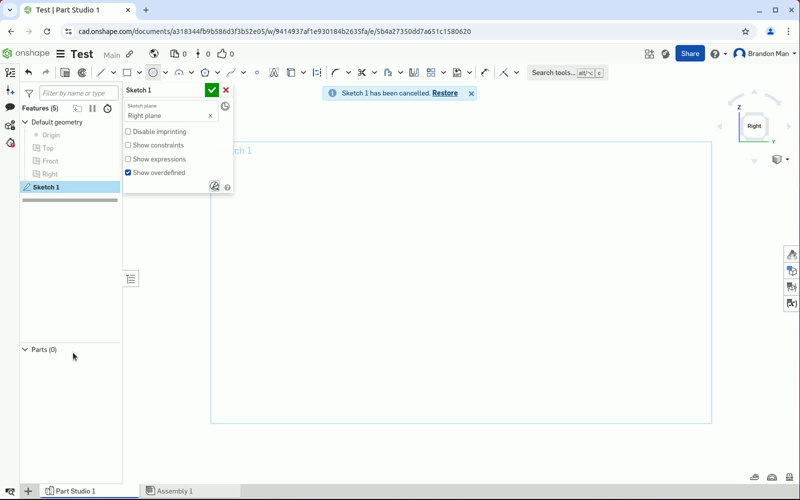
key_down(shift)
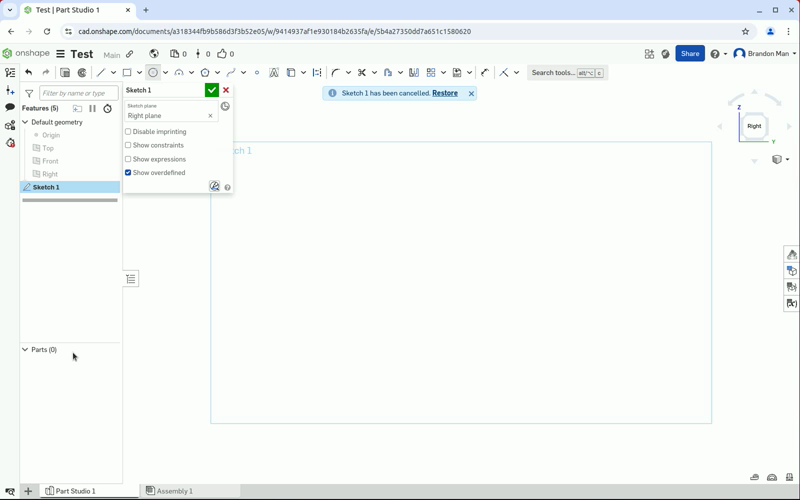
mouse_move(461, 282)
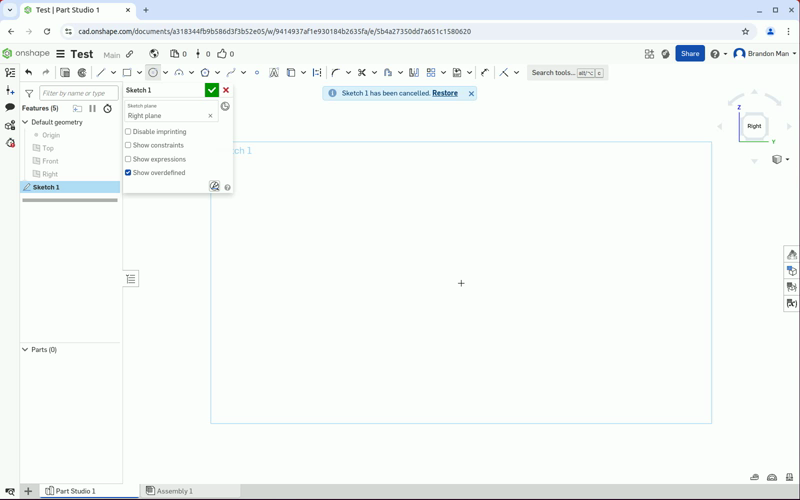
click(461, 282)
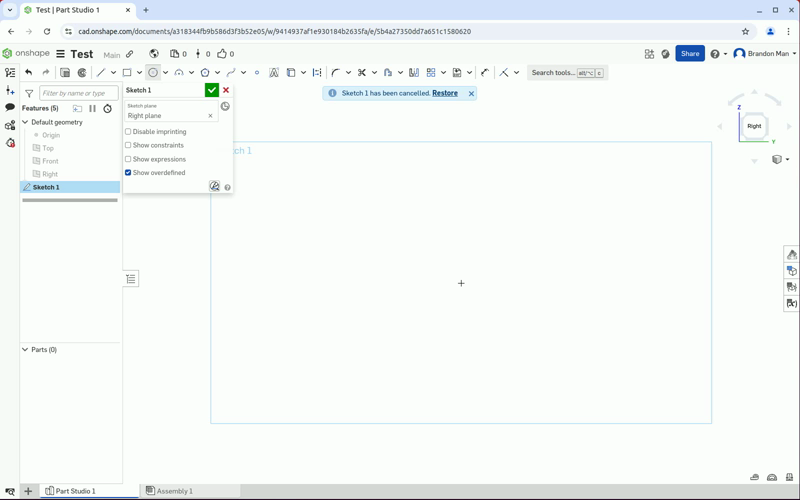
key_up(shift)
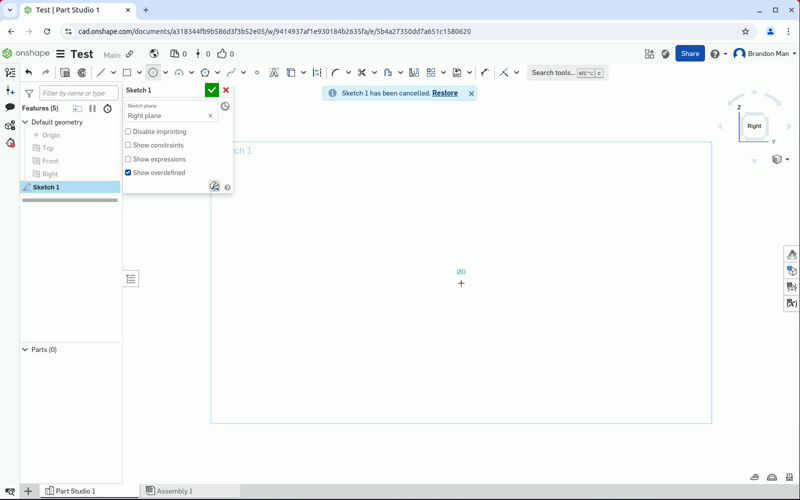
mouse_move(514, 282)
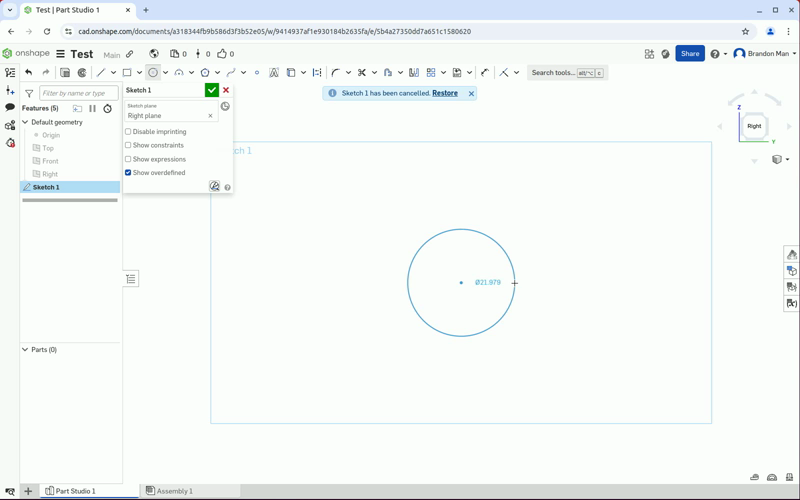
click(514, 282)
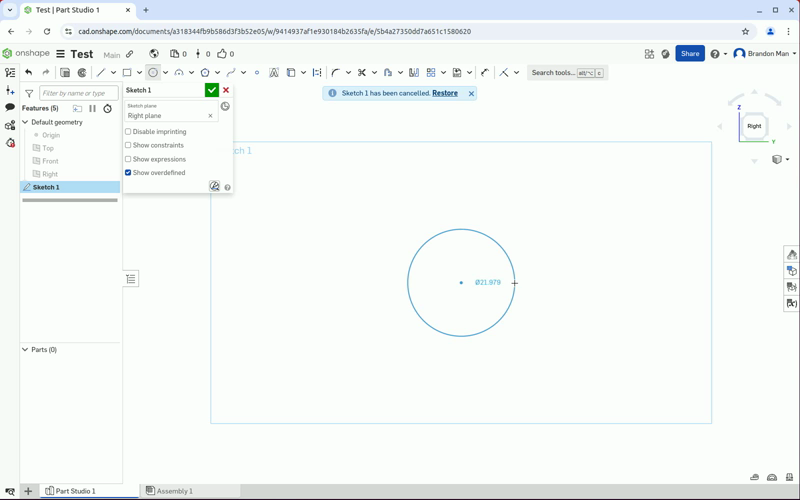
key(esc)
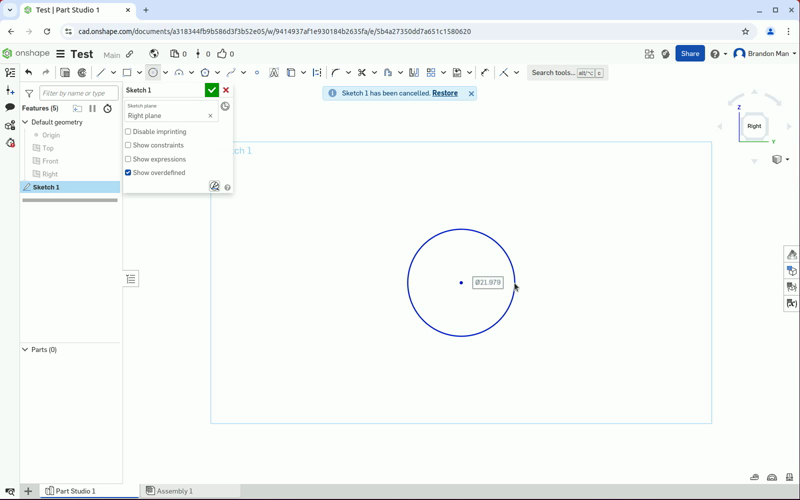
key(c)
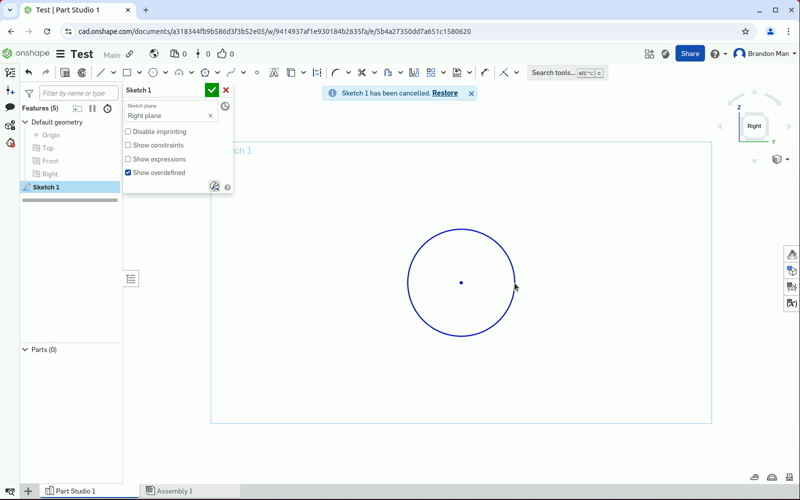
key_down(shift)
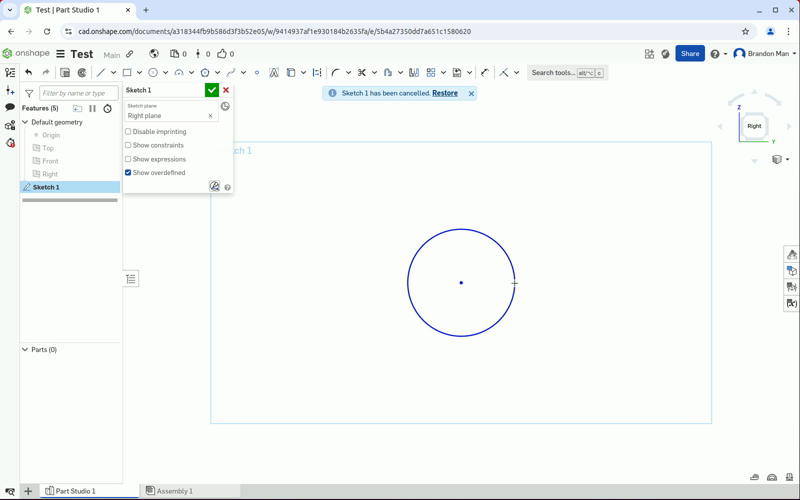
mouse_move(461, 282)
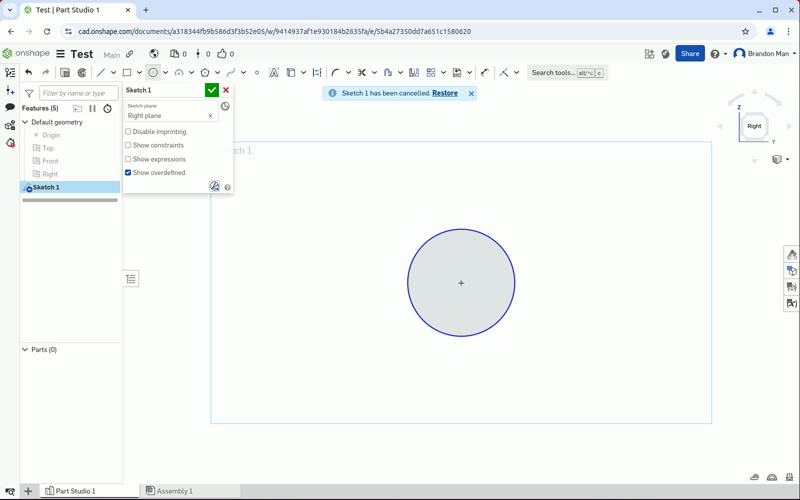
click(461, 282)
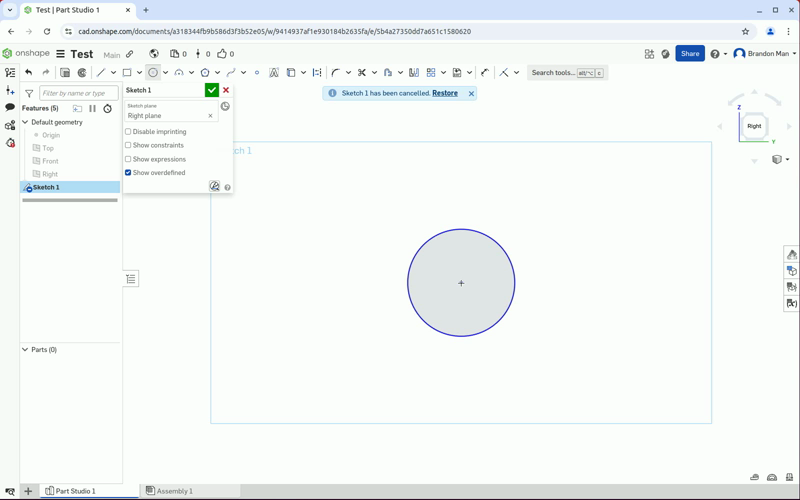
key_up(shift)
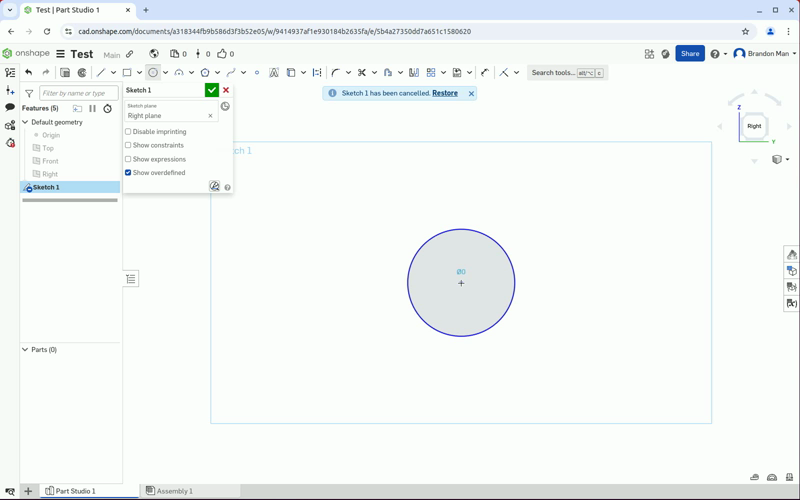
mouse_move(475, 282)
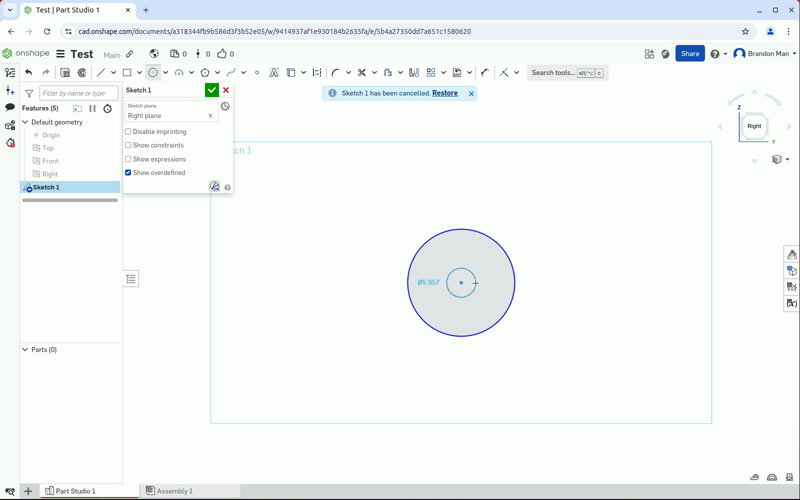
click(475, 282)
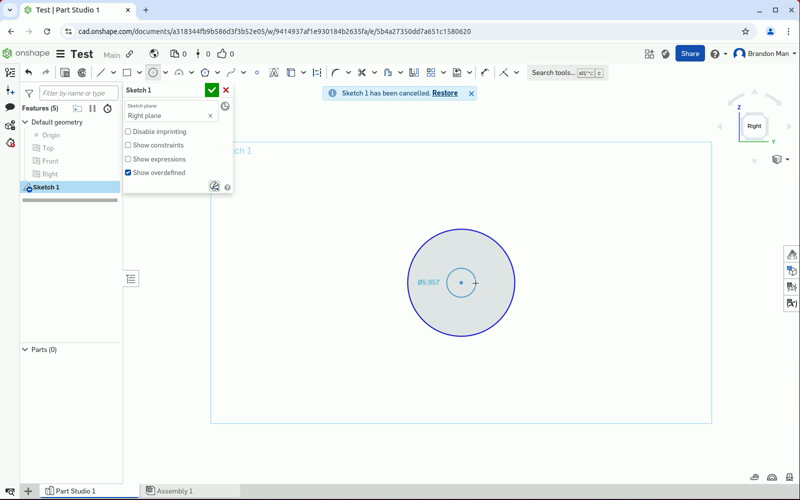
key(esc)
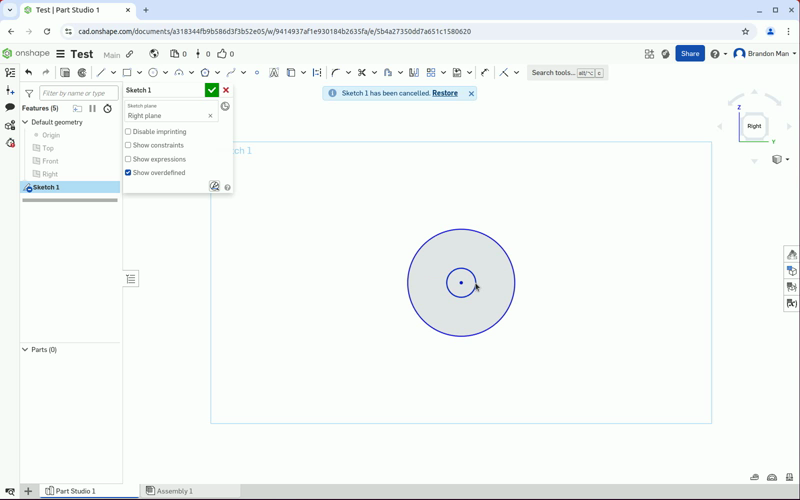
mouse_move(498, 305)
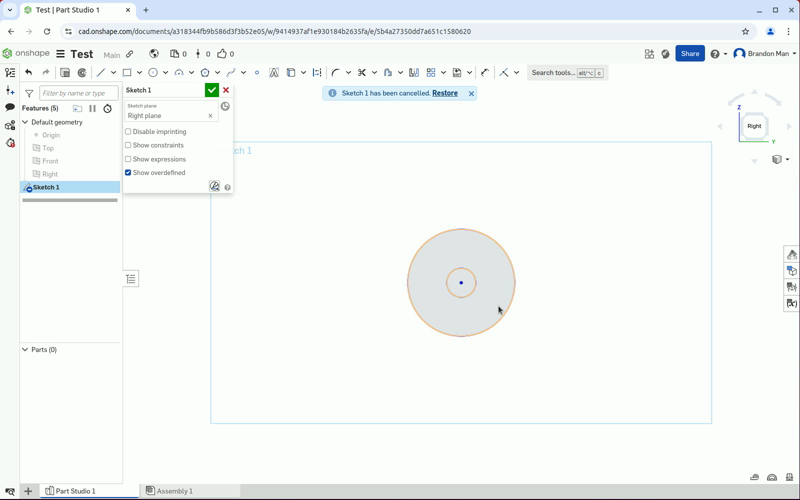
click(498, 305)
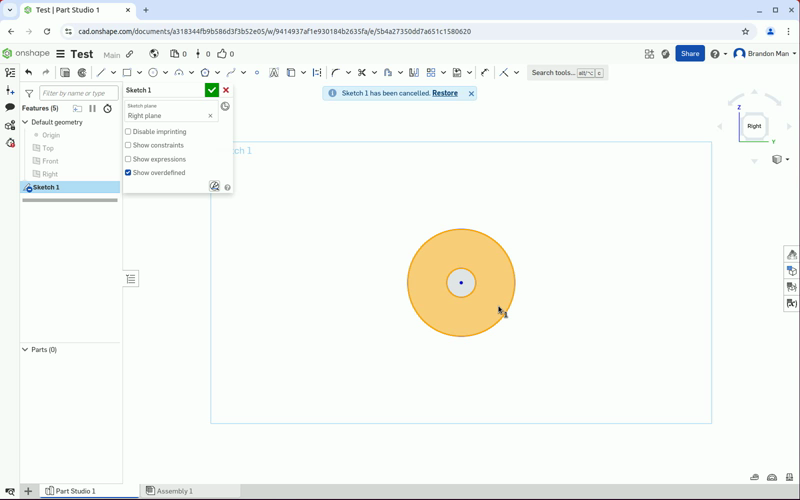
mouse_move(73, 352)
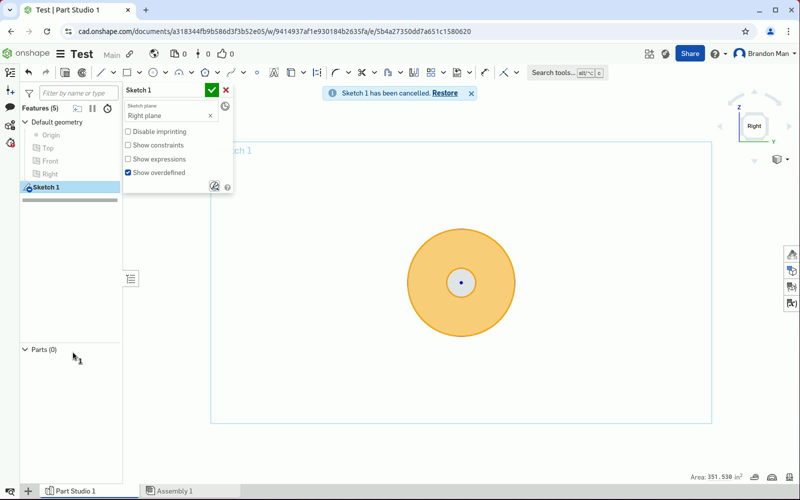
key(shift+y)
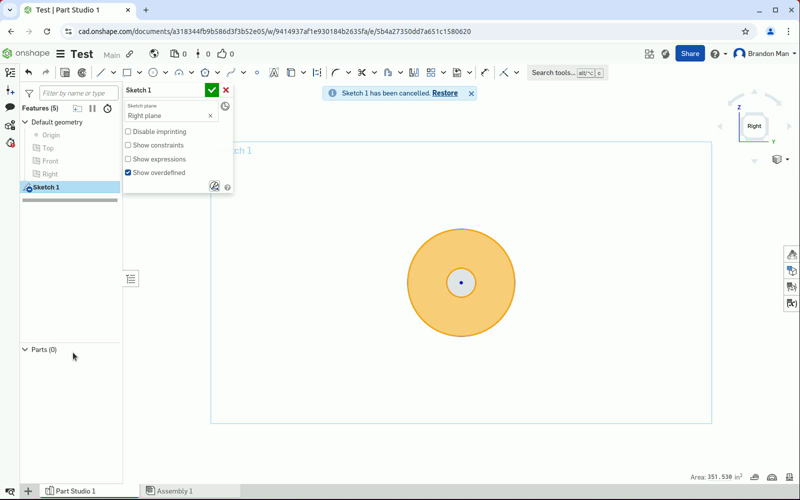
key(shift+e)
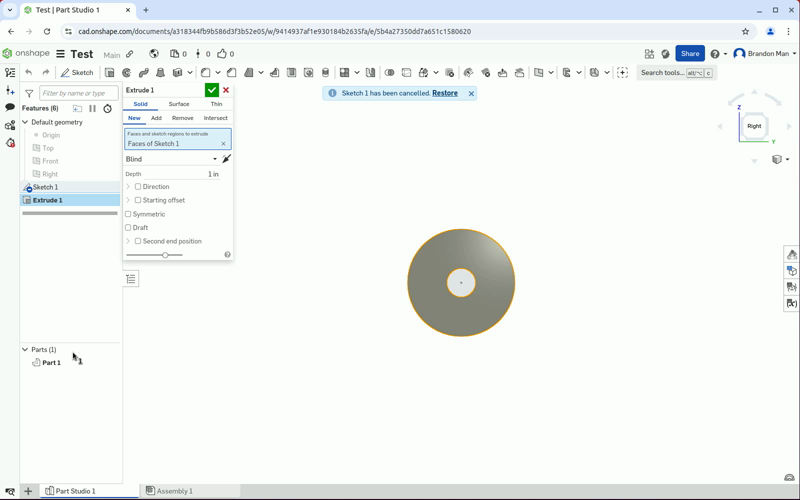
mouse_move(143, 106)
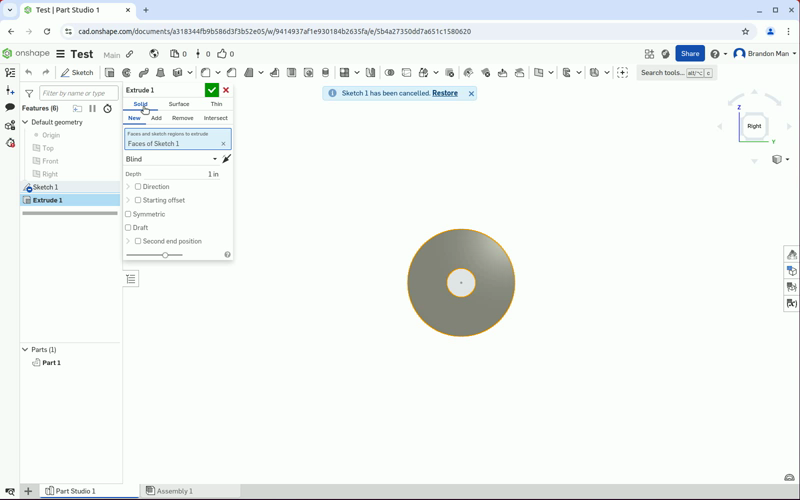
click(143, 106)
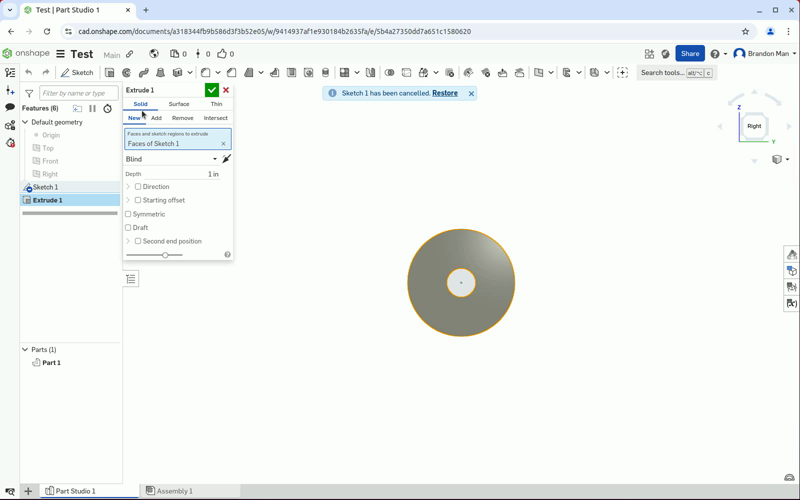
mouse_move(137, 120)
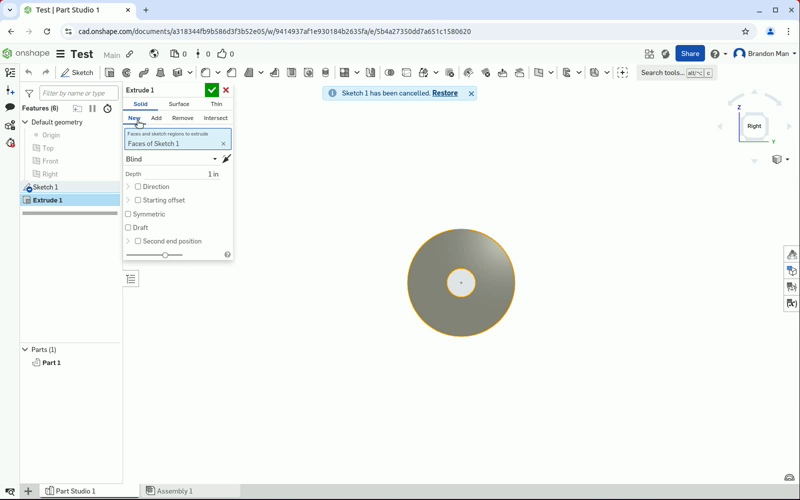
click(137, 120)
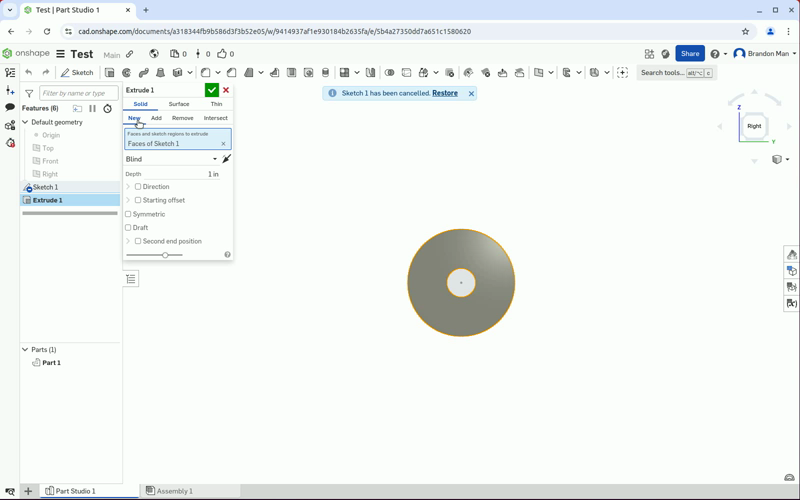
key(tab, 4)
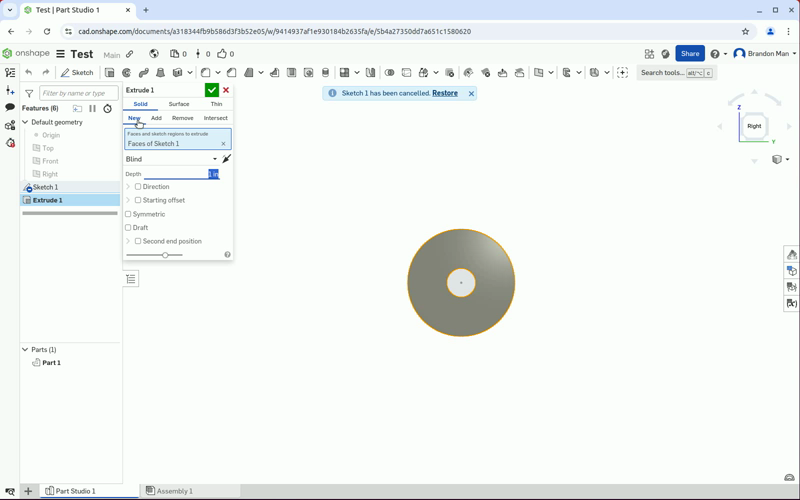
text(23.108)
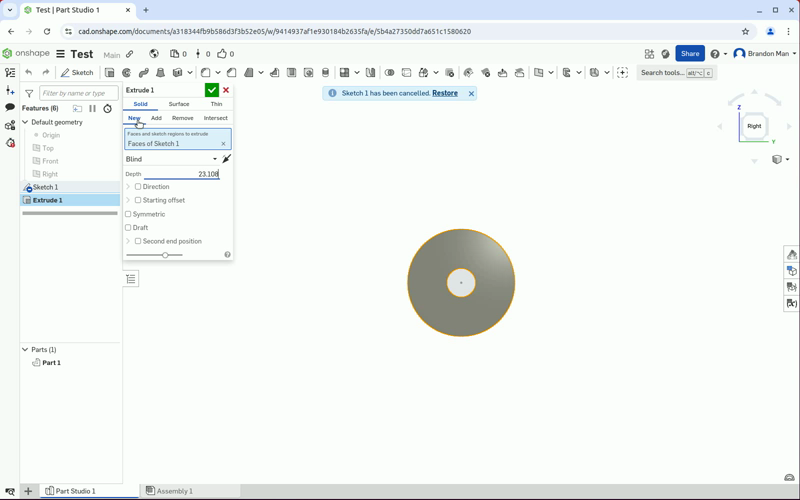
key(enter)
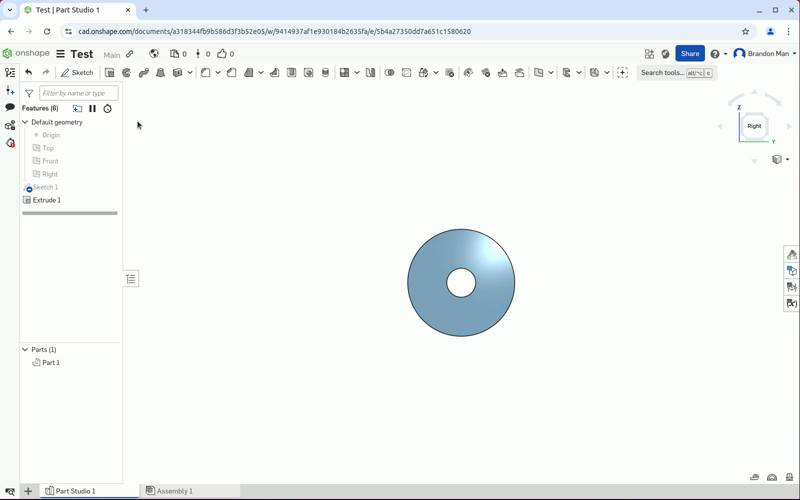
key(shift+h)
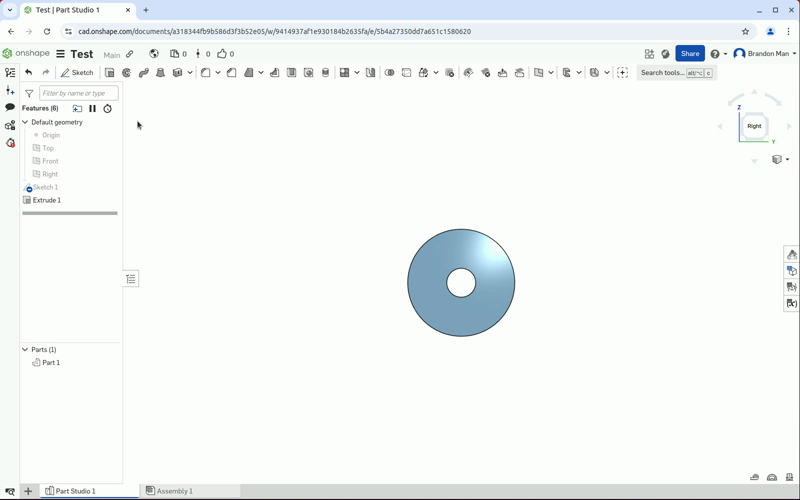
key(shift+h)
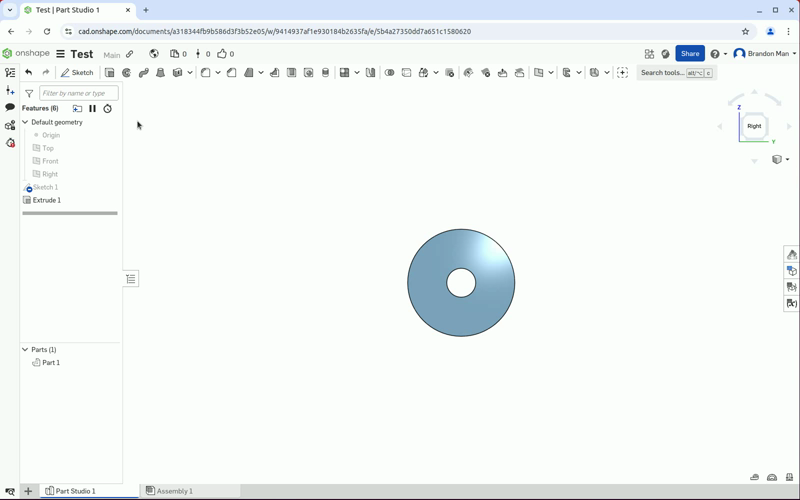
mouse_move(73, 189)
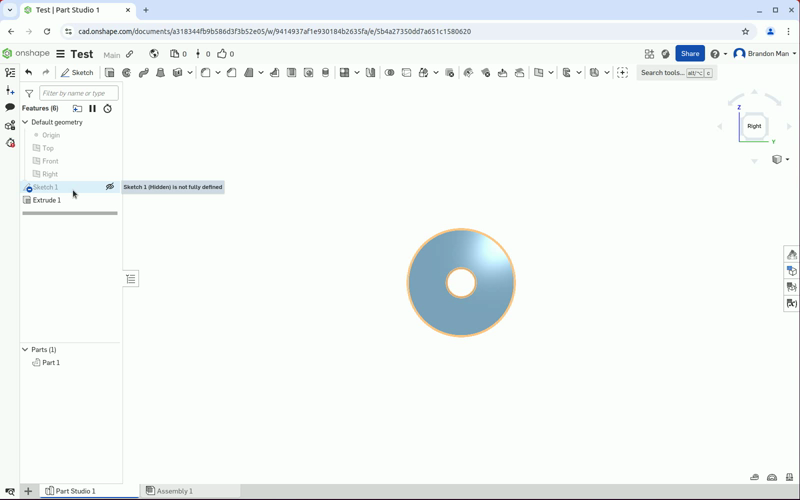
click(73, 189)
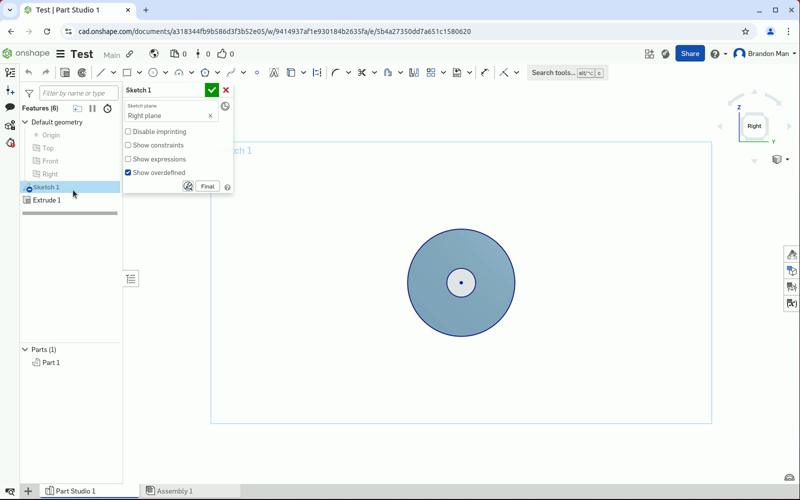
mouse_move(229, 92)
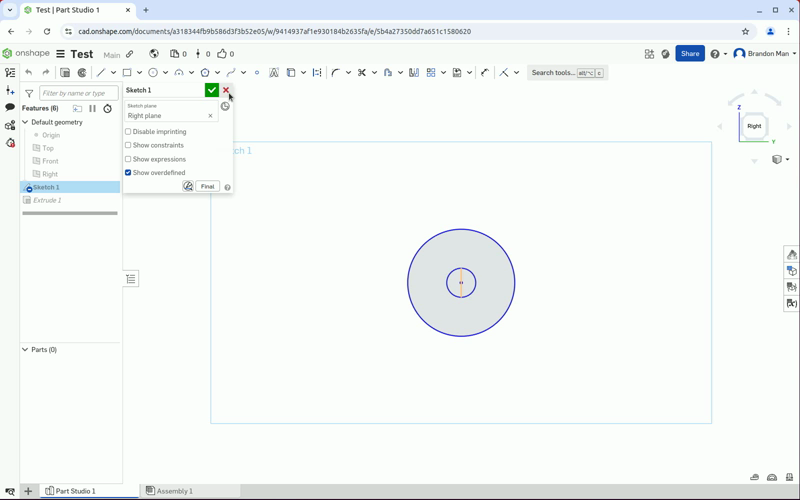
click(229, 92)
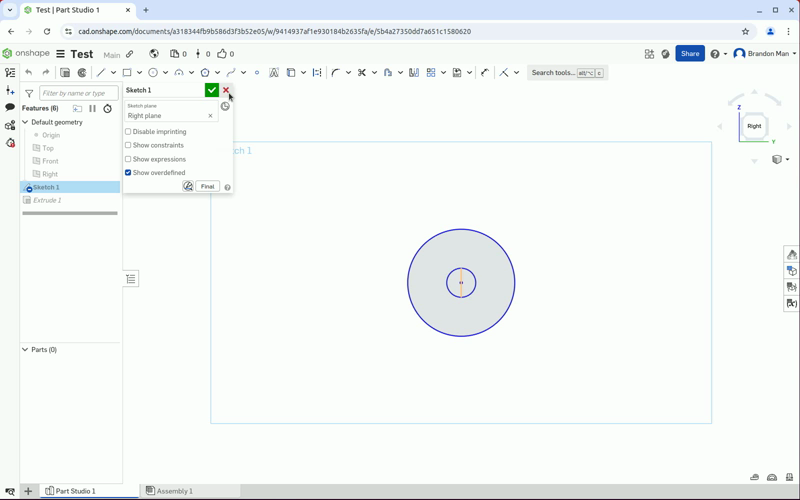
key(shift+s)
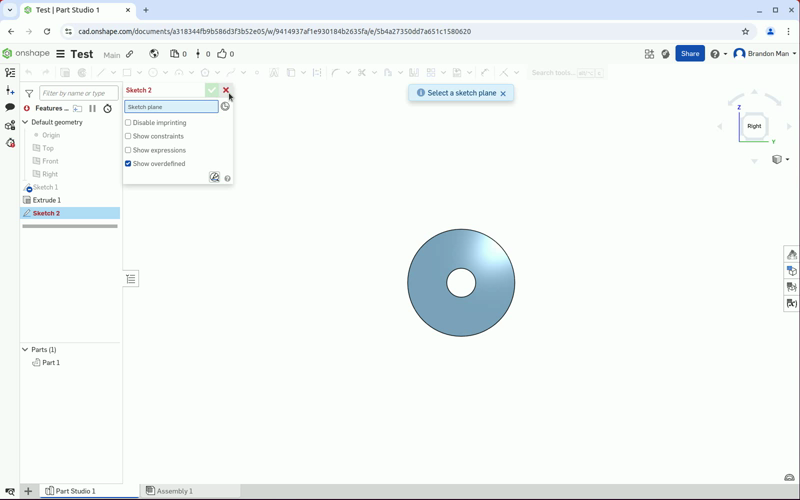
mouse_move(73, 176)
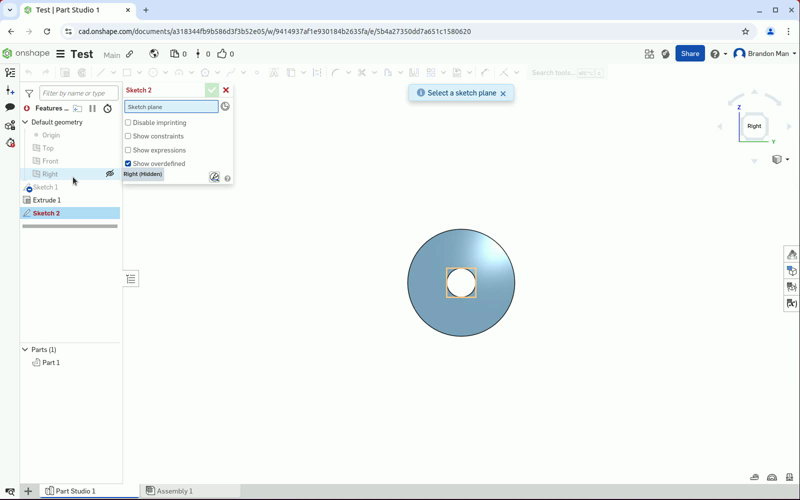
click(73, 176)
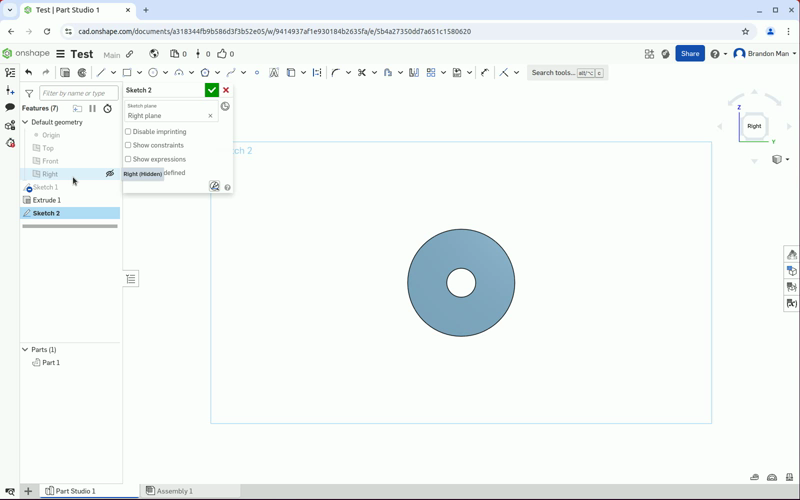
mouse_move(73, 352)
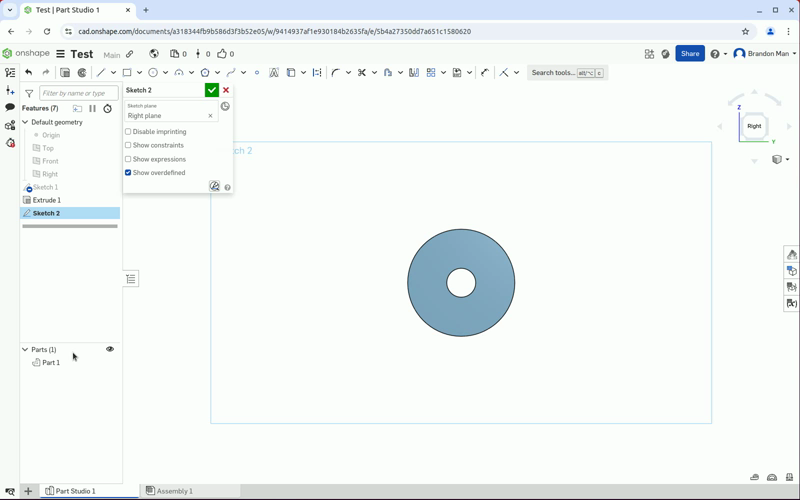
key(y)
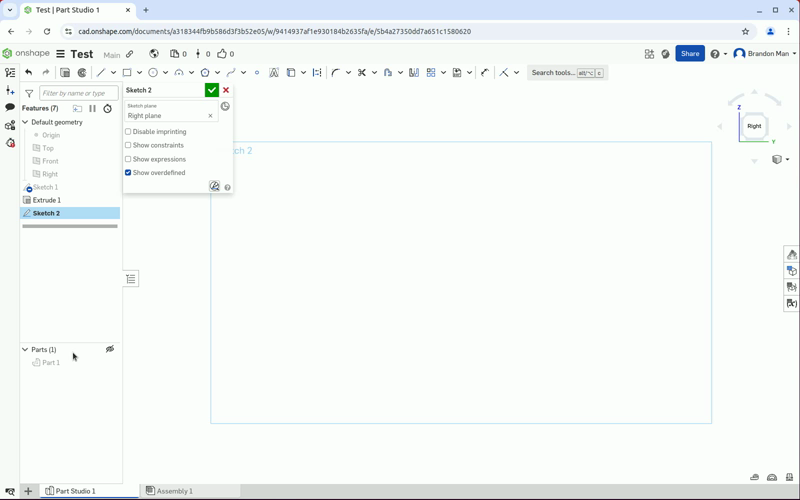
key(l)
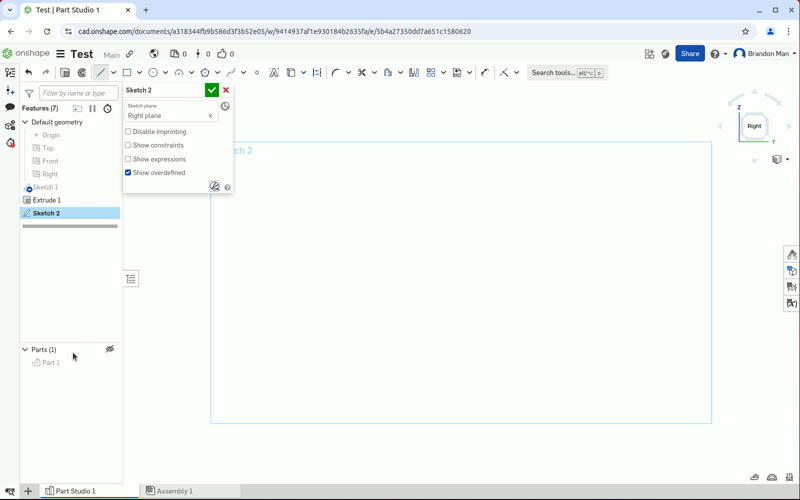
key_down(shift)
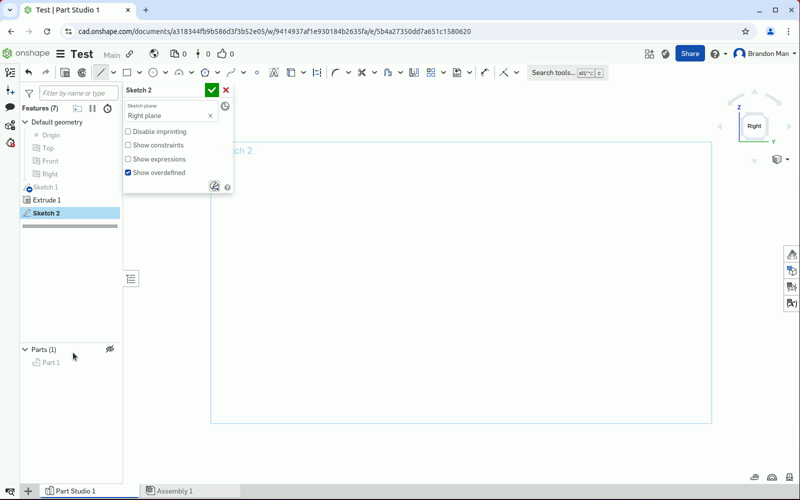
mouse_move(460, 335)
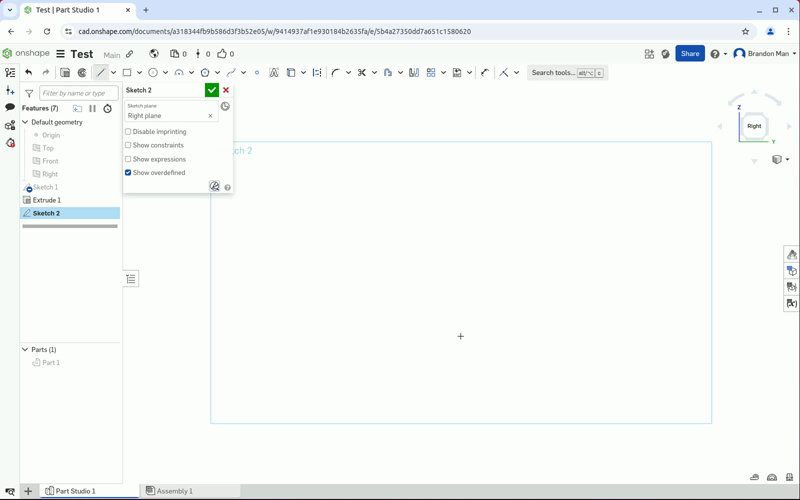
click(460, 335)
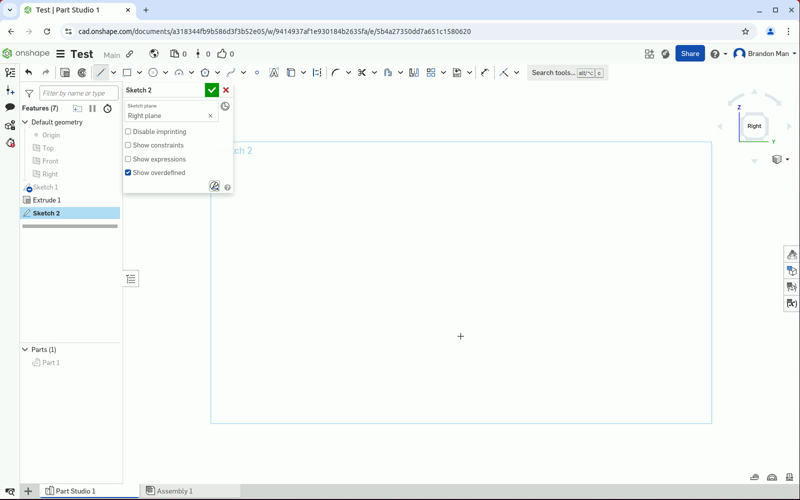
key_up(shift)
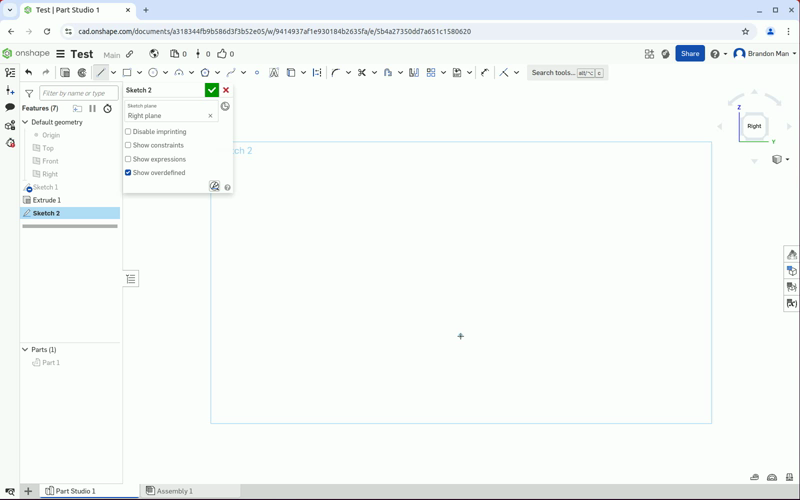
key_down(shift)
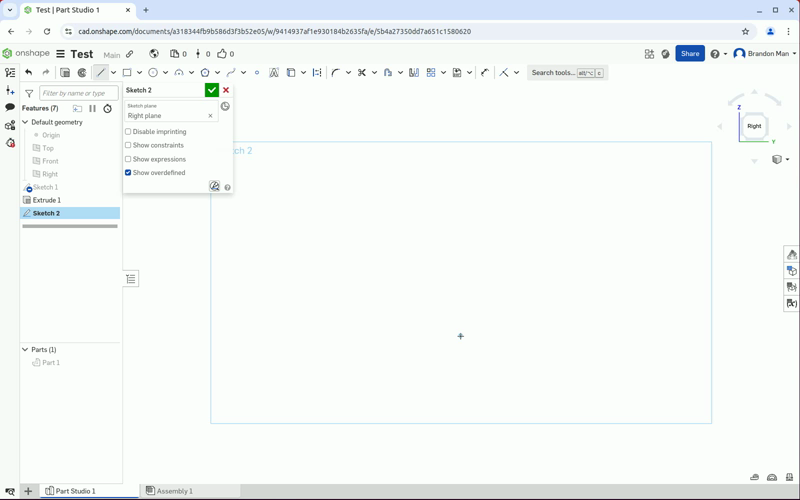
mouse_move(490, 335)
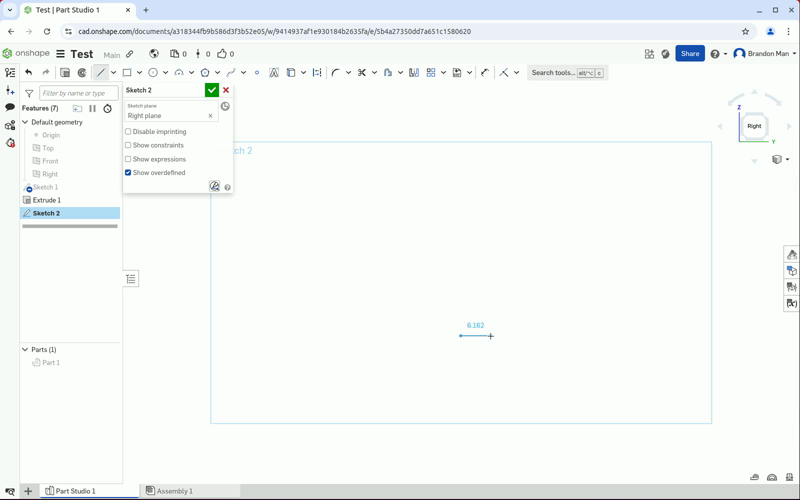
mouse_move(514, 335)
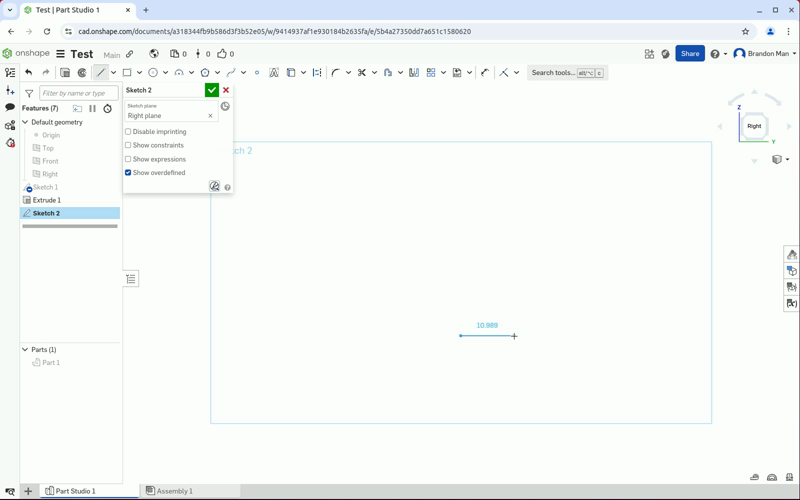
click(514, 335)
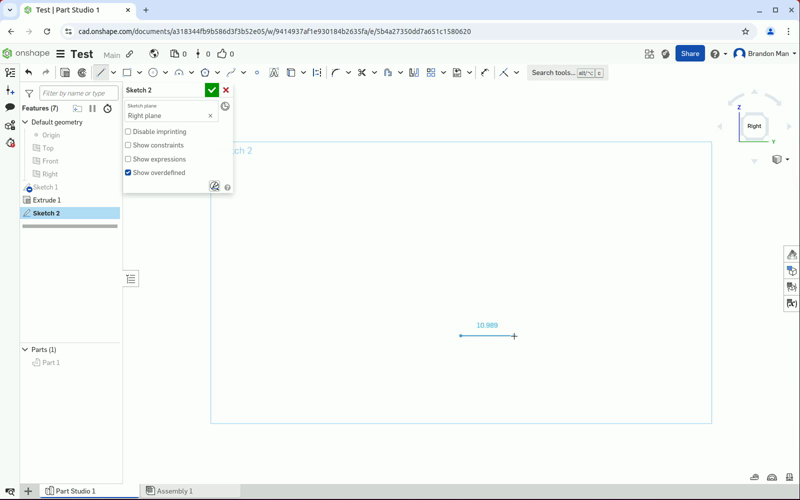
key_up(shift)
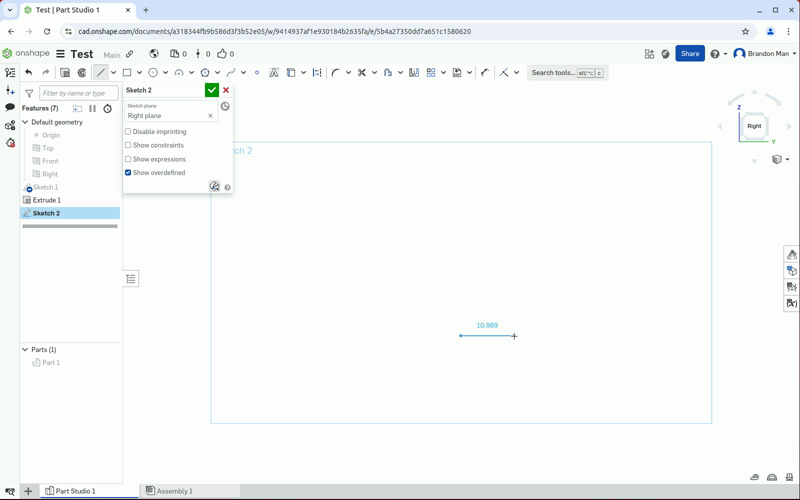
key_down(shift)
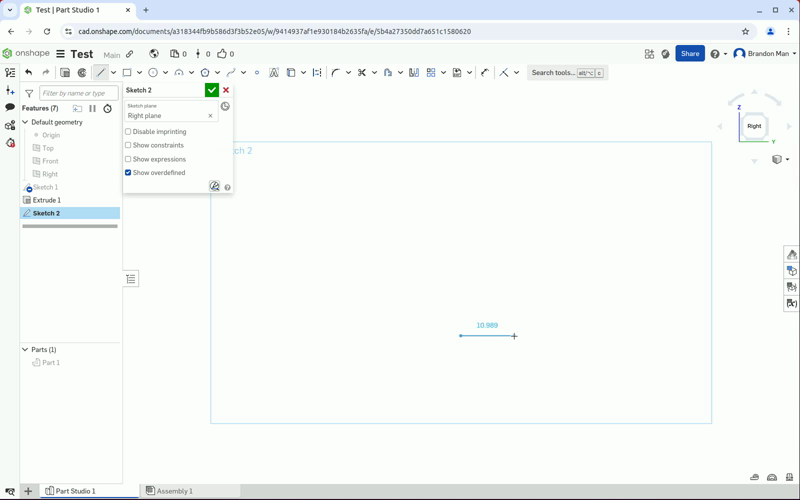
mouse_move(544, 335)
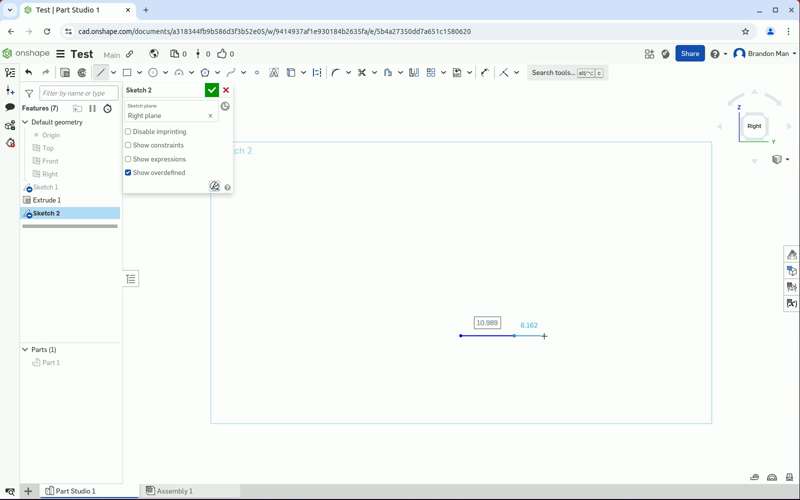
mouse_move(514, 282)
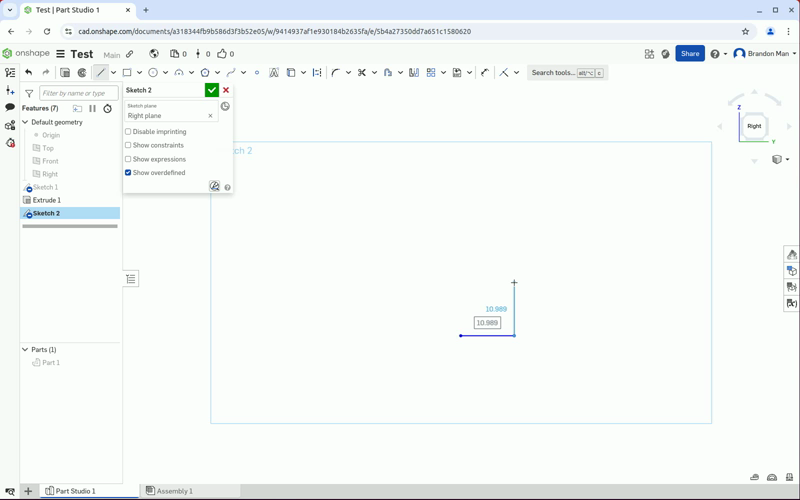
click(514, 282)
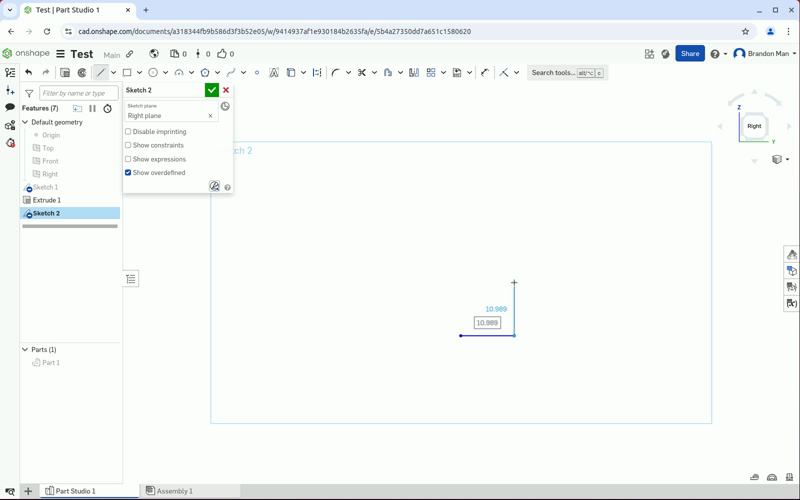
key_up(shift)
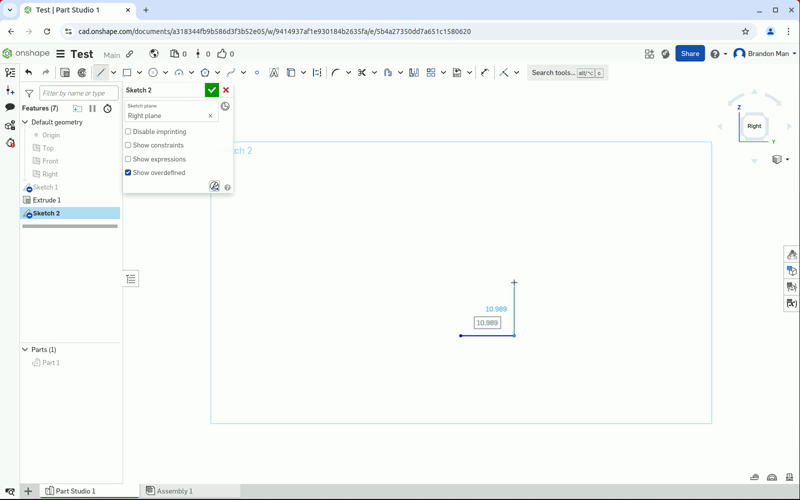
key(esc)
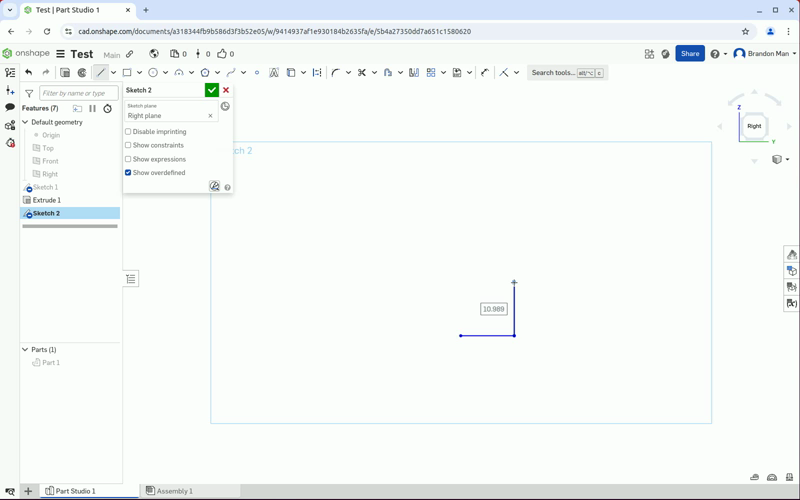
key(a)
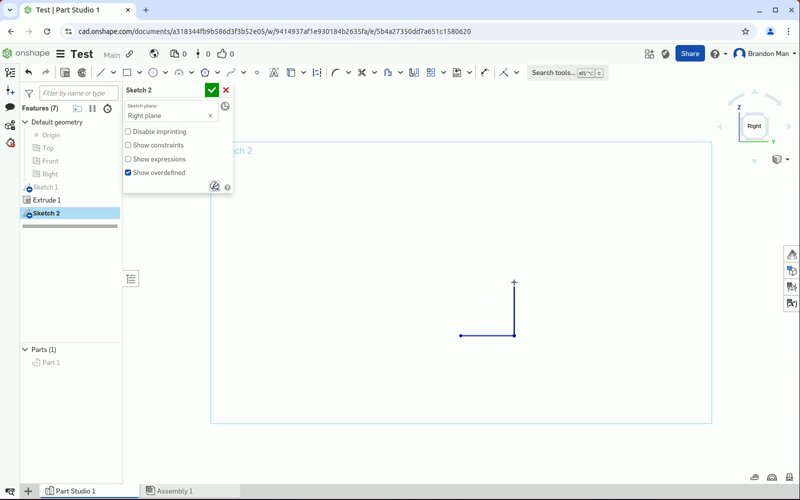
mouse_move(514, 282)
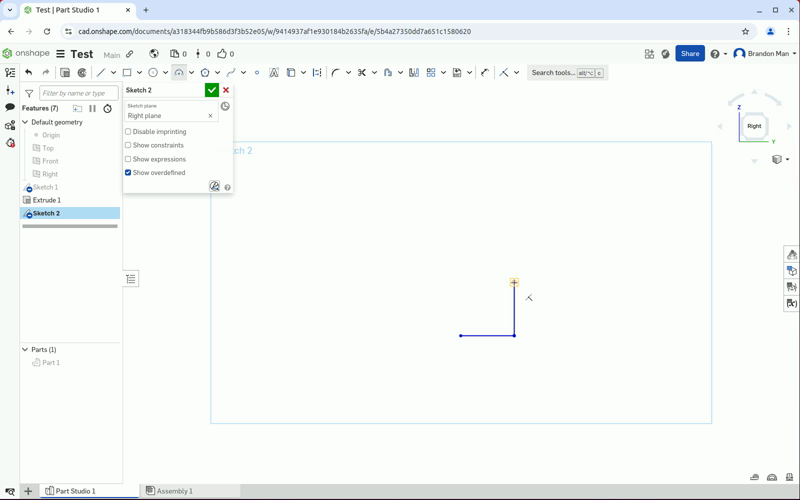
click(514, 282)
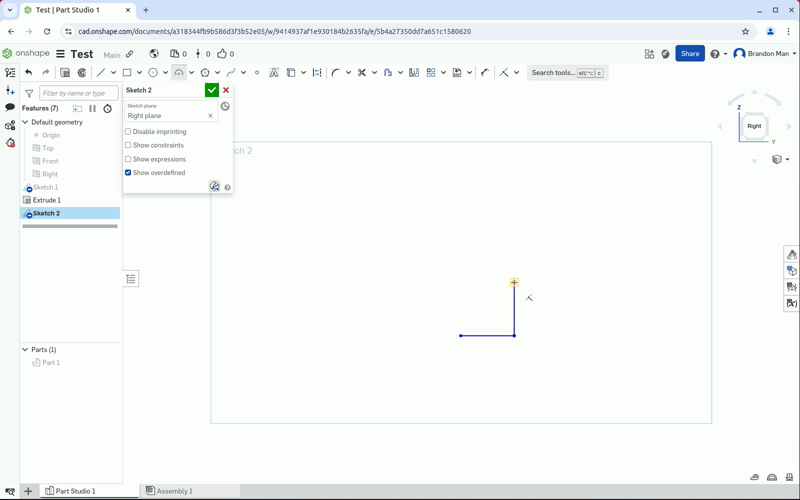
mouse_move(460, 335)
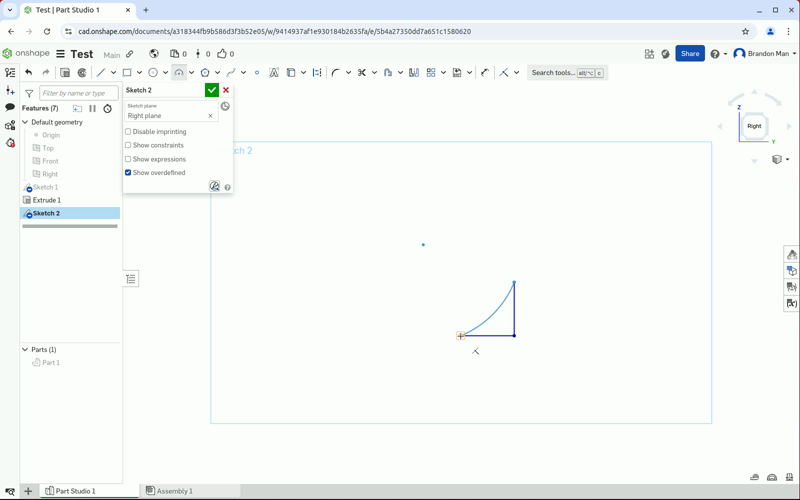
click(460, 335)
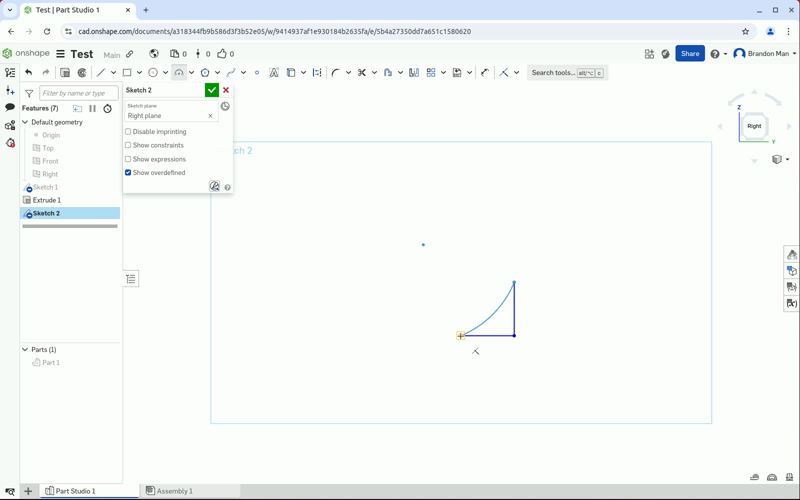
key_down(shift)
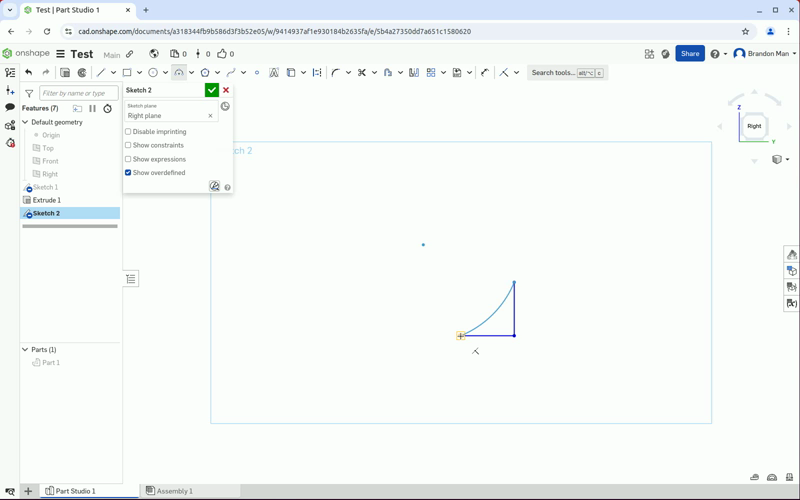
mouse_move(498, 320)
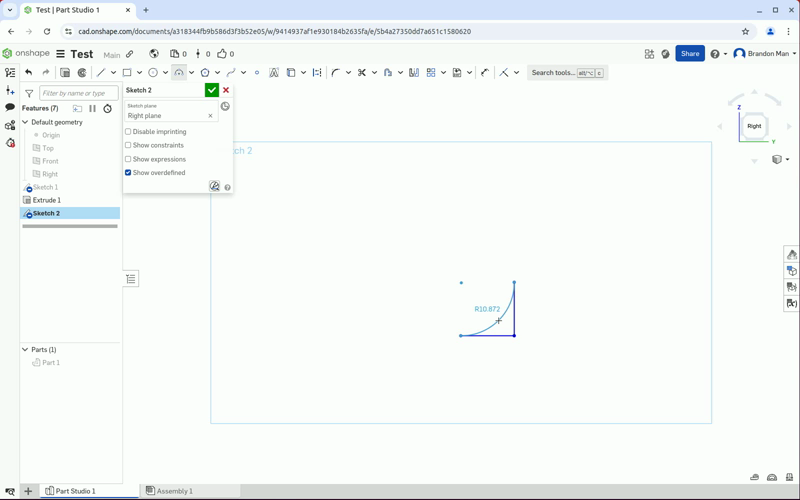
click(498, 320)
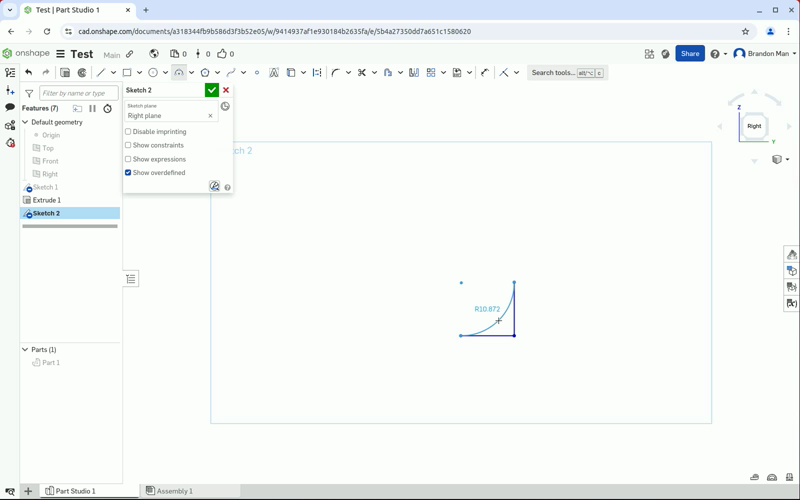
key_up(shift)
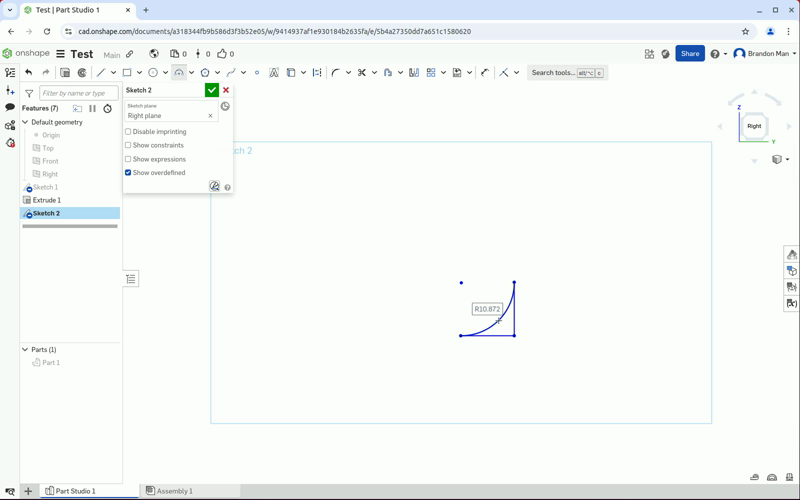
key(esc)
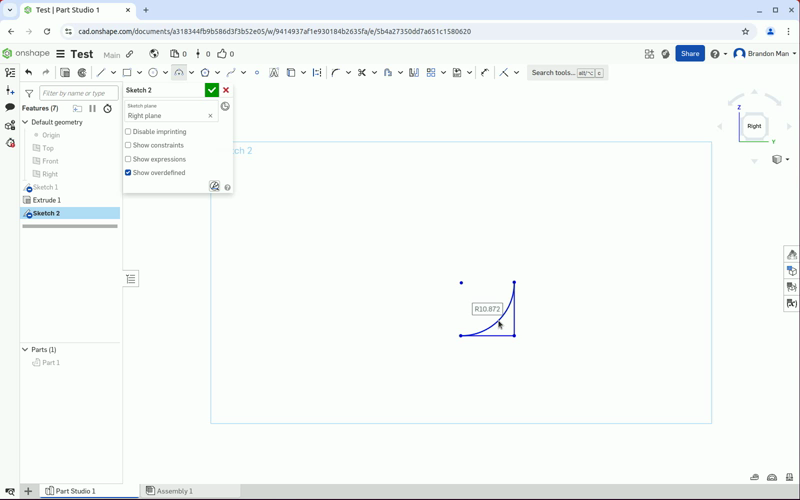
mouse_move(507, 325)
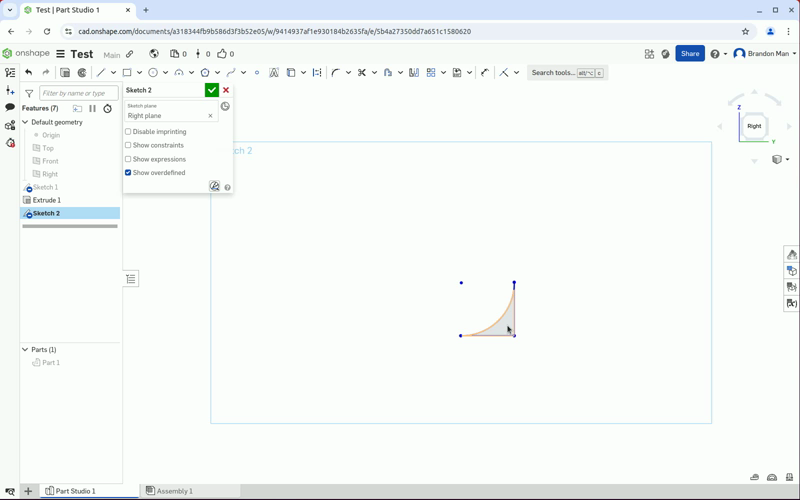
scroll(6)
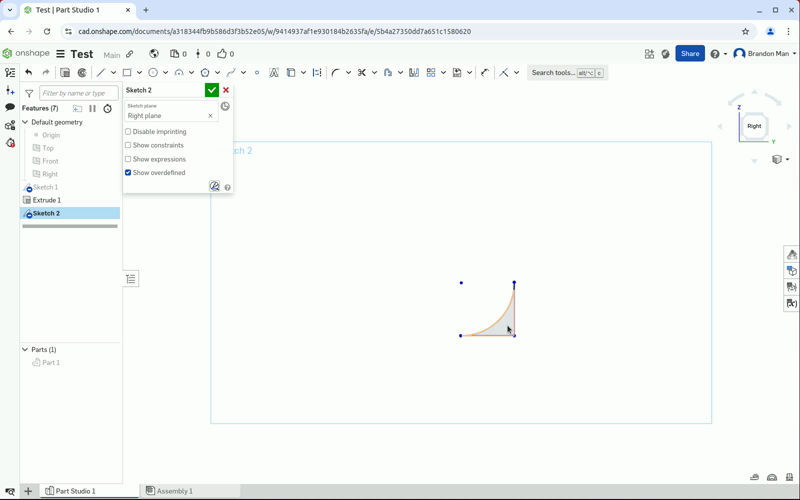
scroll(6)
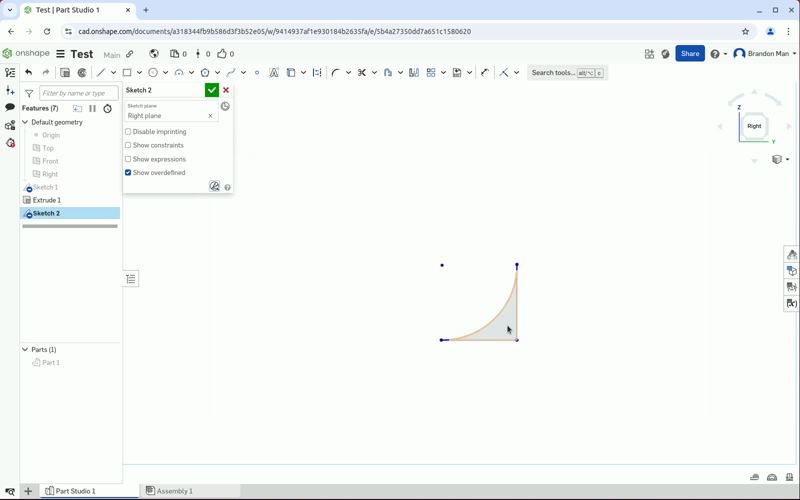
scroll(6)
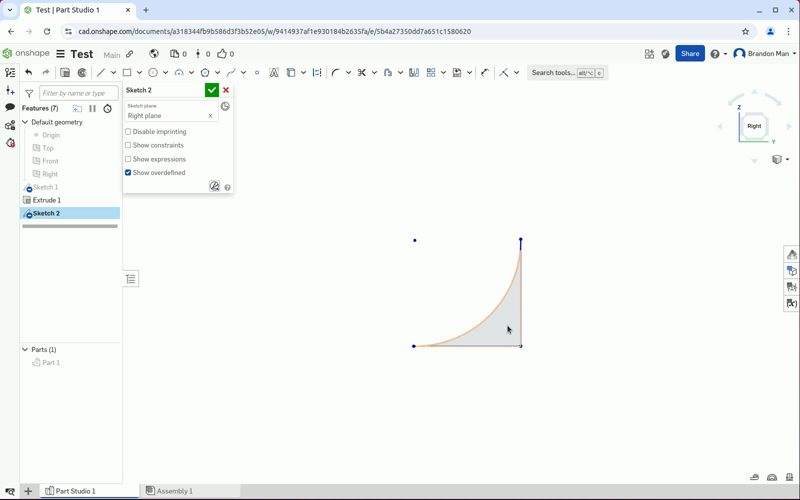
scroll(6)
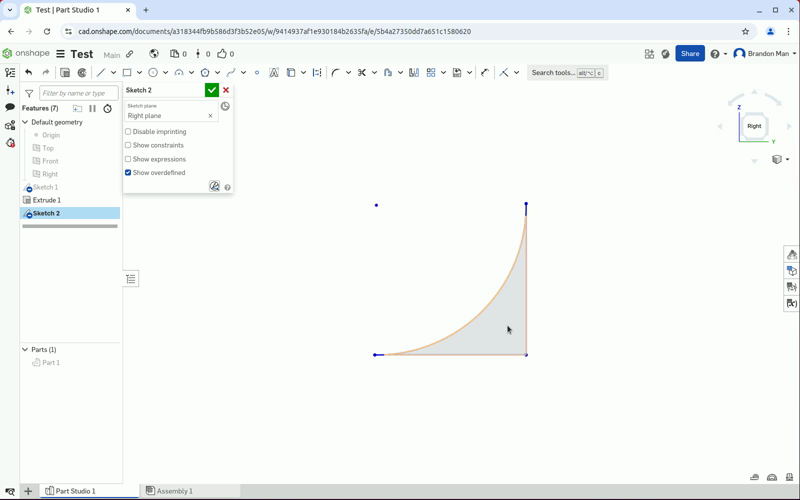
scroll(6)
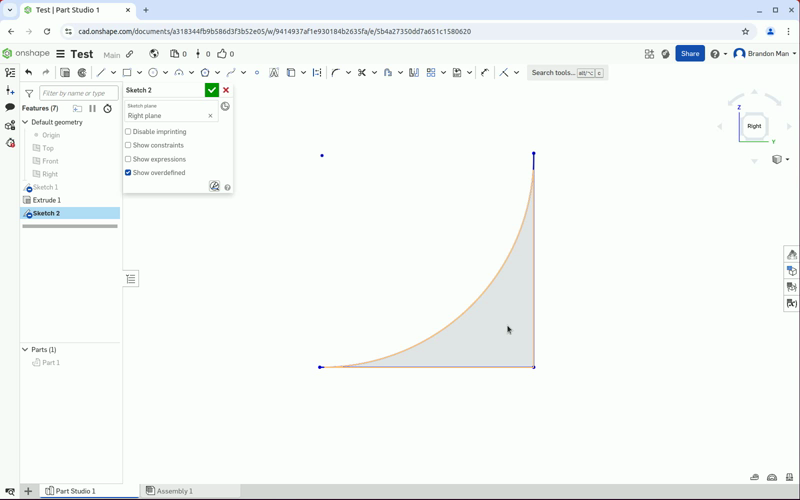
scroll(6)
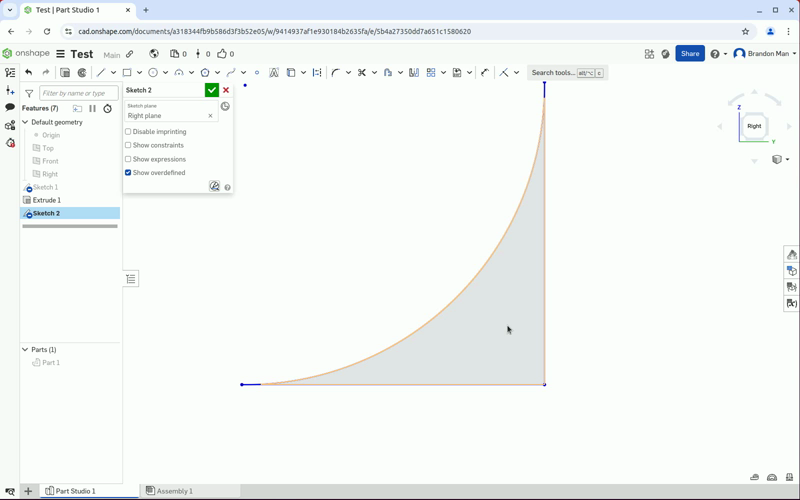
scroll(6)
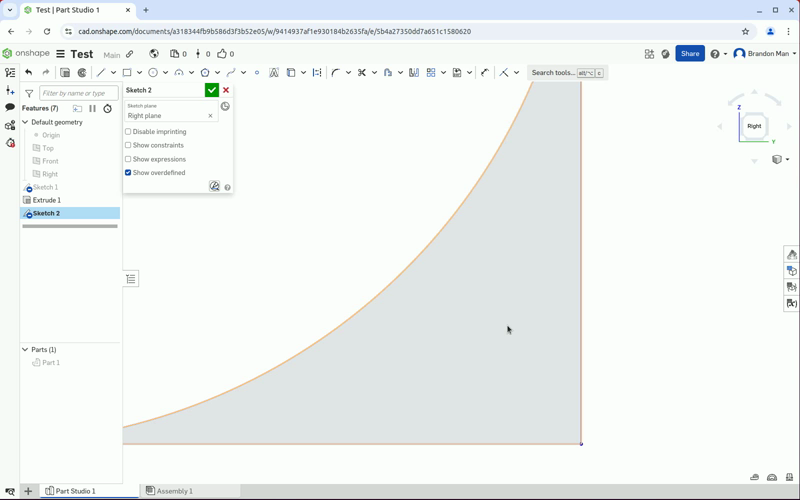
click(507, 325)
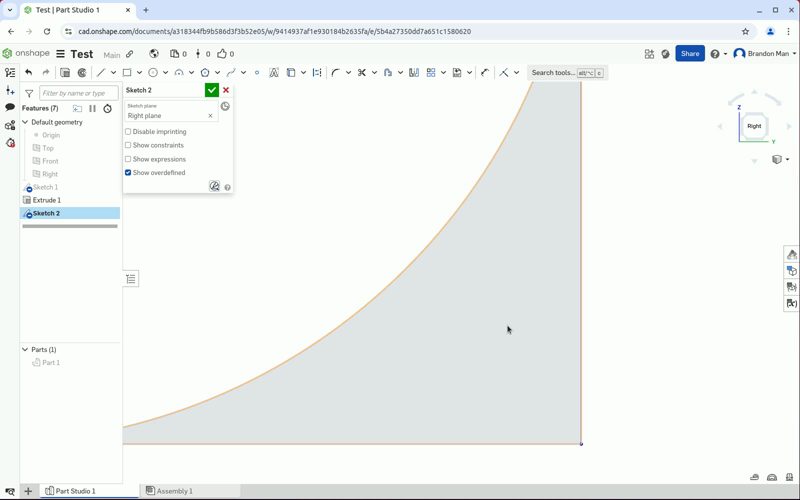
scroll(-6)
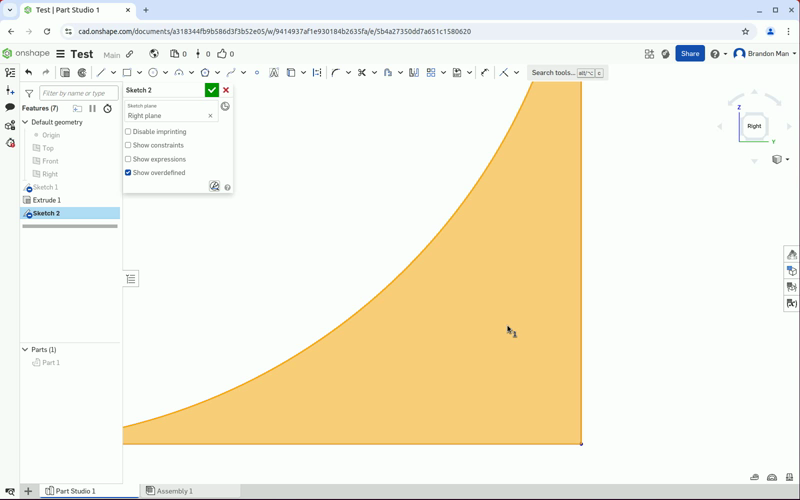
scroll(-6)
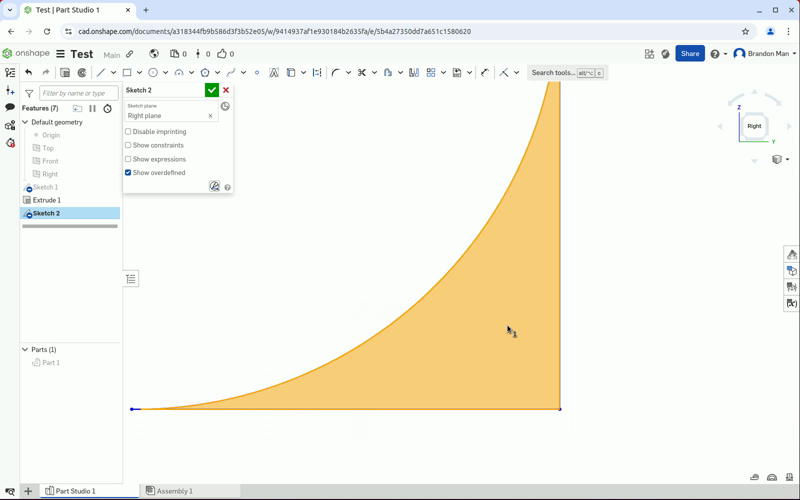
scroll(-6)
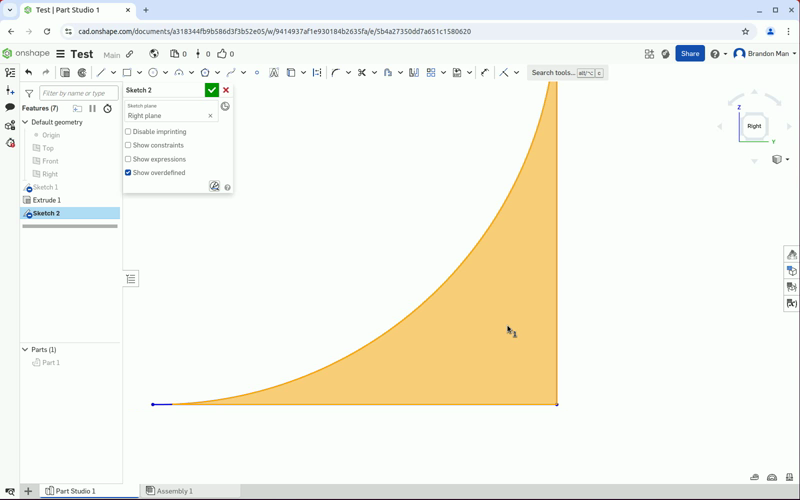
scroll(-6)
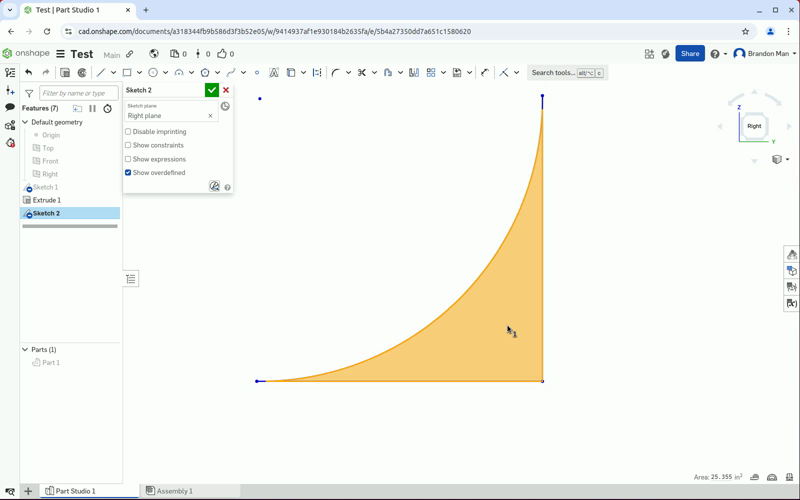
scroll(-6)
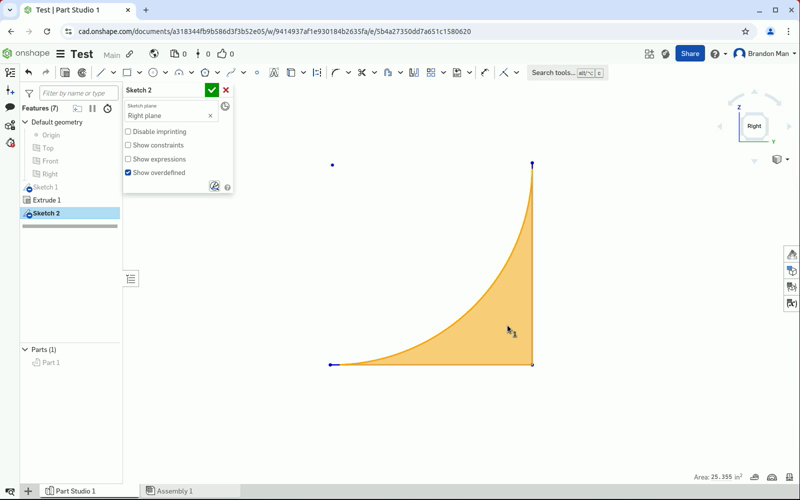
scroll(-6)
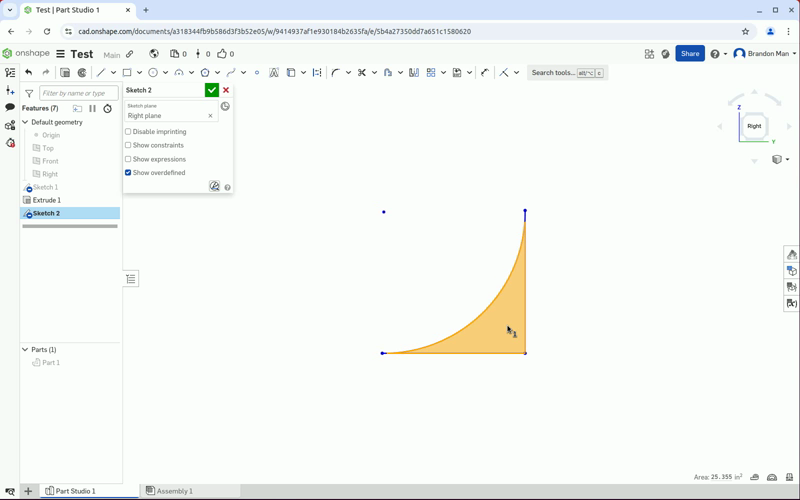
scroll(-6)
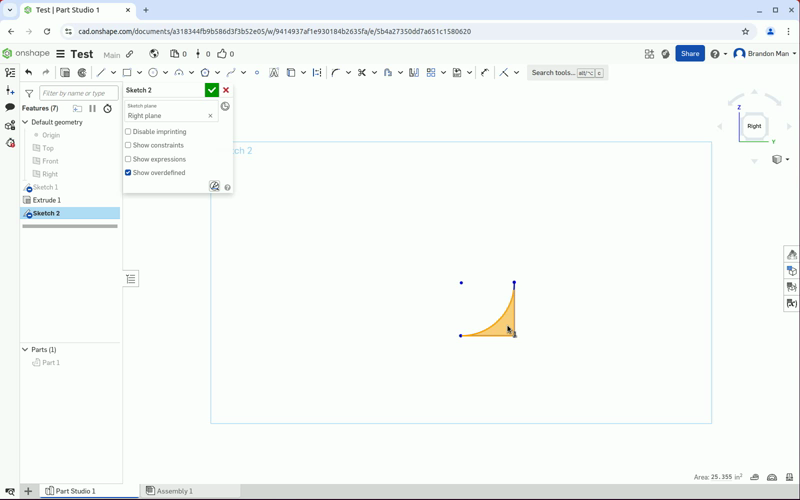
mouse_move(73, 352)
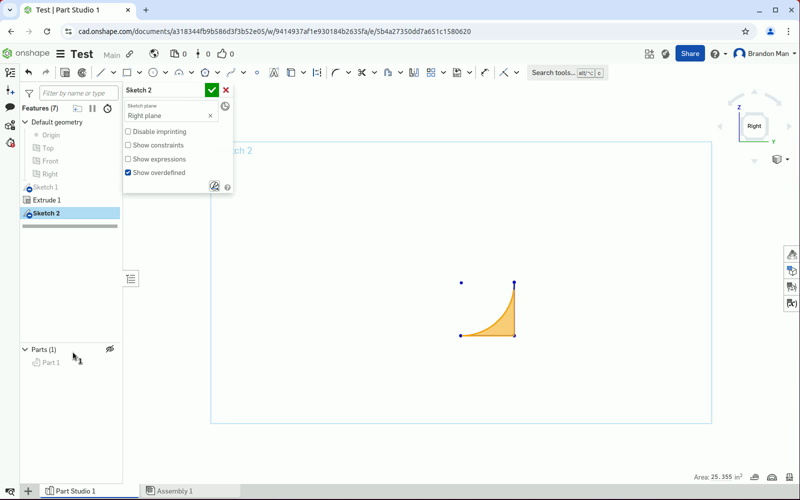
key(shift+y)
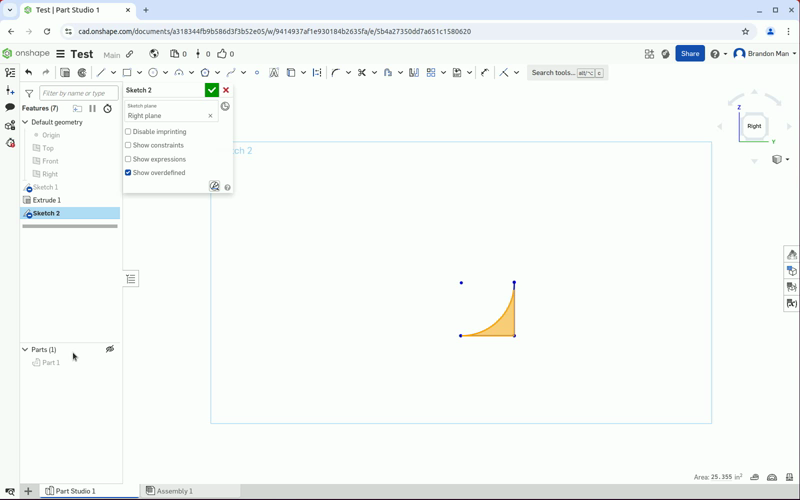
key(shift+e)
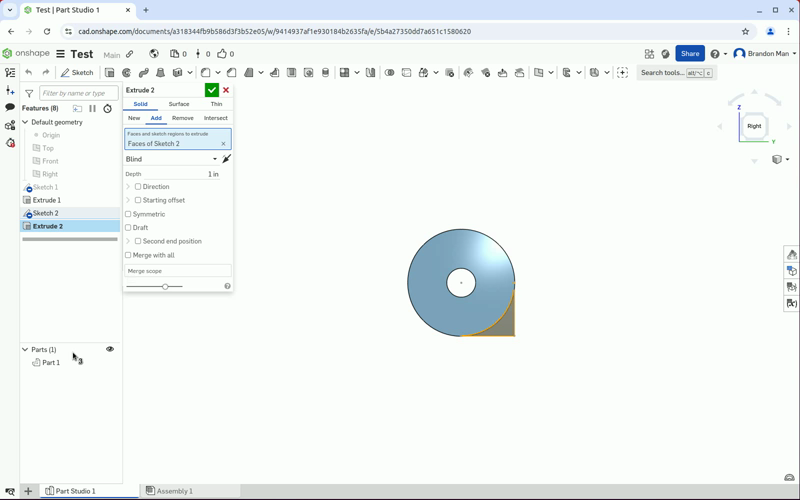
mouse_move(143, 106)
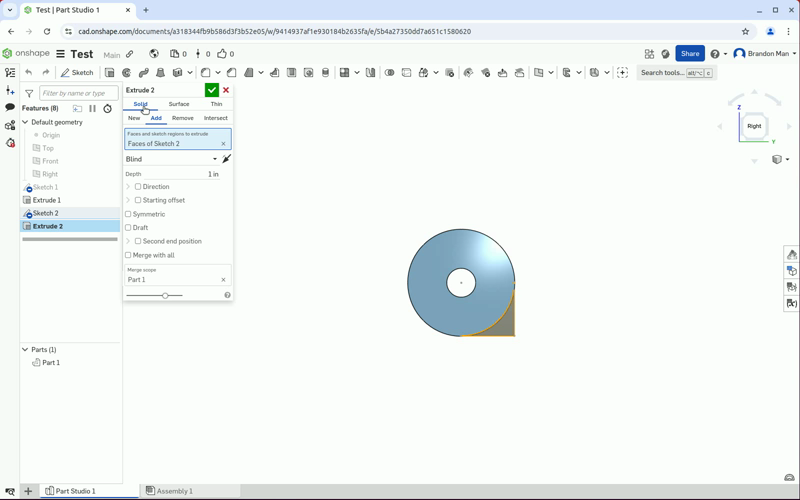
click(143, 106)
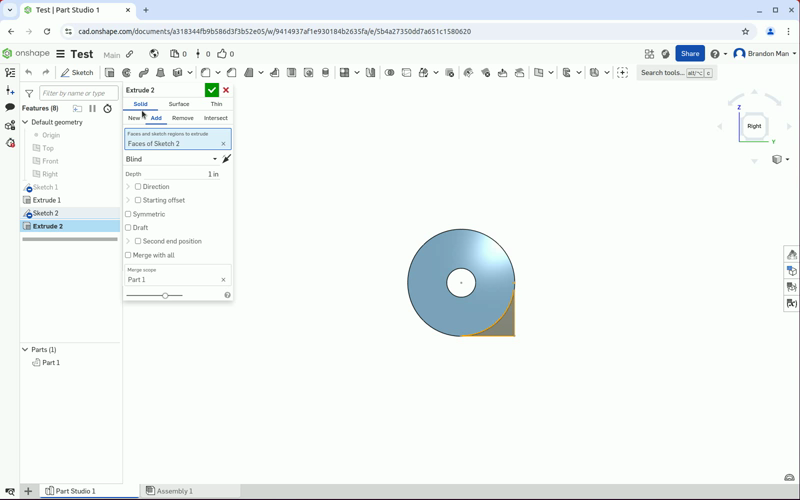
mouse_move(137, 120)
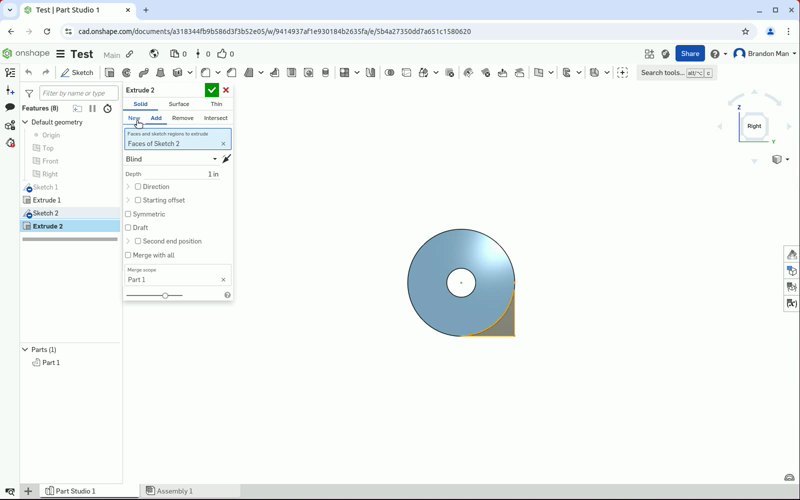
click(137, 120)
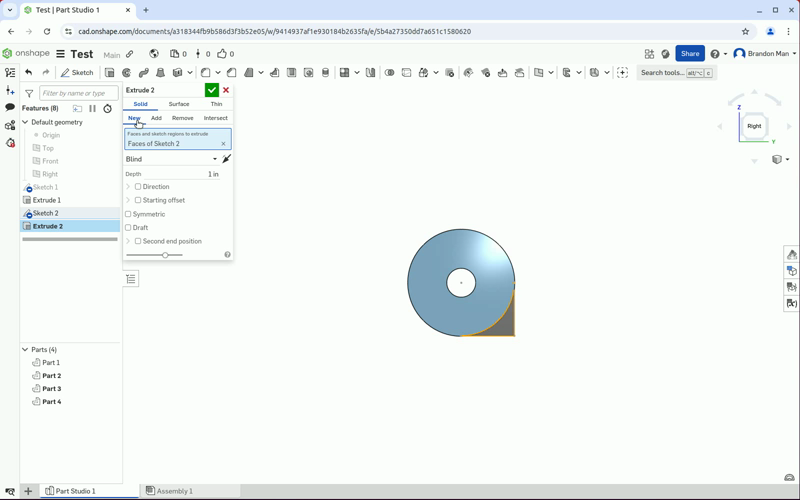
key(tab, 4)
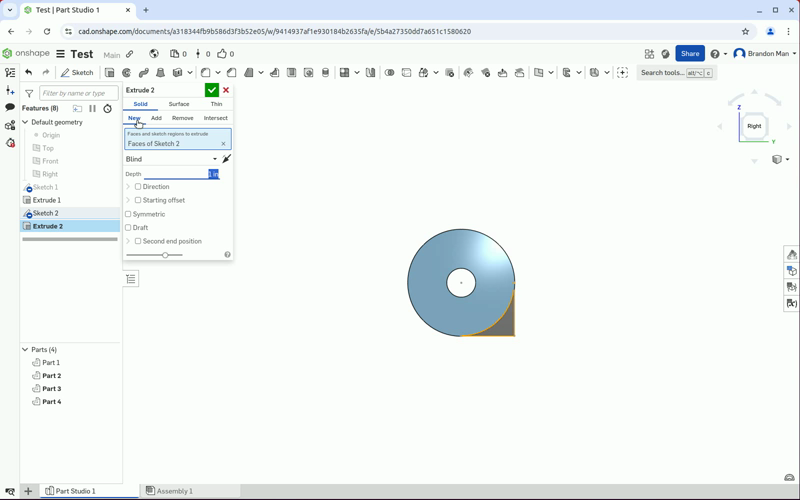
text(23.108)
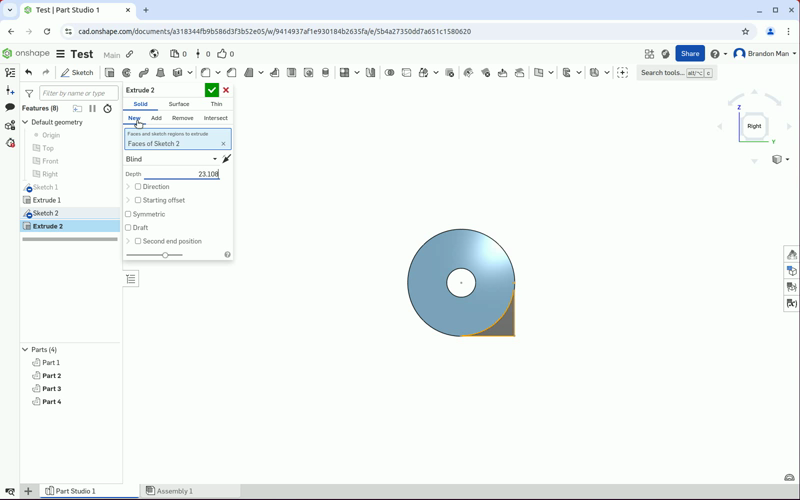
key(enter)
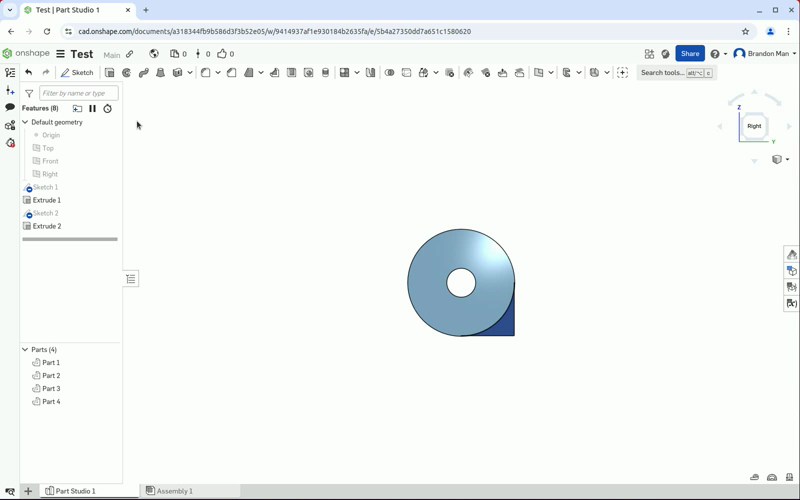
key(shift+h)
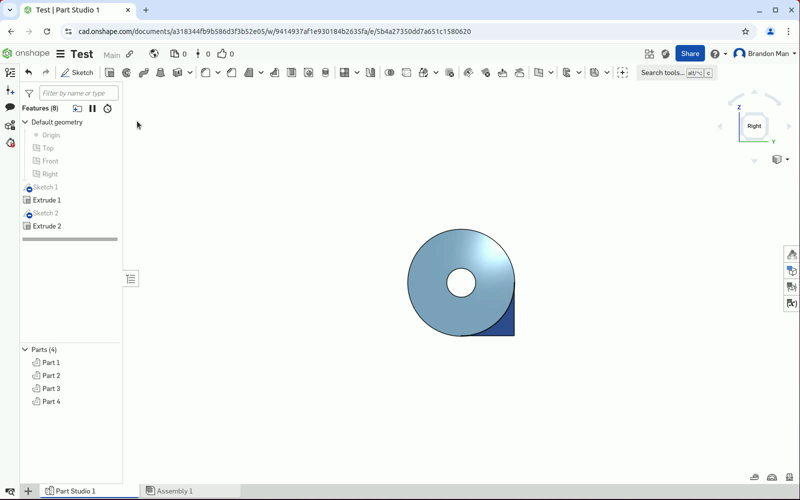
key(shift+h)
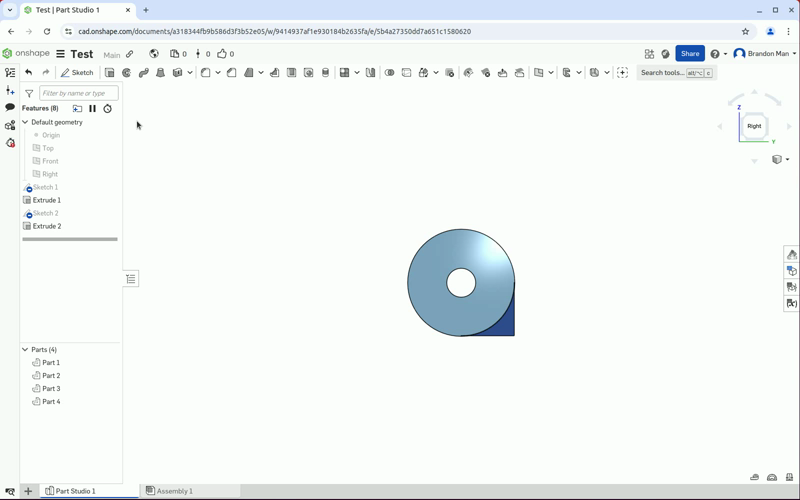
mouse_move(73, 189)
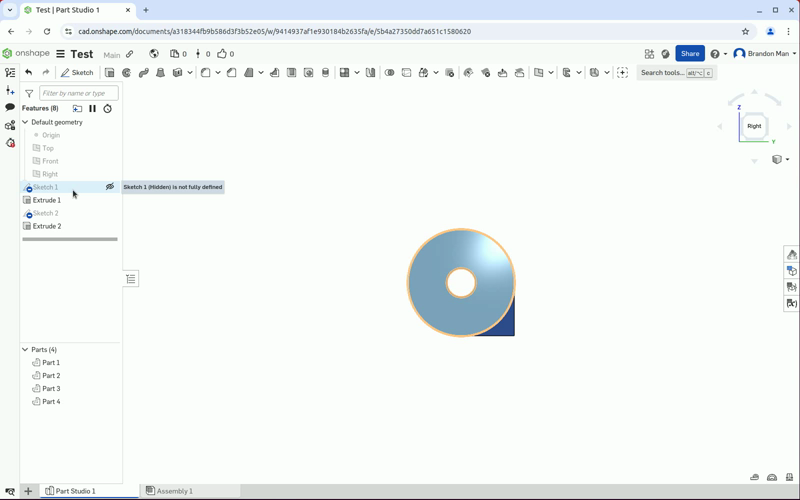
click(73, 189)
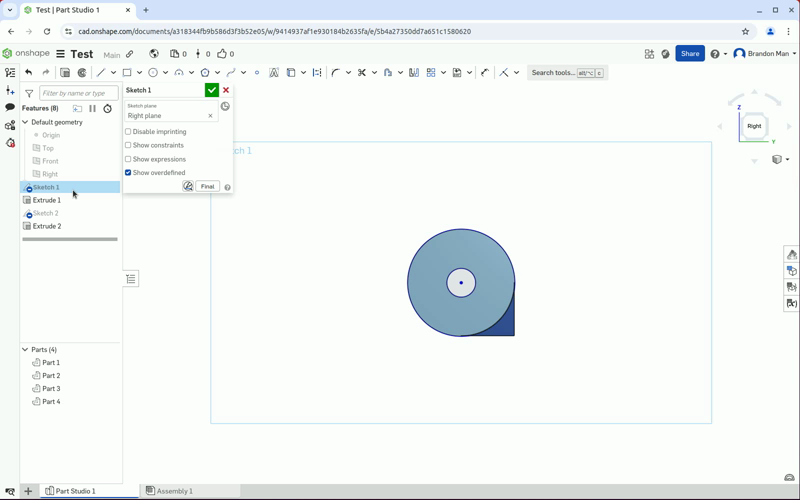
mouse_move(229, 92)
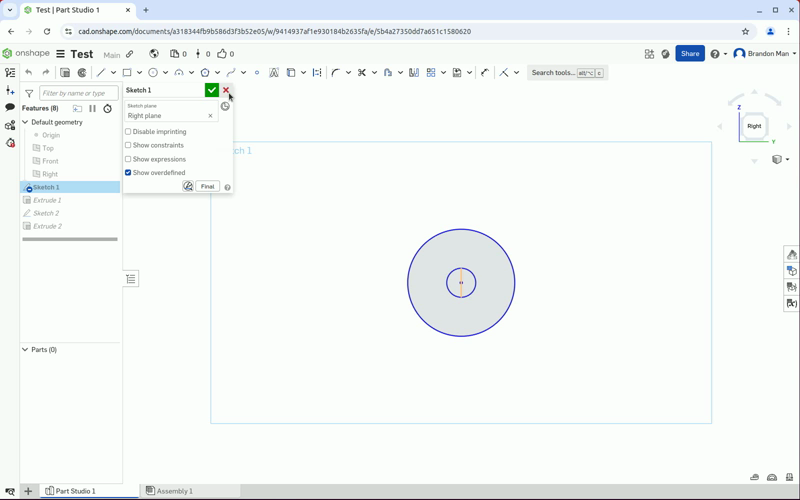
click(229, 92)
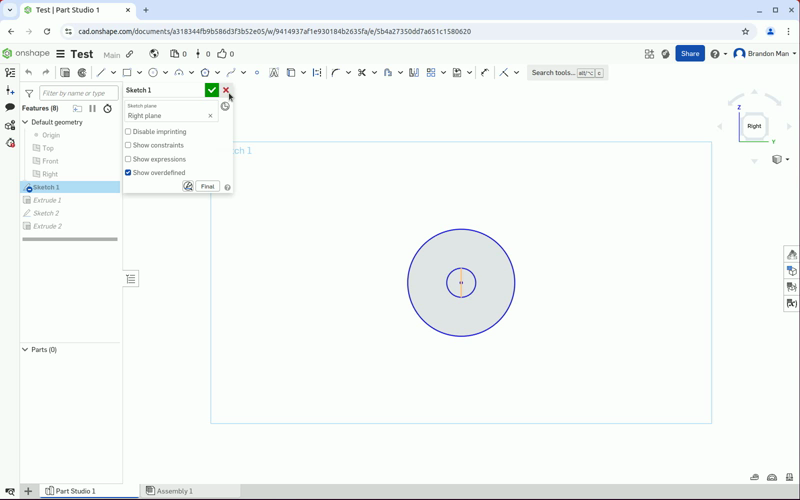
key(shift+s)
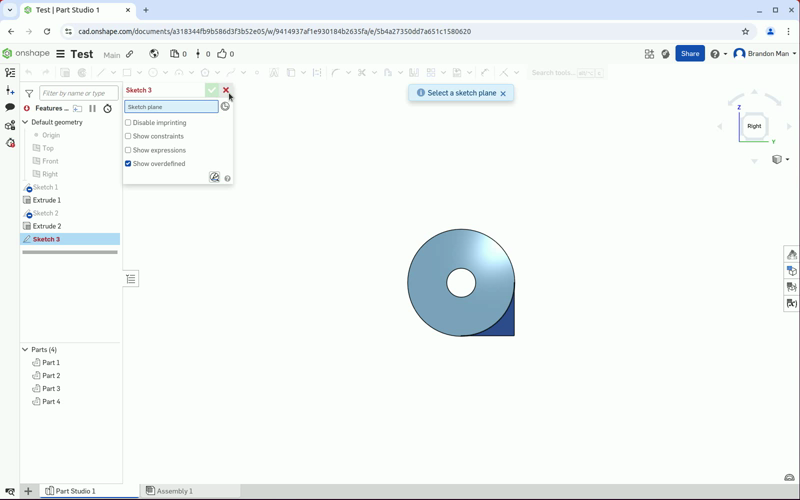
mouse_move(73, 176)
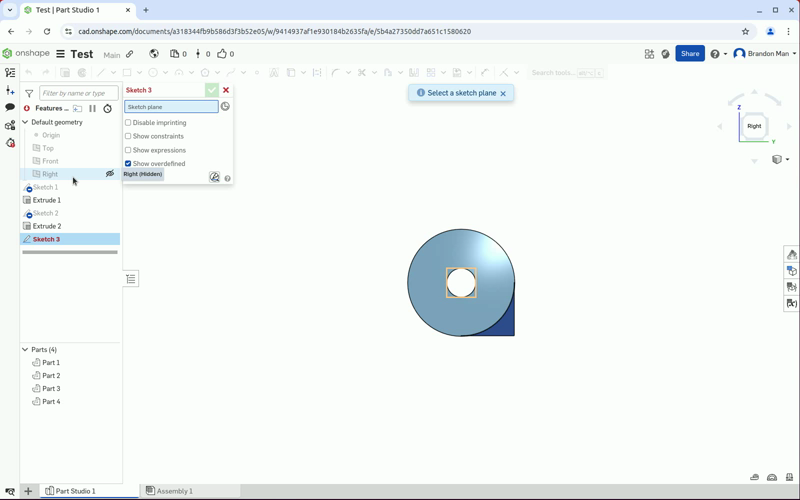
click(73, 176)
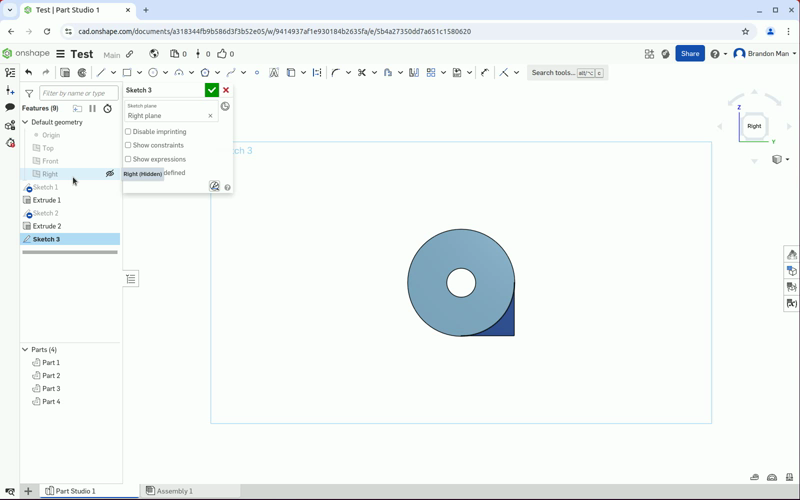
mouse_move(73, 352)
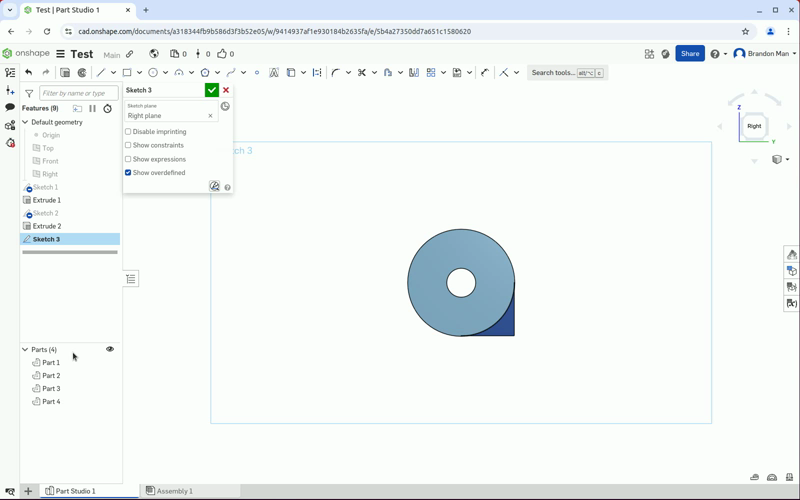
key(y)
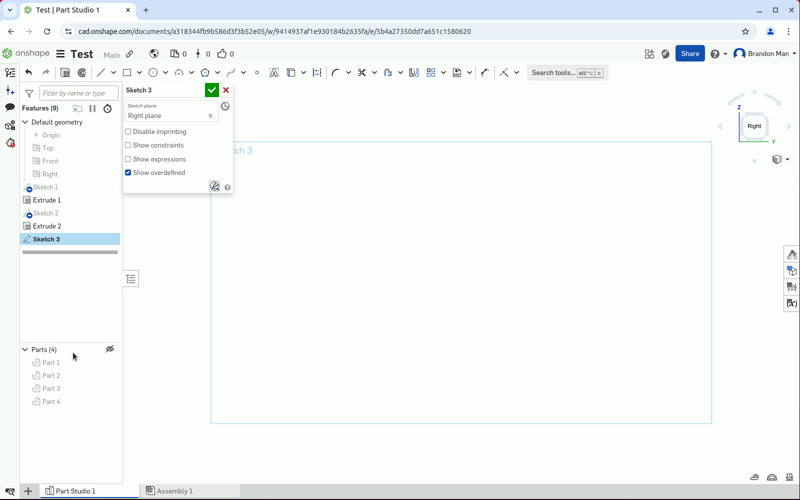
key(l)
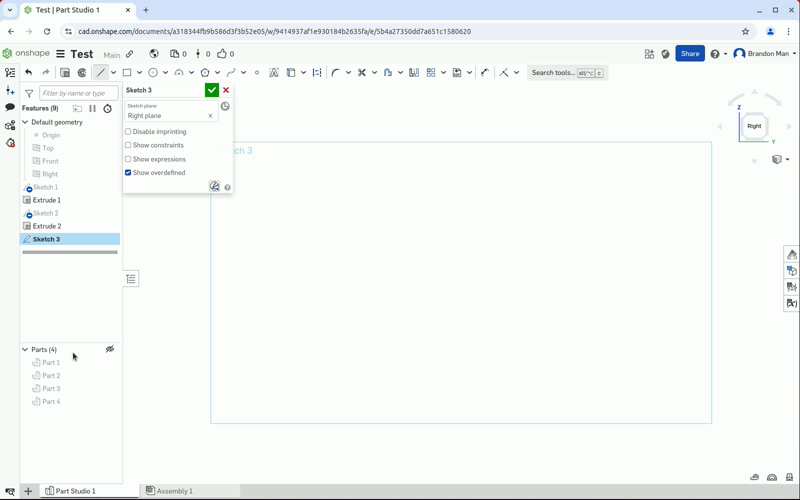
key_down(shift)
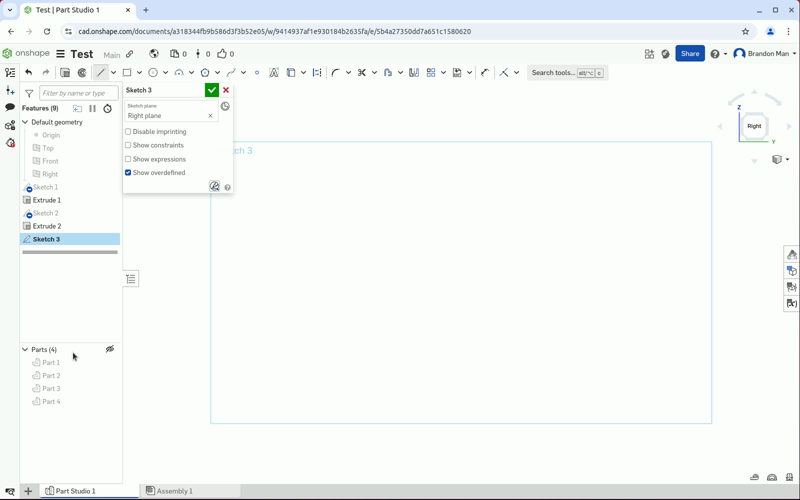
mouse_move(407, 335)
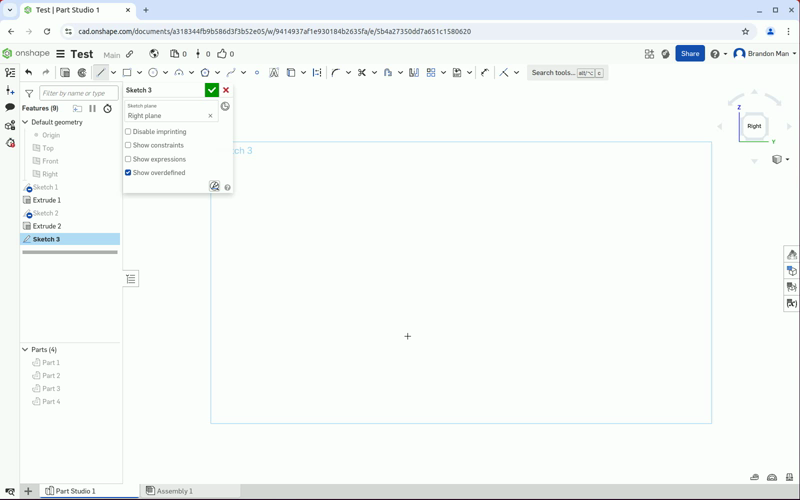
click(407, 335)
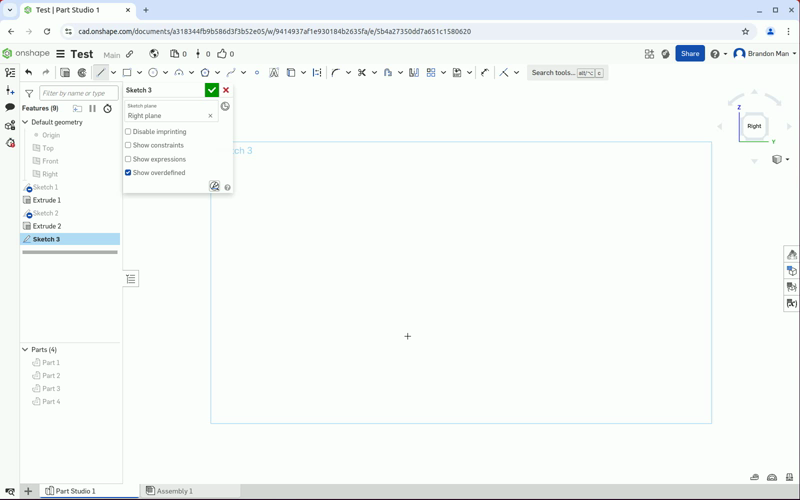
key_up(shift)
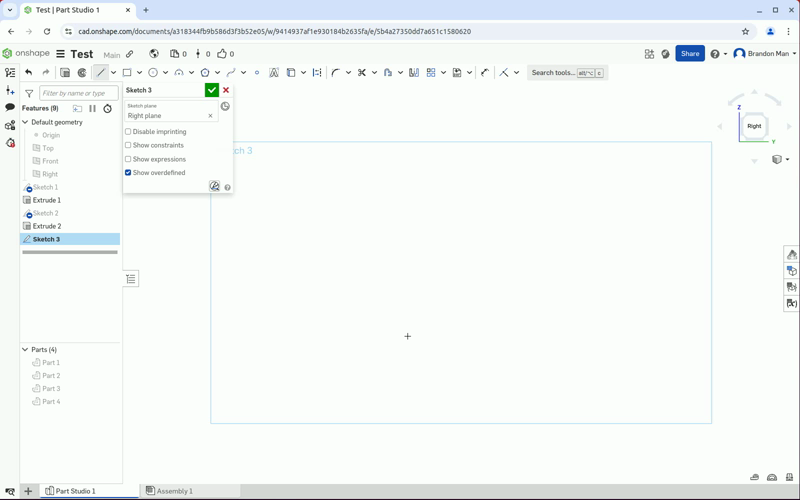
key_down(shift)
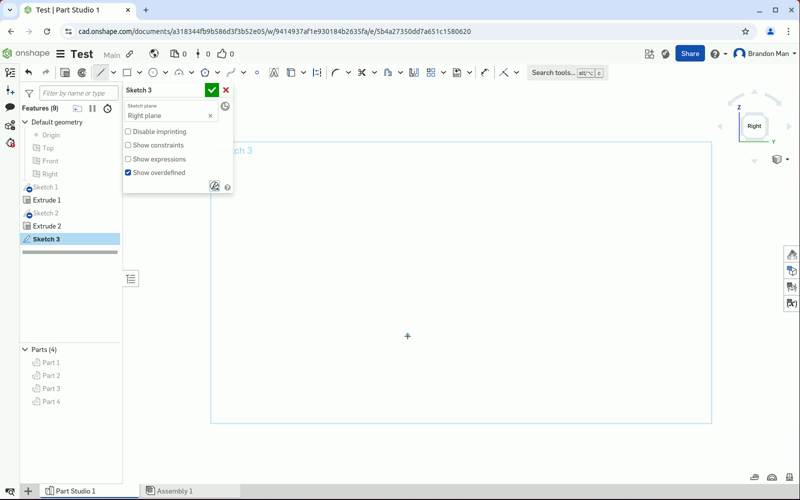
mouse_move(437, 335)
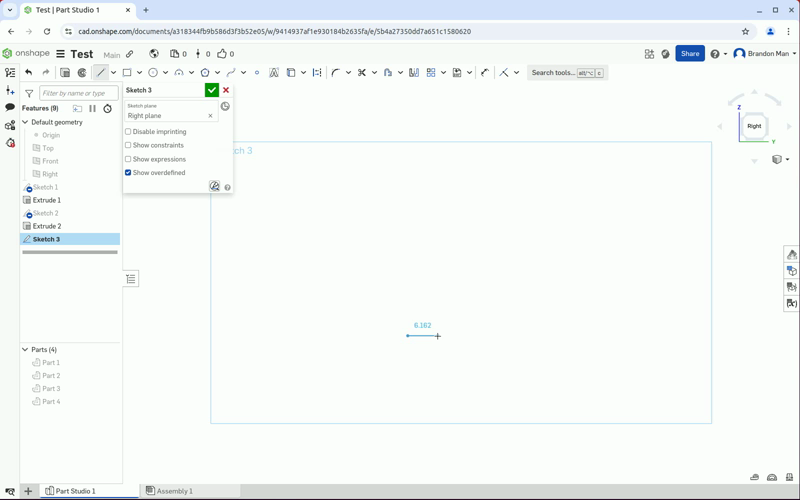
mouse_move(461, 335)
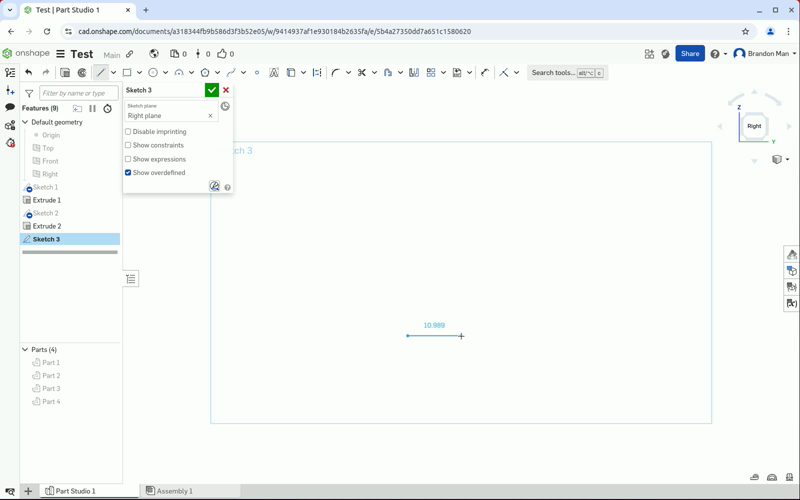
click(461, 335)
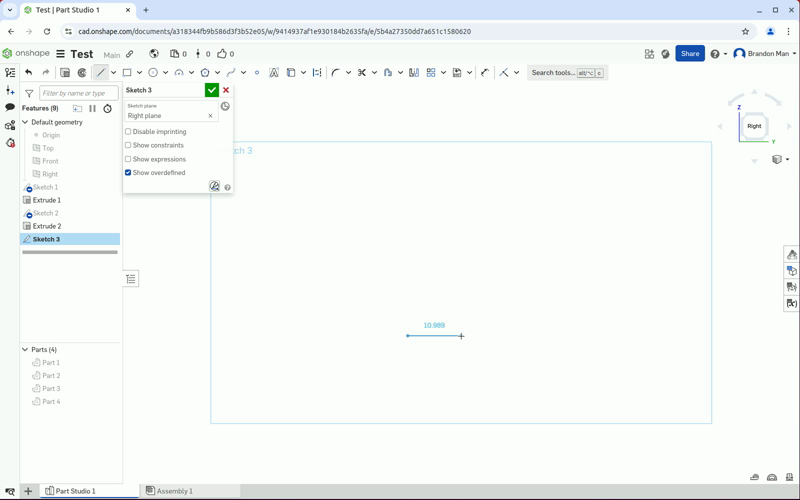
key_up(shift)
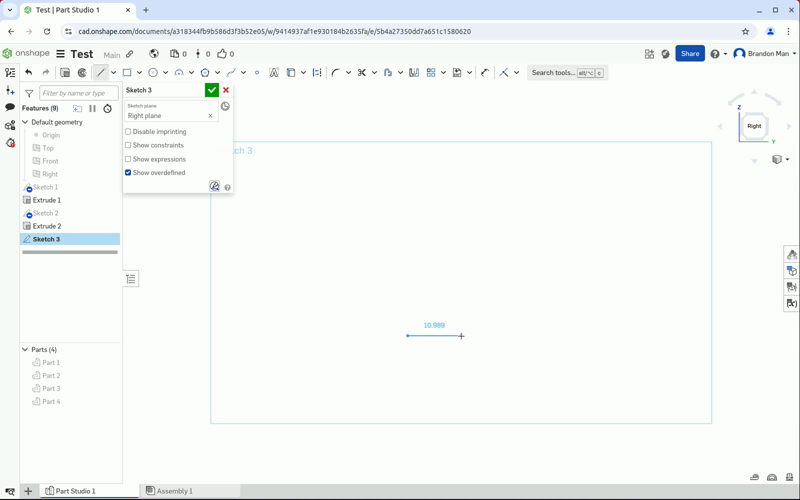
key(esc)
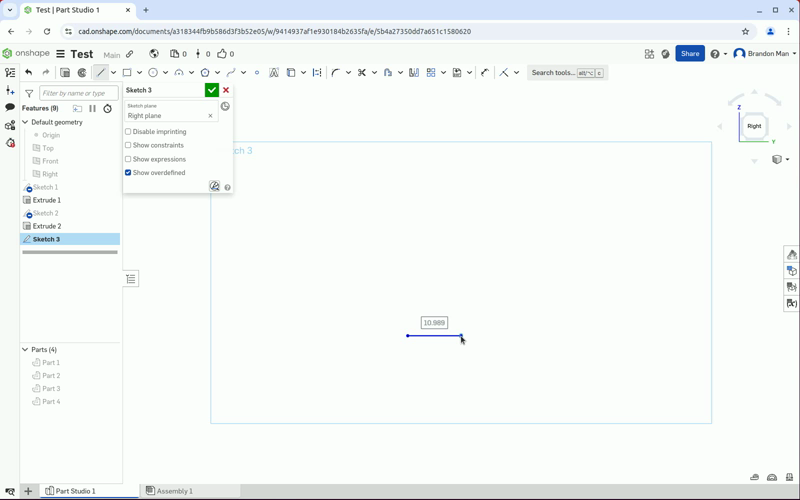
key(a)
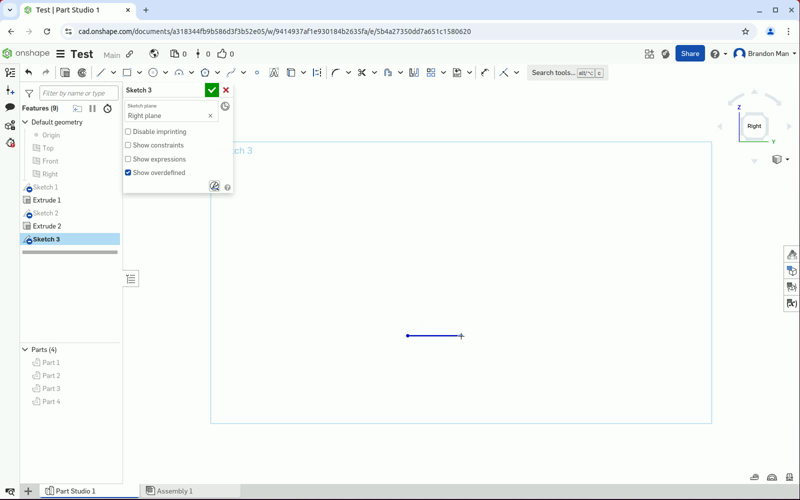
mouse_move(461, 335)
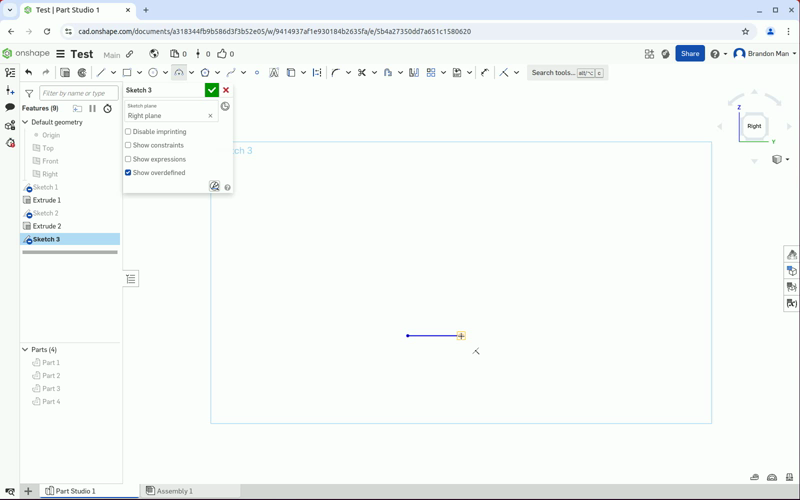
click(461, 335)
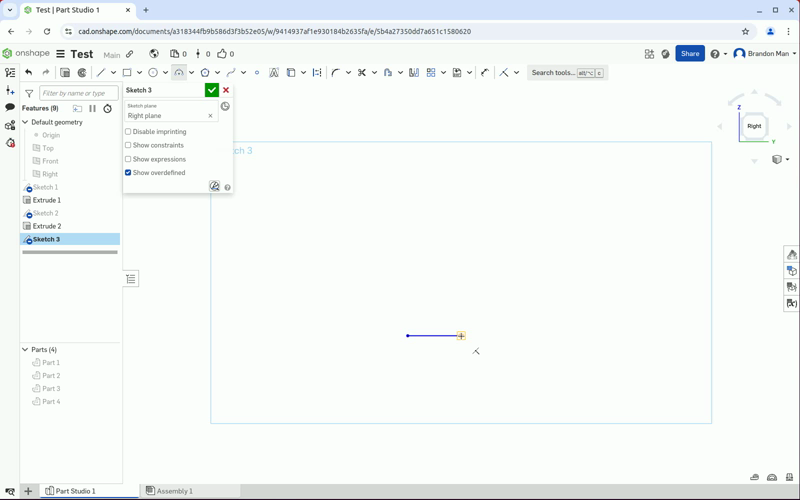
key_down(shift)
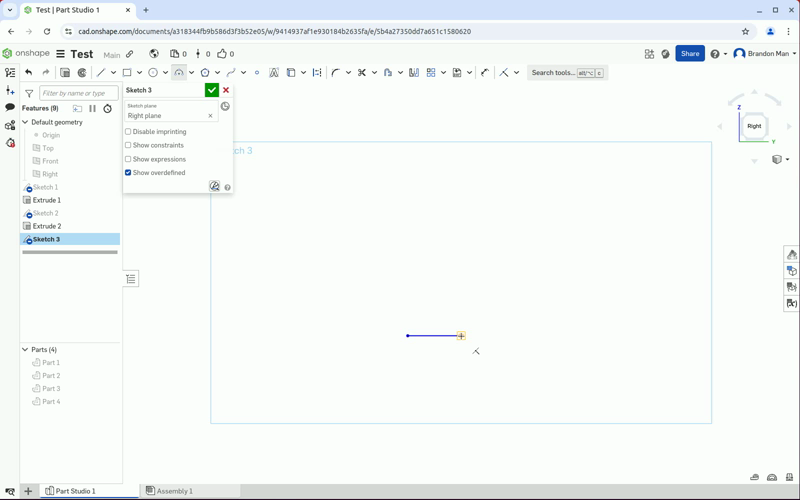
mouse_move(407, 282)
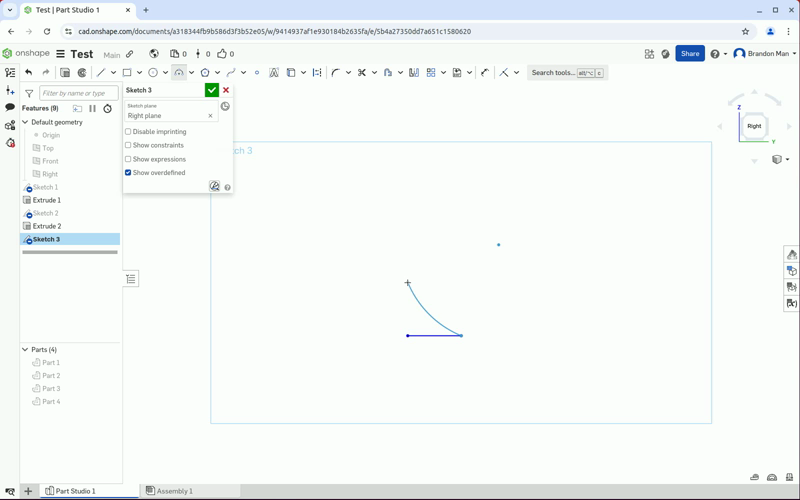
click(407, 282)
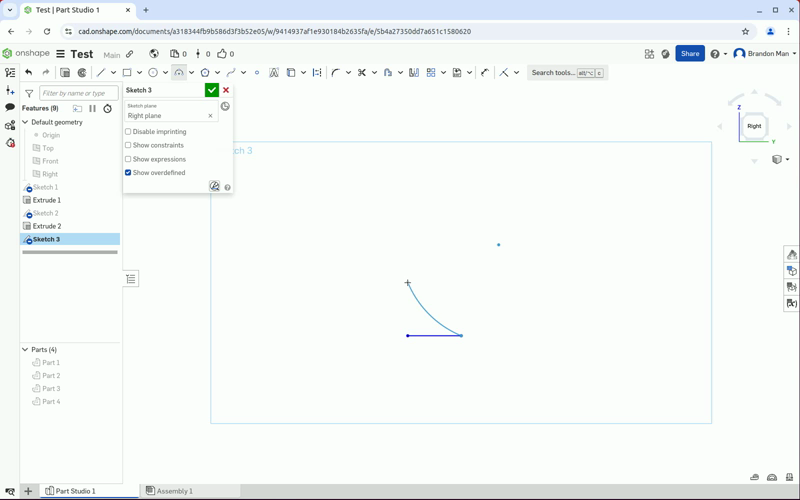
mouse_move(423, 320)
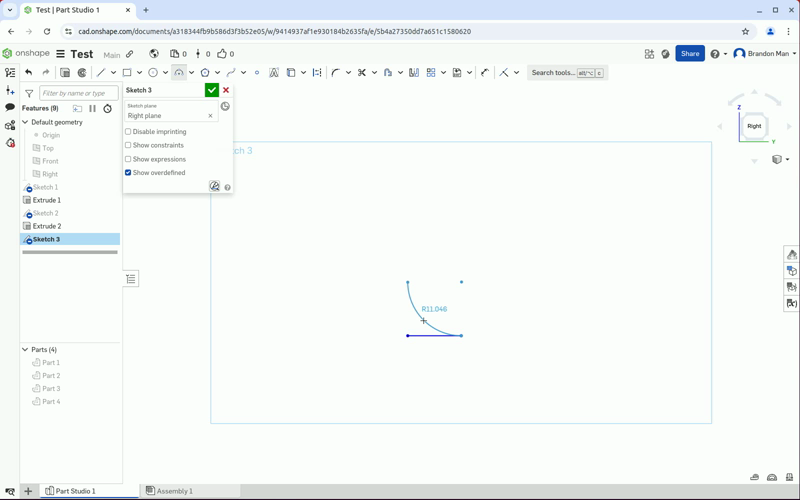
click(423, 320)
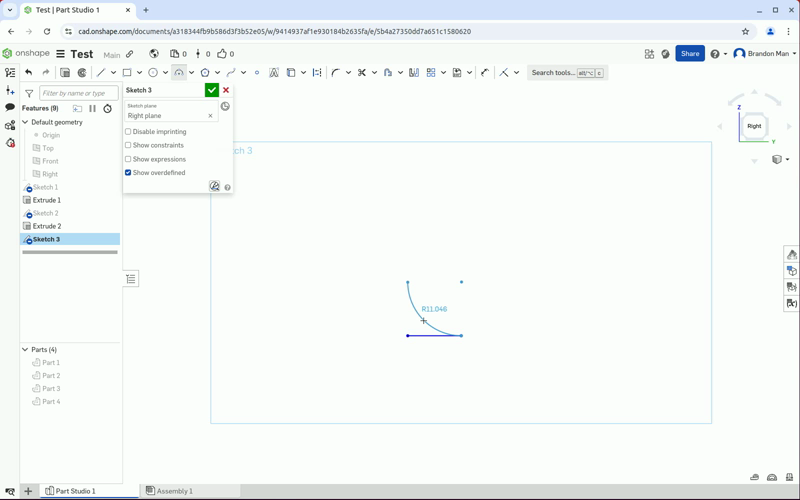
key_up(shift)
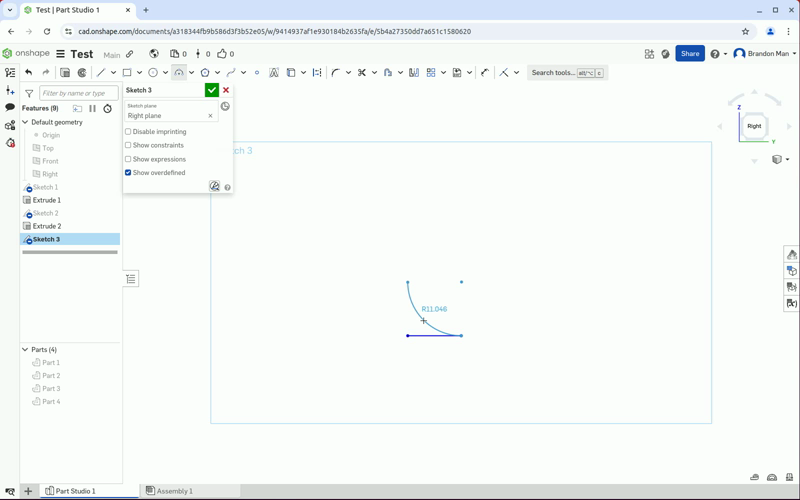
key(esc)
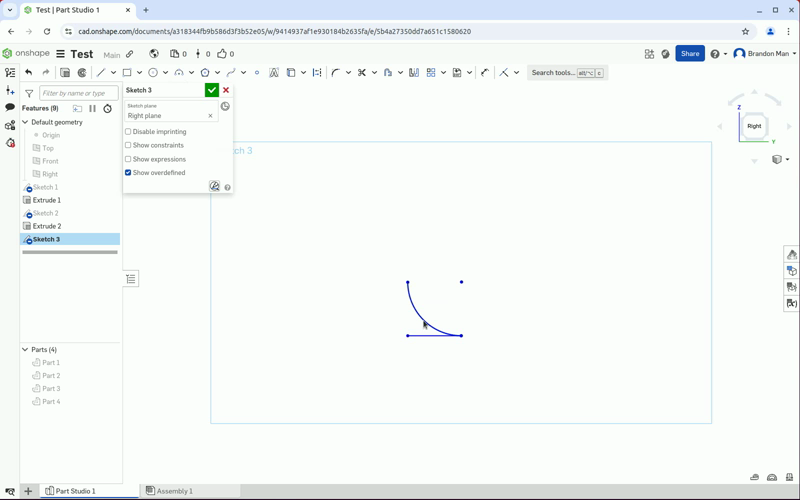
key(l)
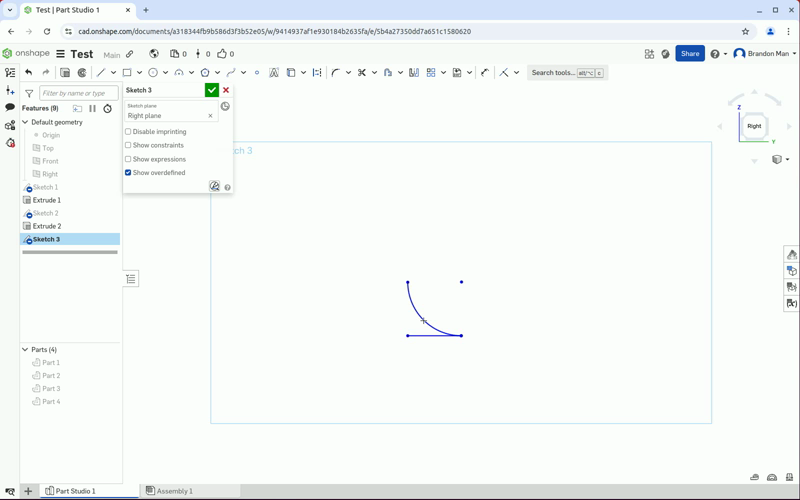
mouse_move(407, 282)
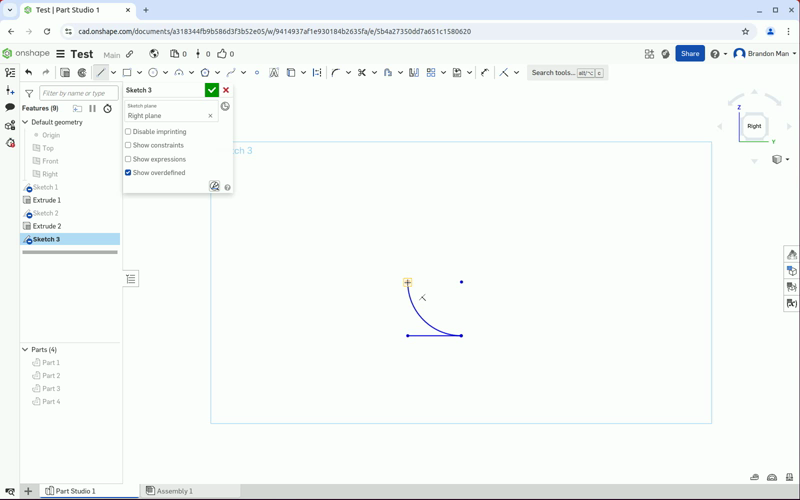
click(407, 282)
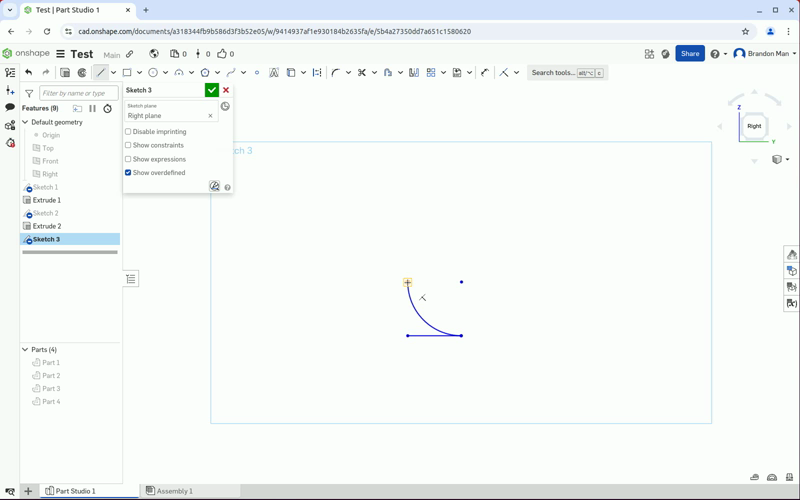
mouse_move(437, 282)
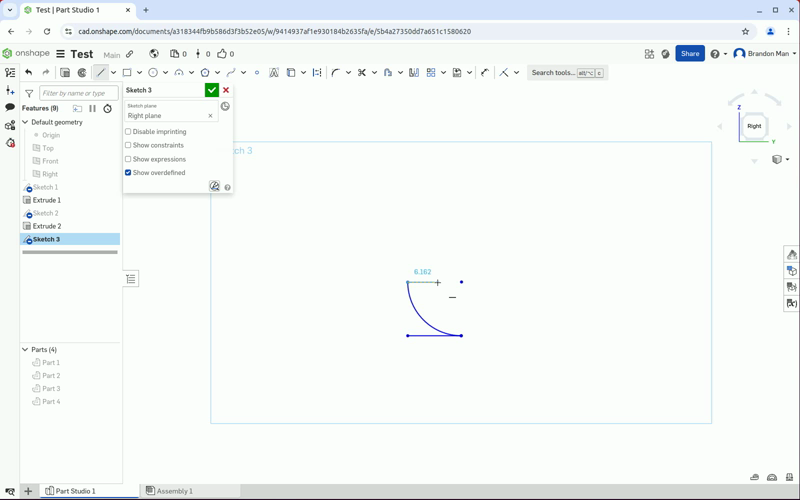
key_down(shift)
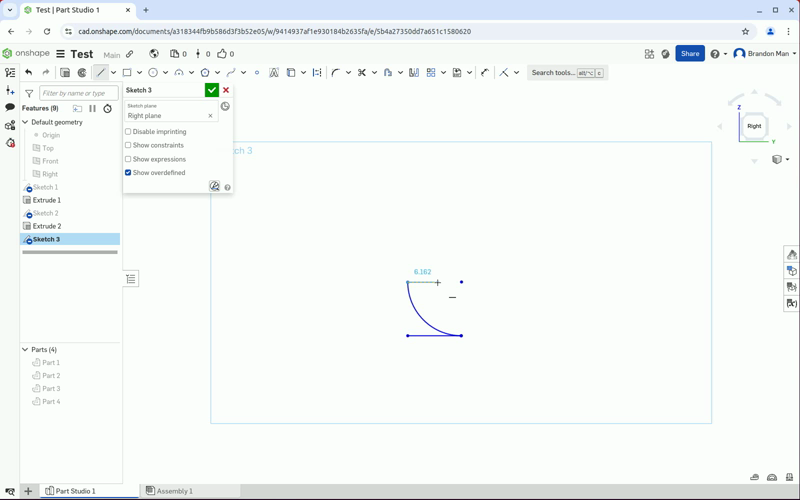
mouse_move(407, 335)
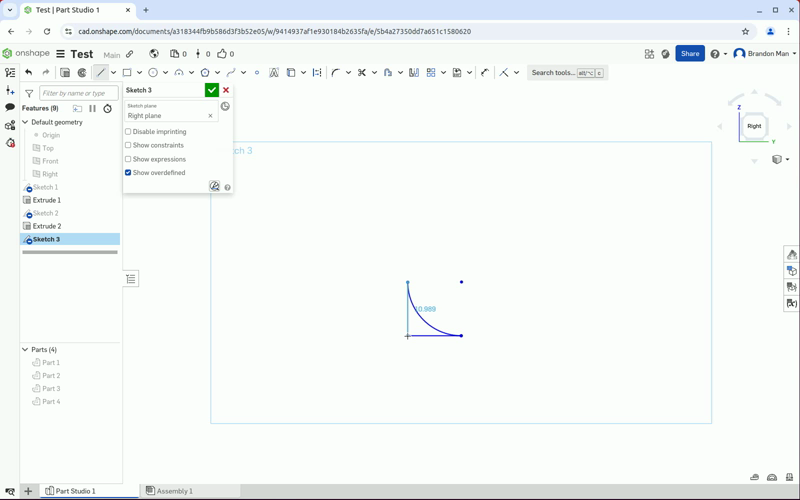
key_up(shift)
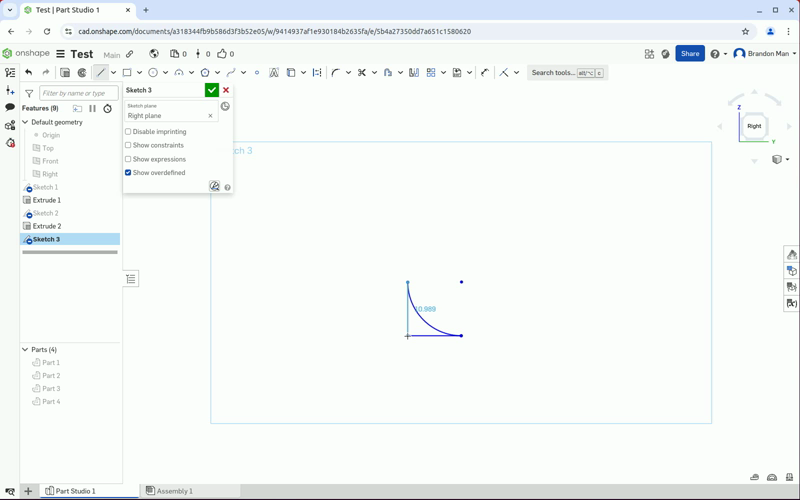
click(407, 335)
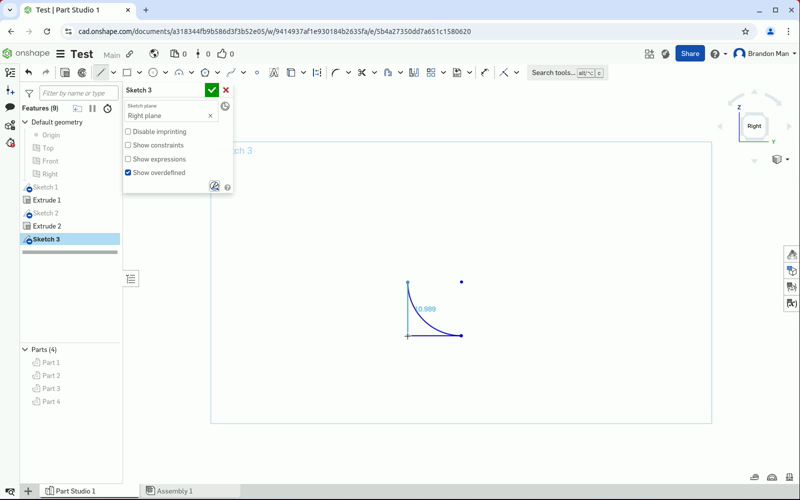
key(esc)
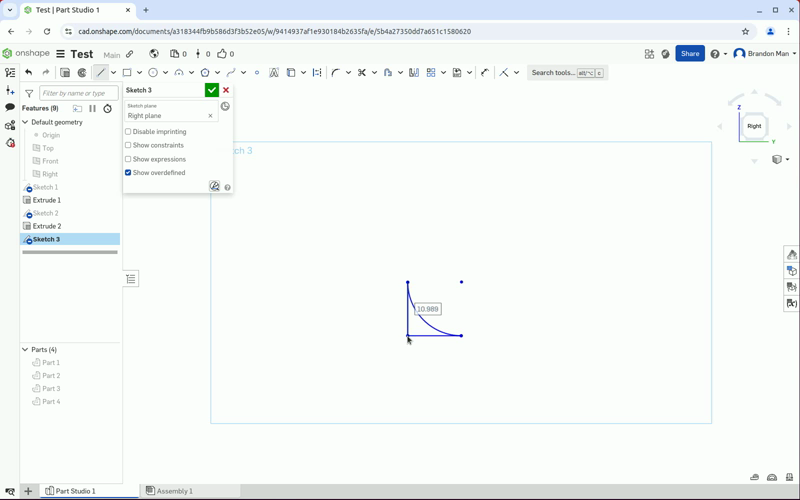
mouse_move(426, 325)
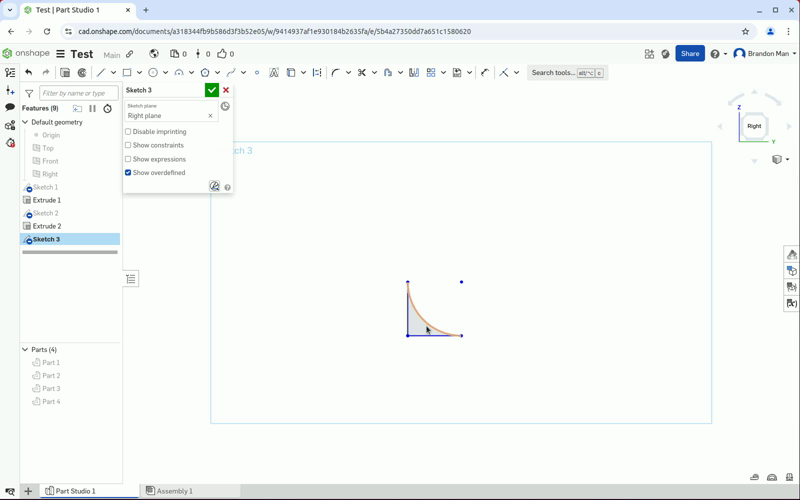
scroll(6)
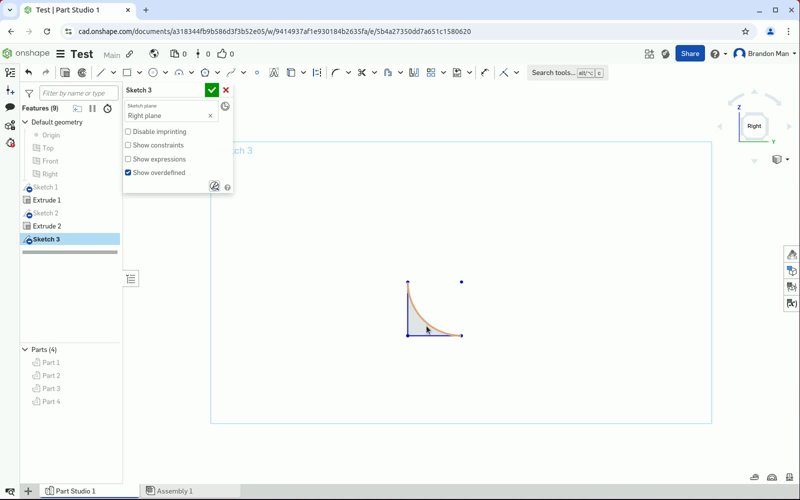
scroll(6)
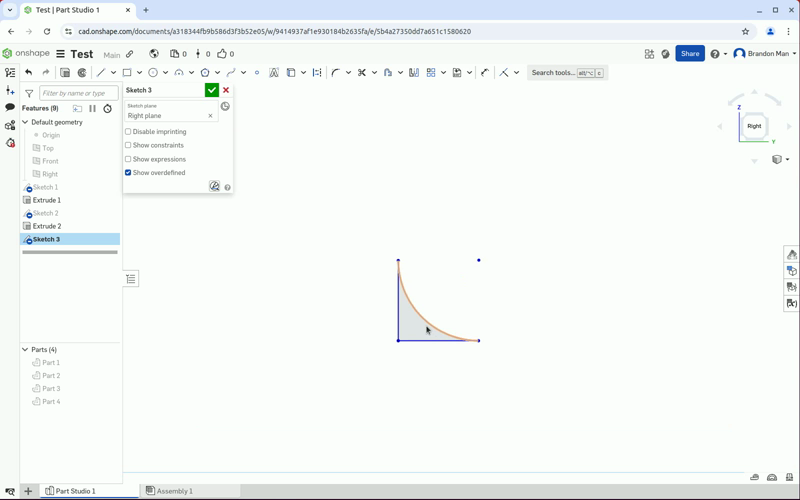
scroll(6)
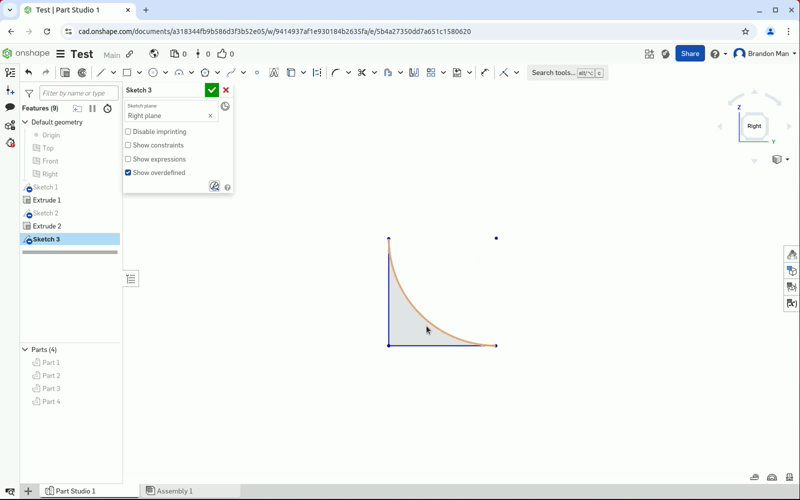
scroll(6)
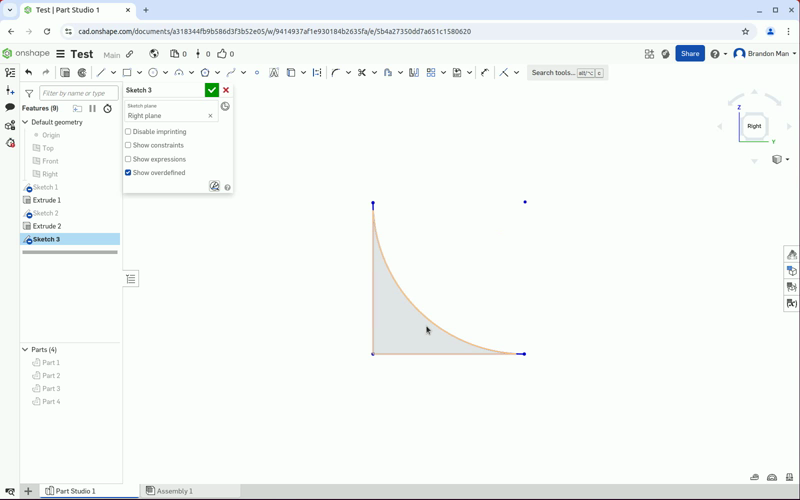
scroll(6)
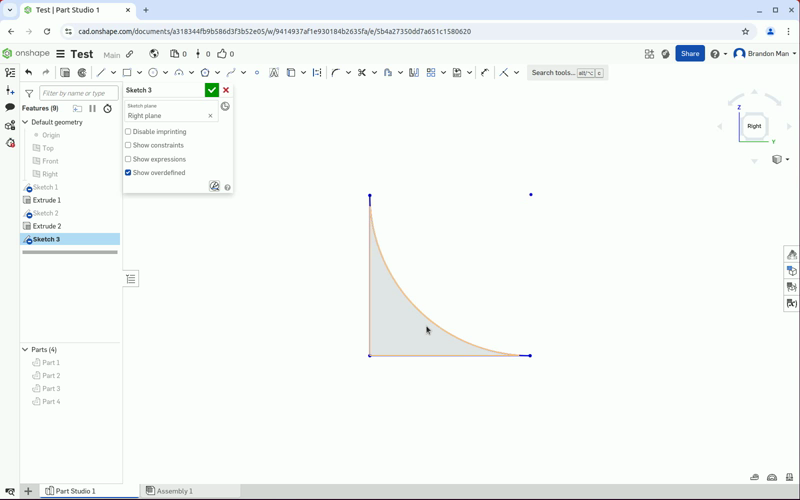
scroll(6)
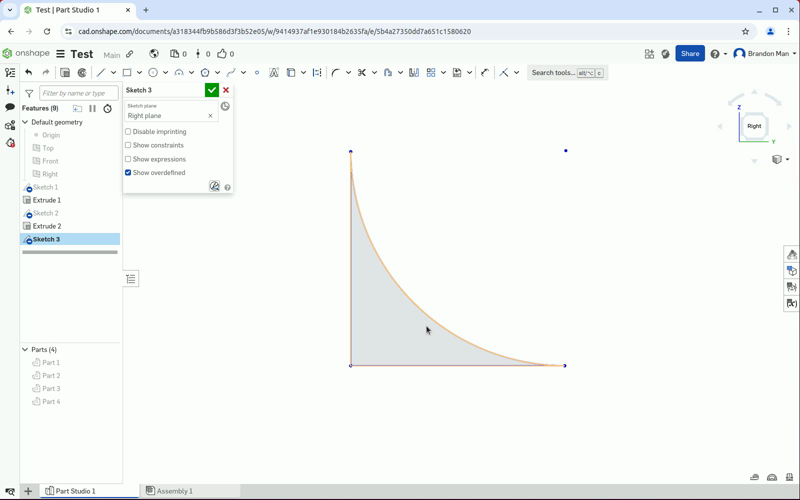
scroll(6)
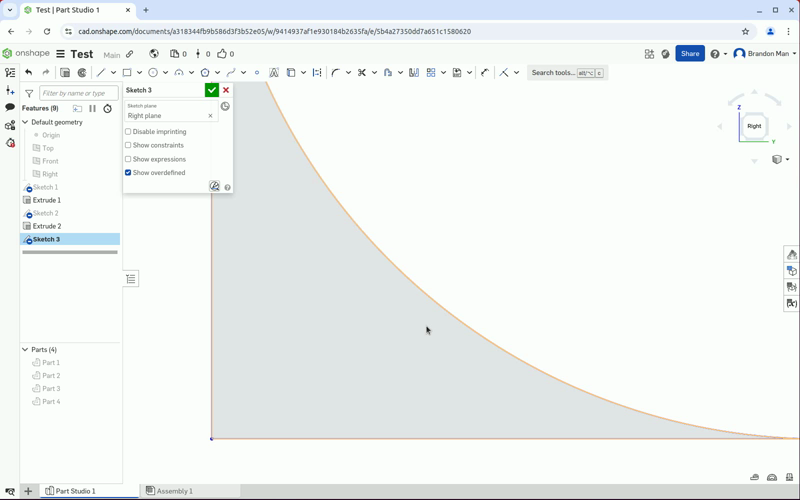
click(426, 325)
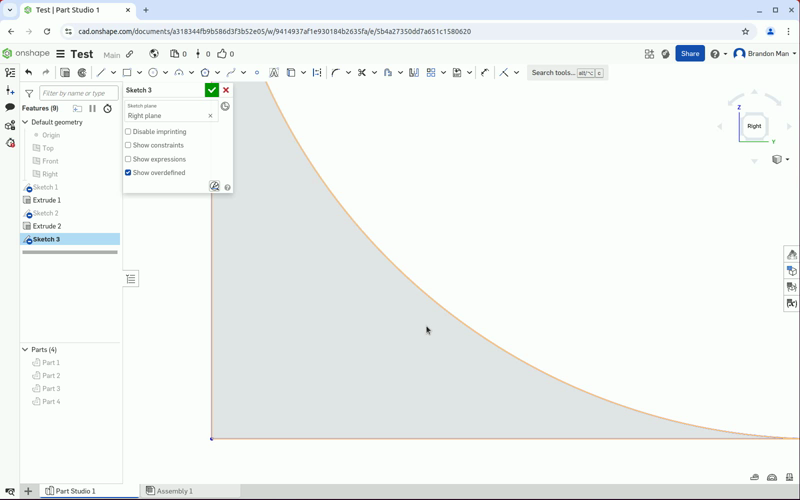
scroll(-6)
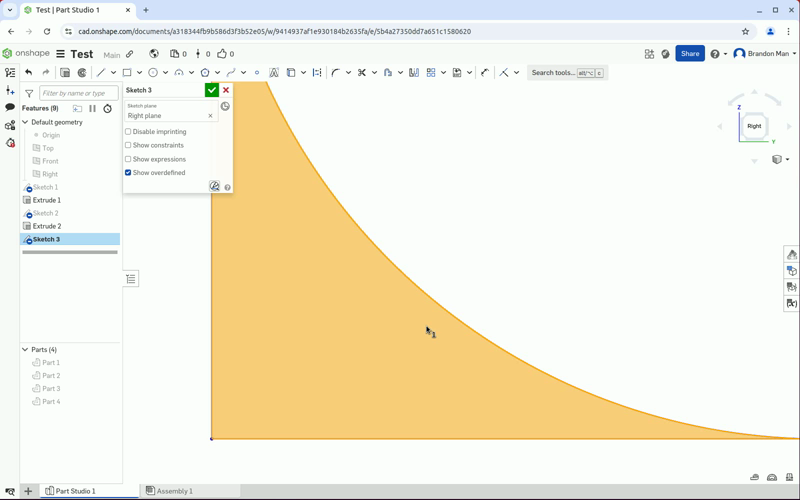
scroll(-6)
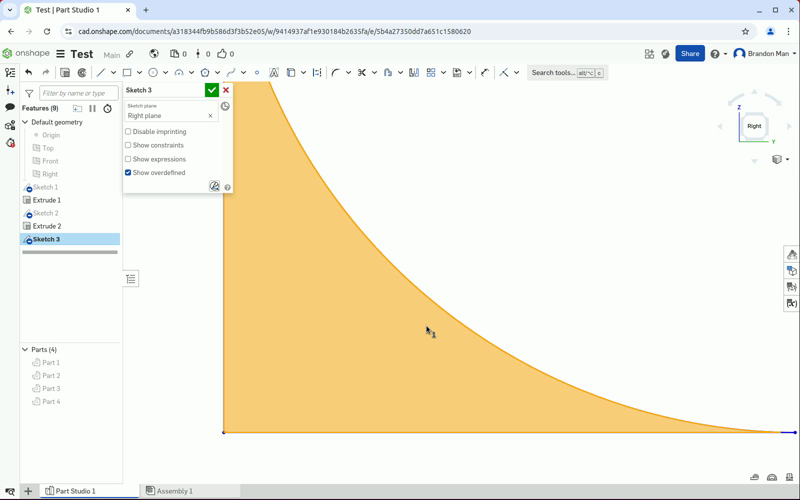
scroll(-6)
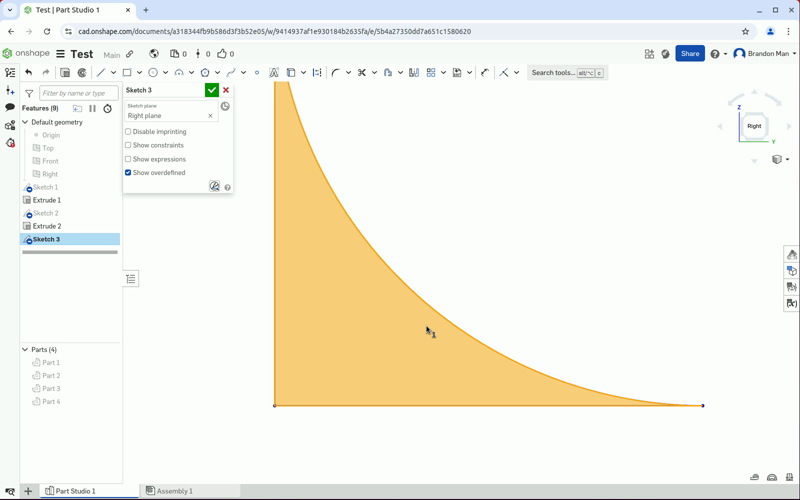
scroll(-6)
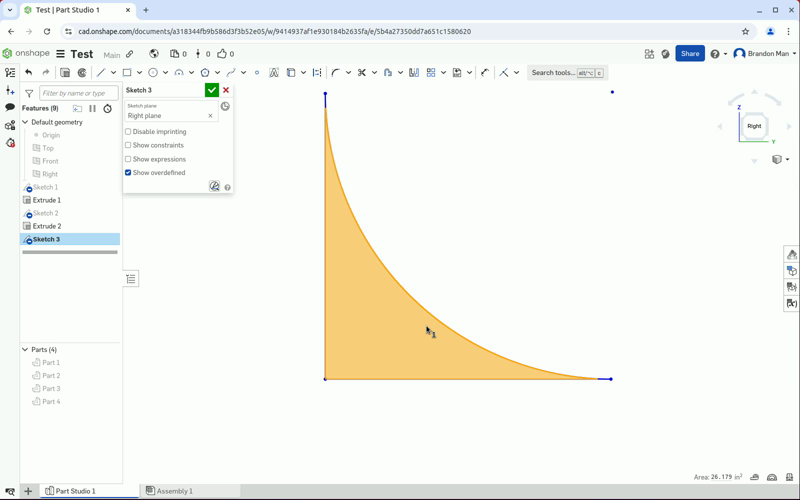
scroll(-6)
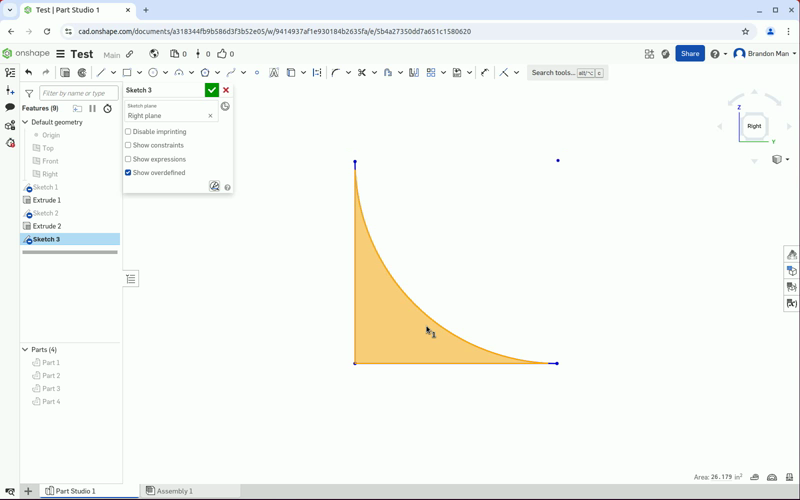
scroll(-6)
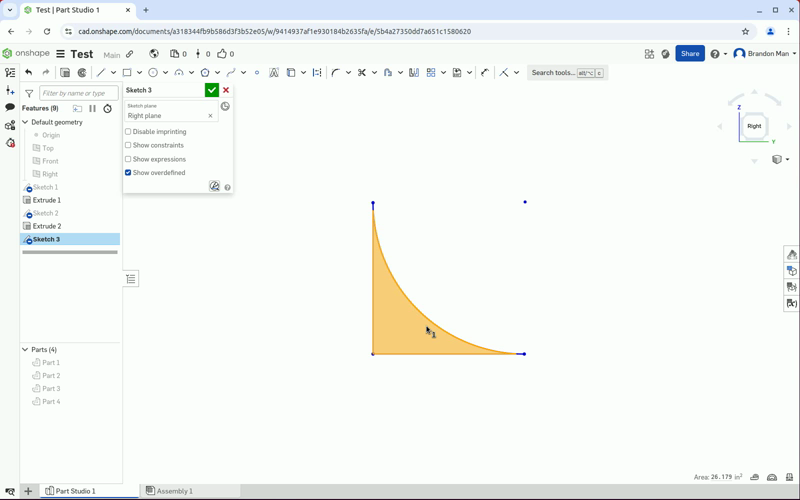
scroll(-6)
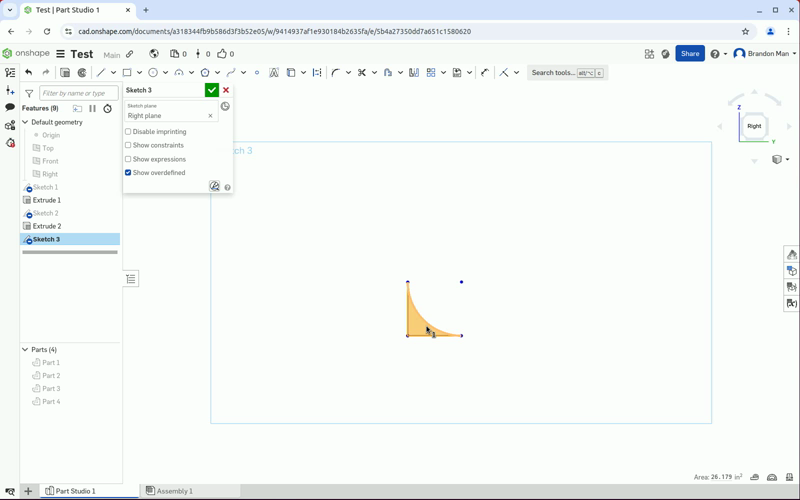
mouse_move(73, 352)
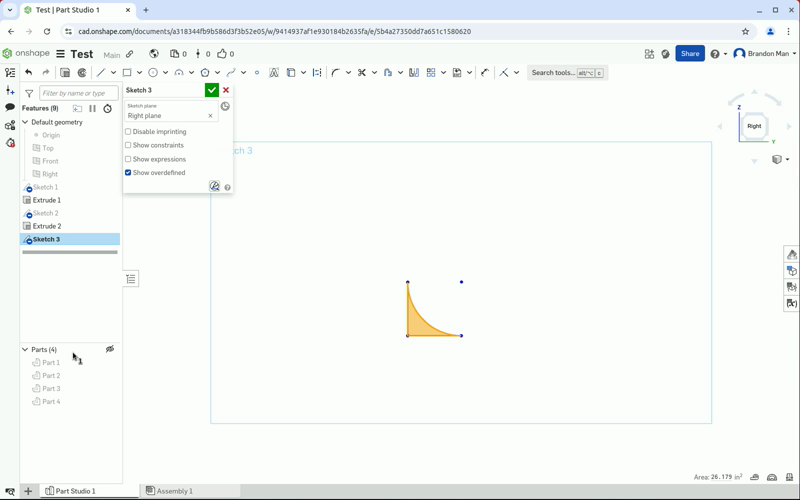
key(shift+y)
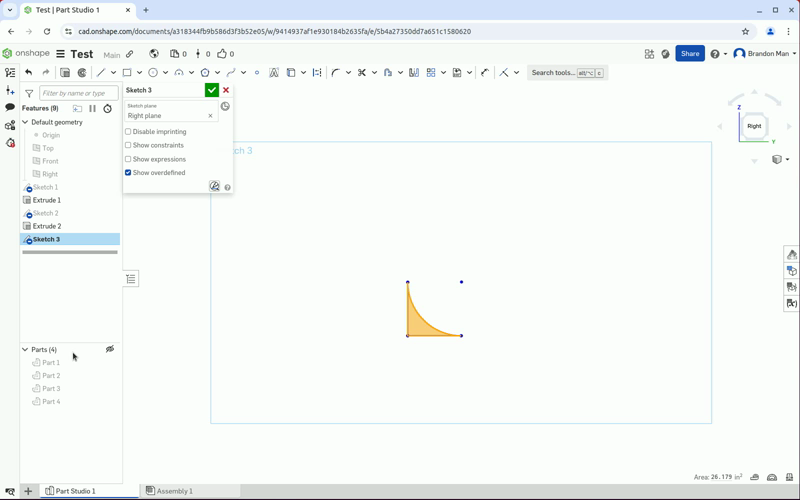
key(shift+e)
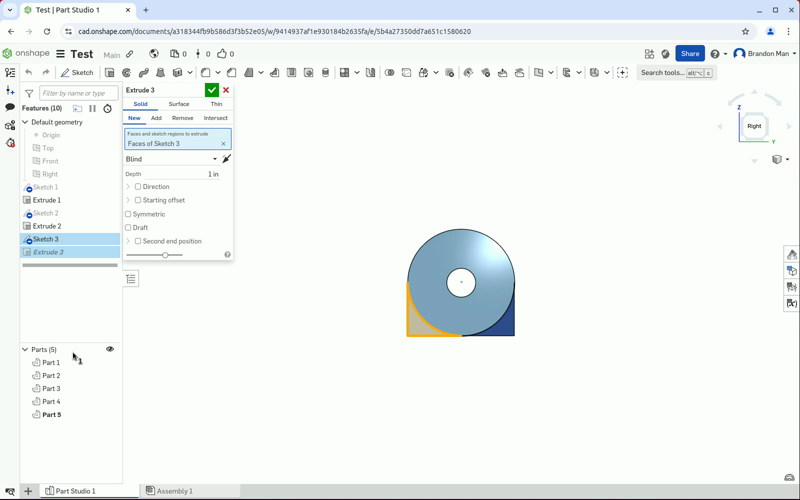
mouse_move(143, 106)
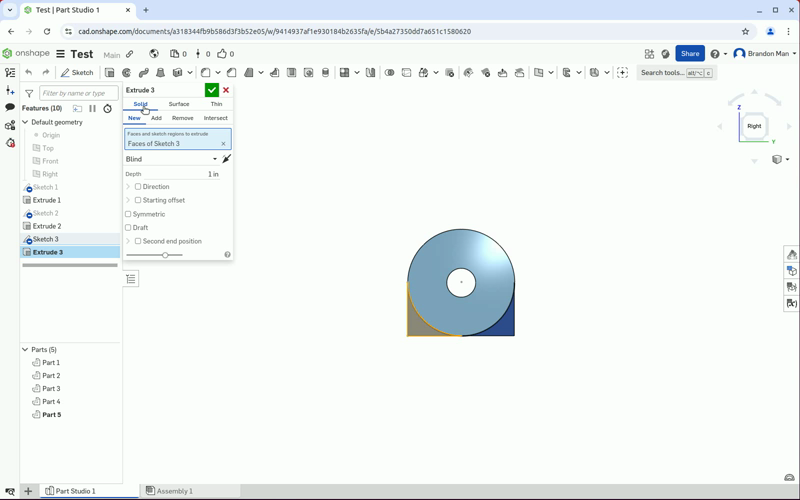
click(143, 106)
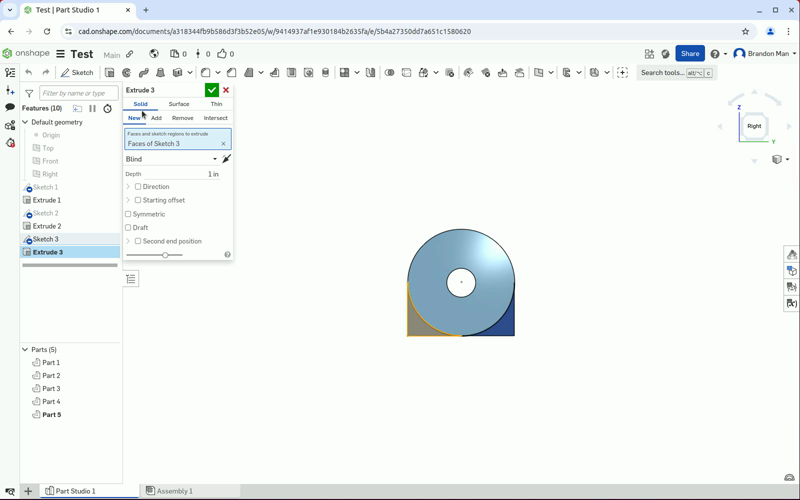
mouse_move(137, 120)
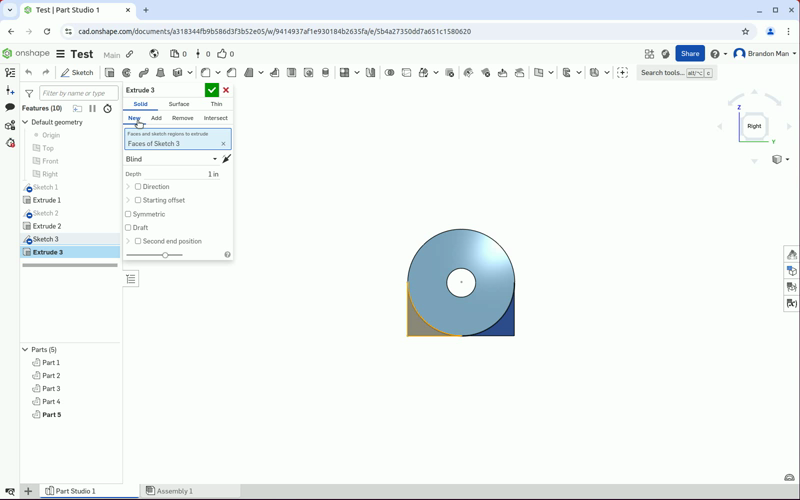
click(137, 120)
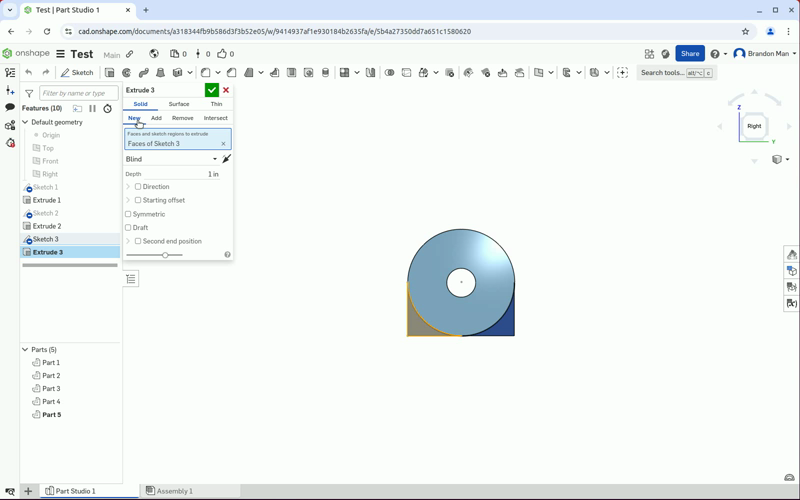
key(tab, 4)
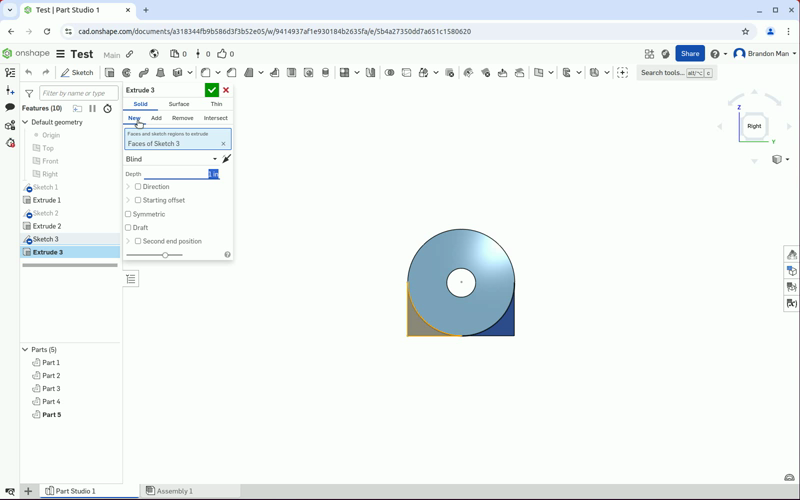
text(23.108)
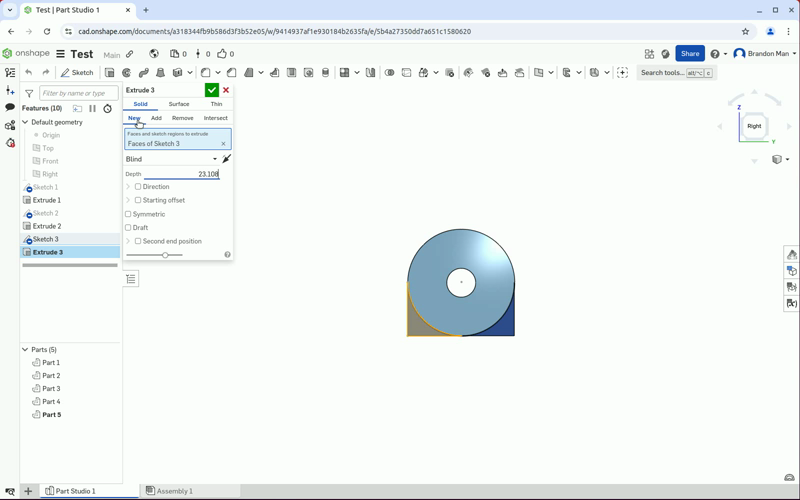
key(enter)
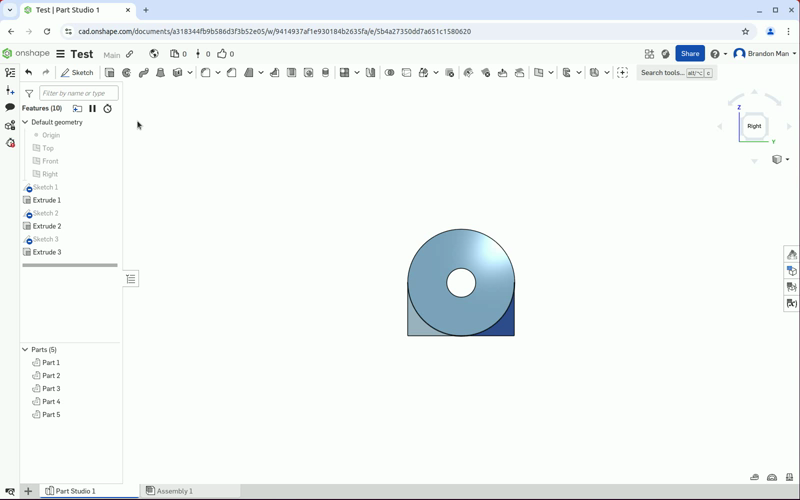
key(shift+h)
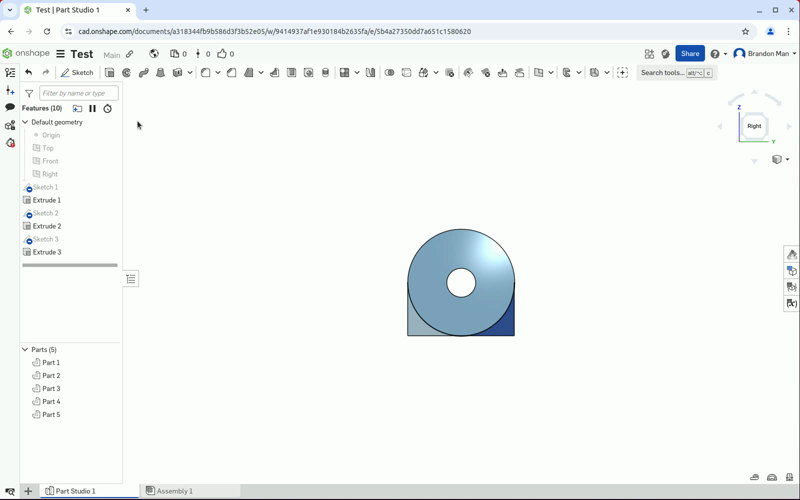
key(shift+h)
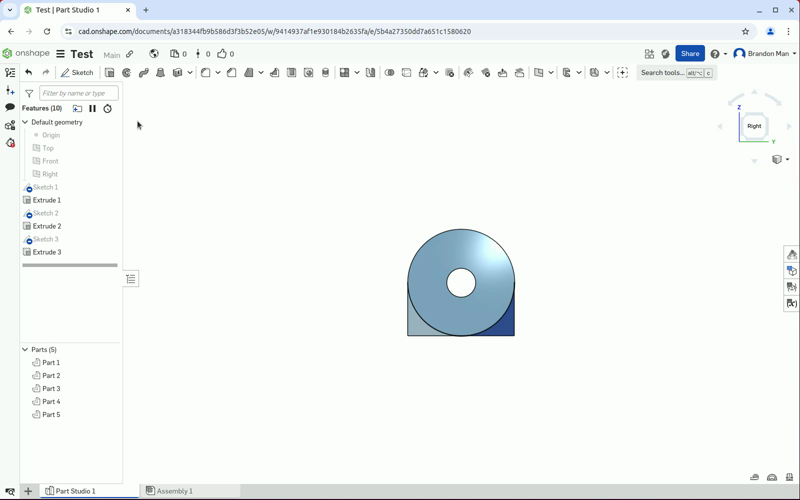
mouse_move(73, 189)
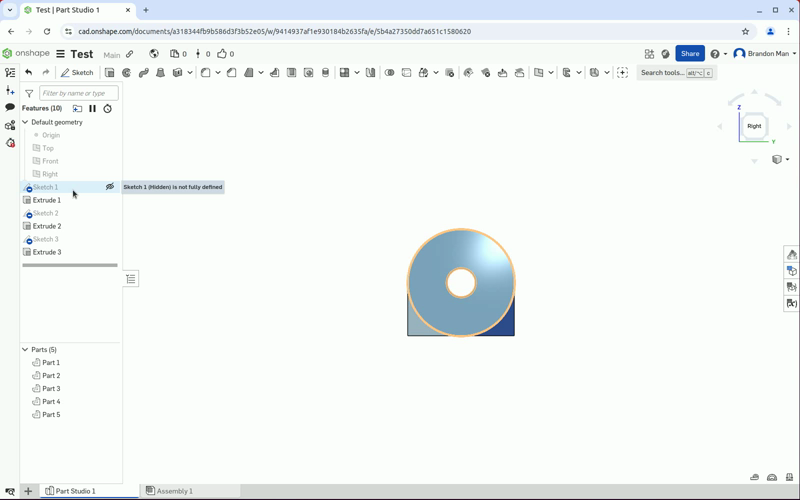
click(73, 189)
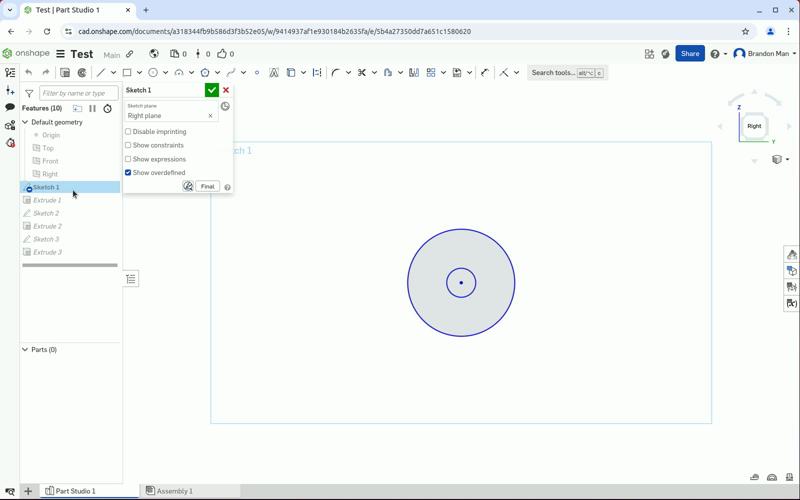
mouse_move(229, 92)
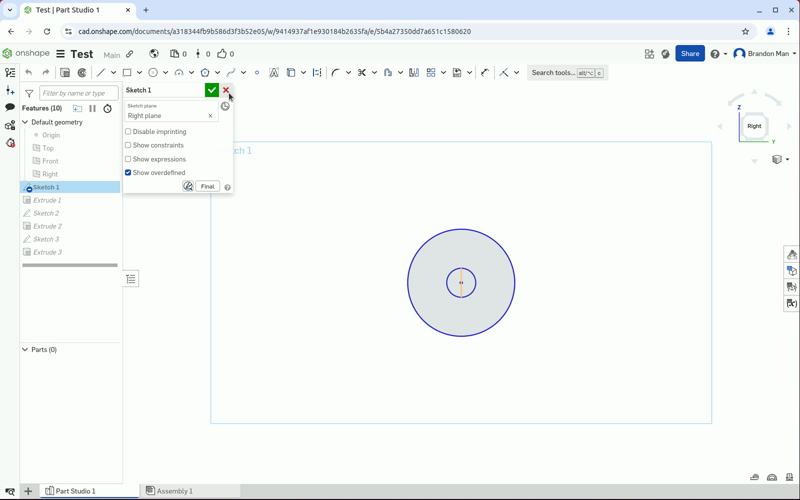
click(229, 92)
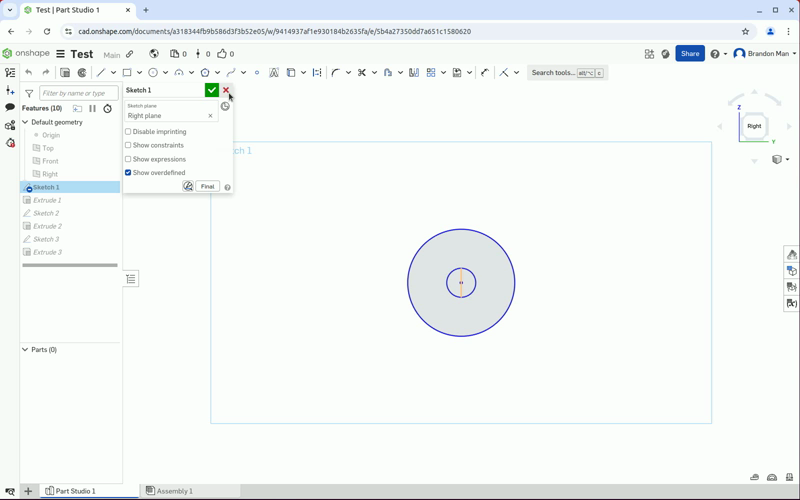
key(shift+s)
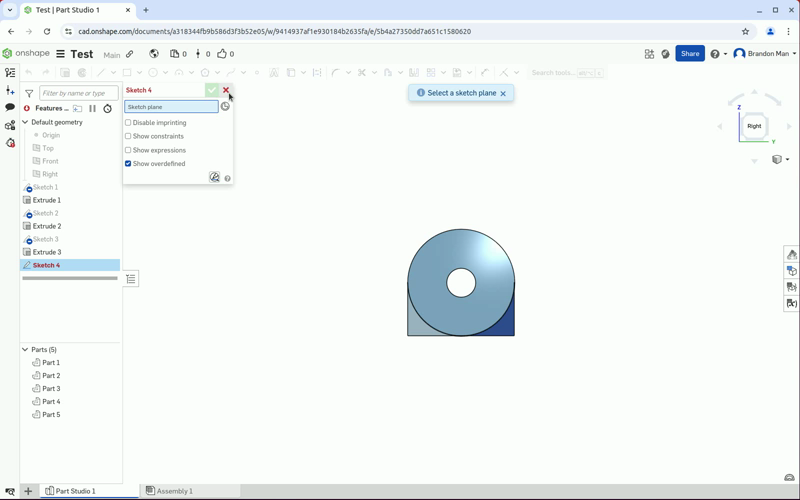
mouse_move(73, 176)
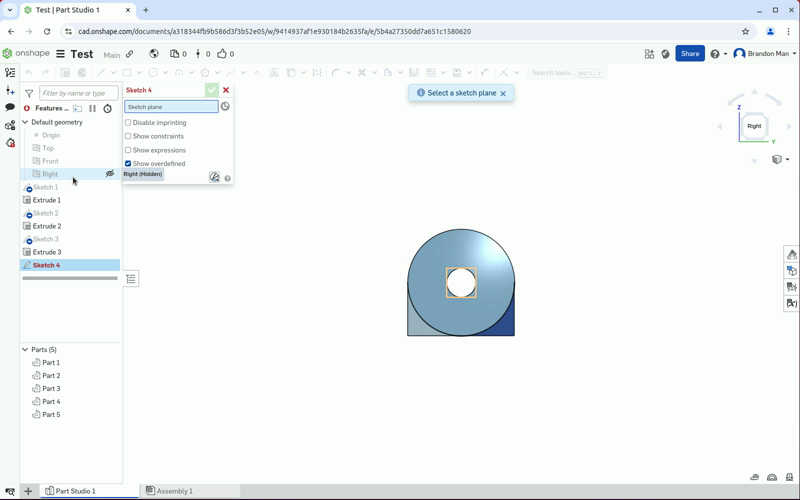
click(73, 176)
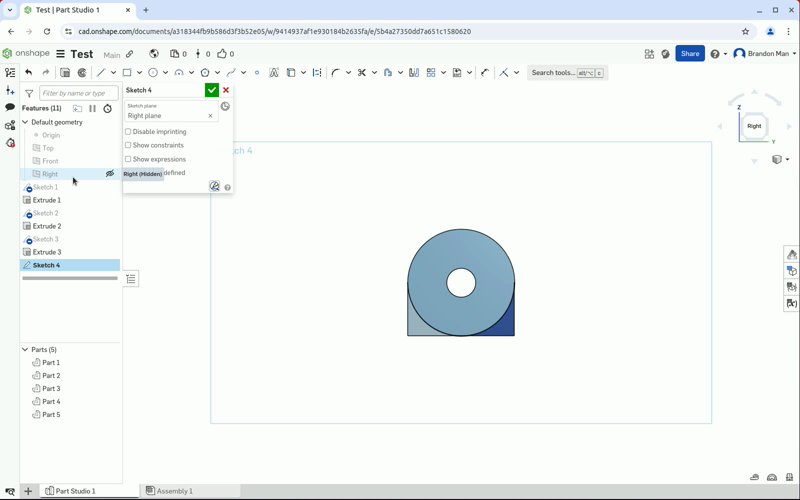
mouse_move(73, 352)
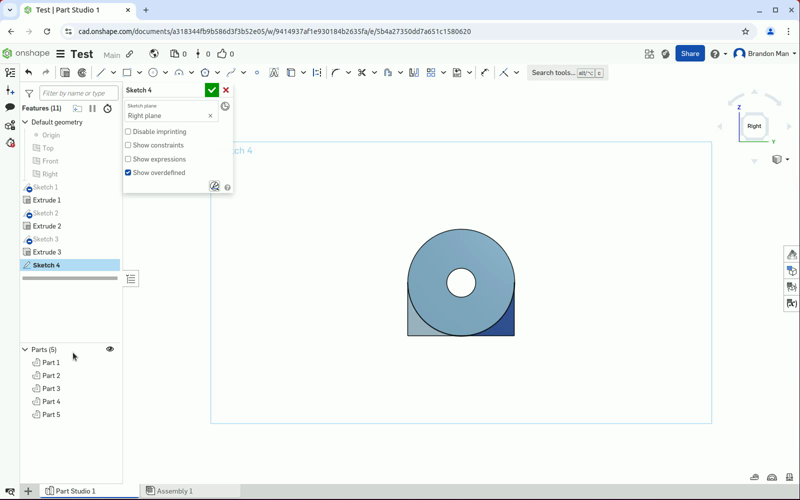
key(y)
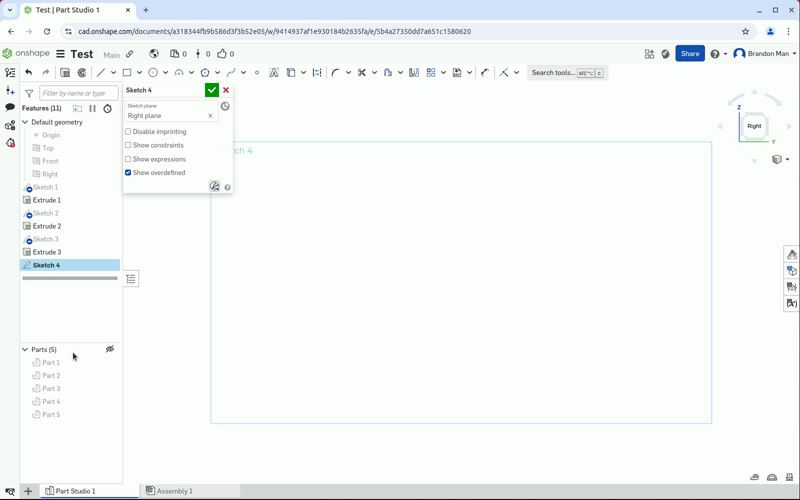
key(c)
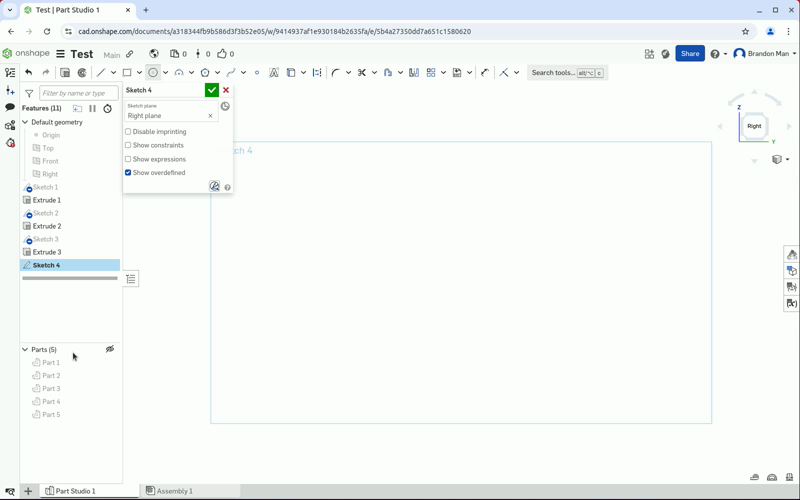
key_down(shift)
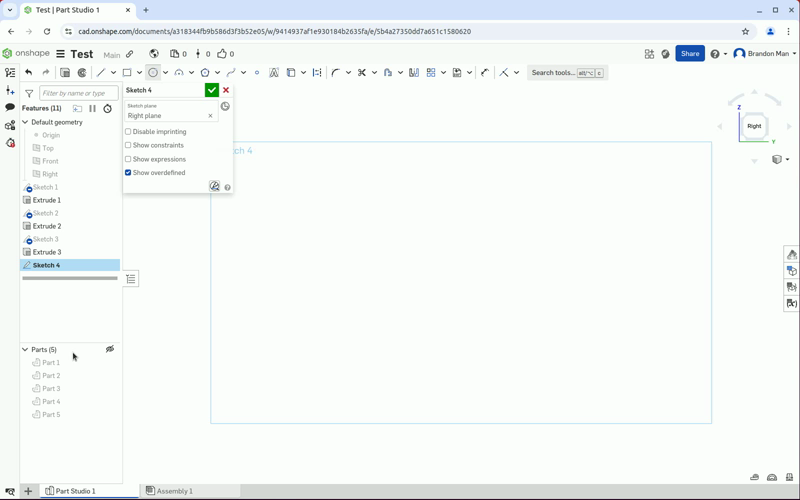
mouse_move(461, 282)
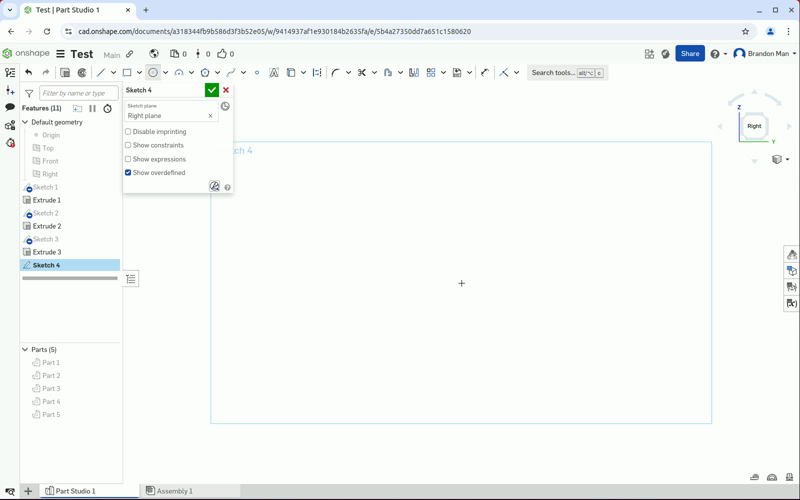
click(461, 282)
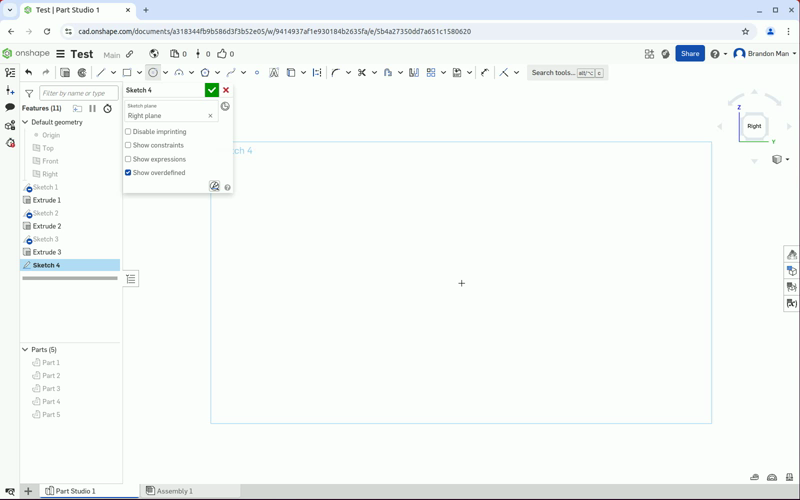
key_up(shift)
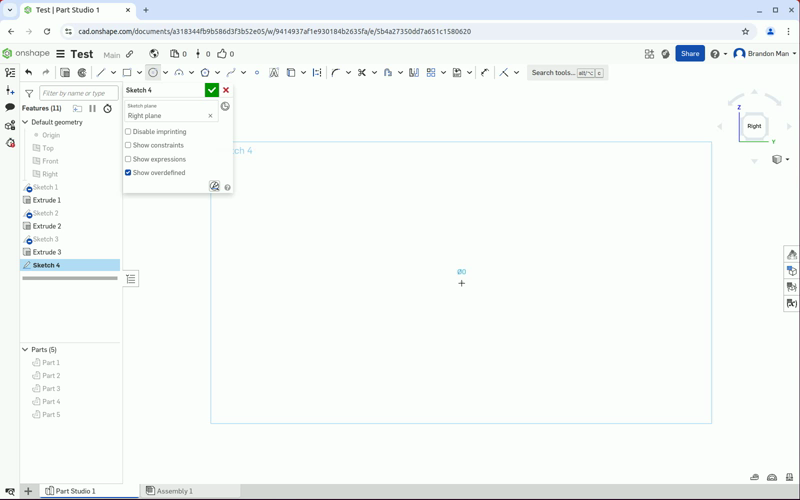
mouse_move(477, 282)
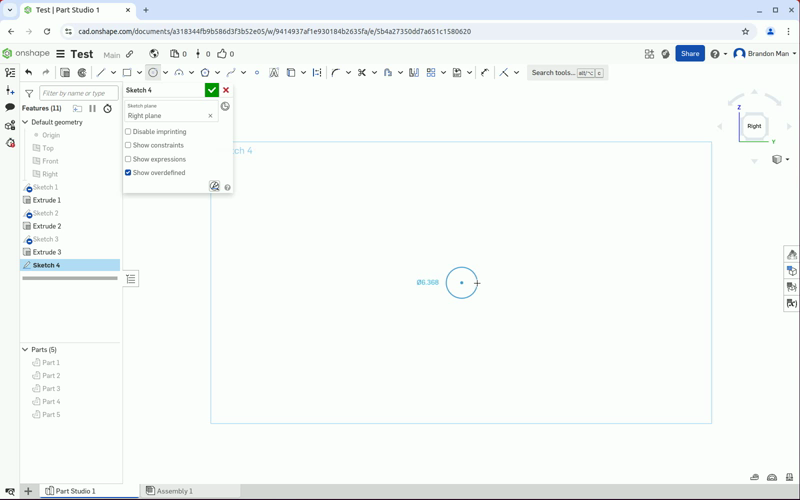
click(477, 282)
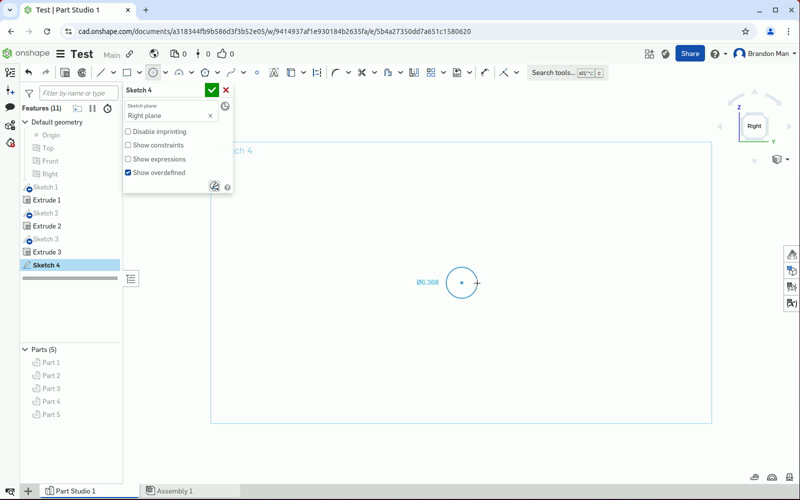
key(esc)
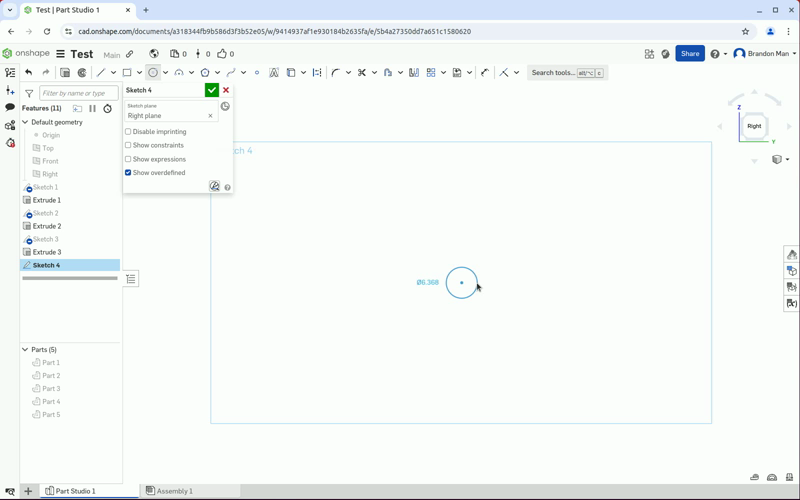
mouse_move(472, 278)
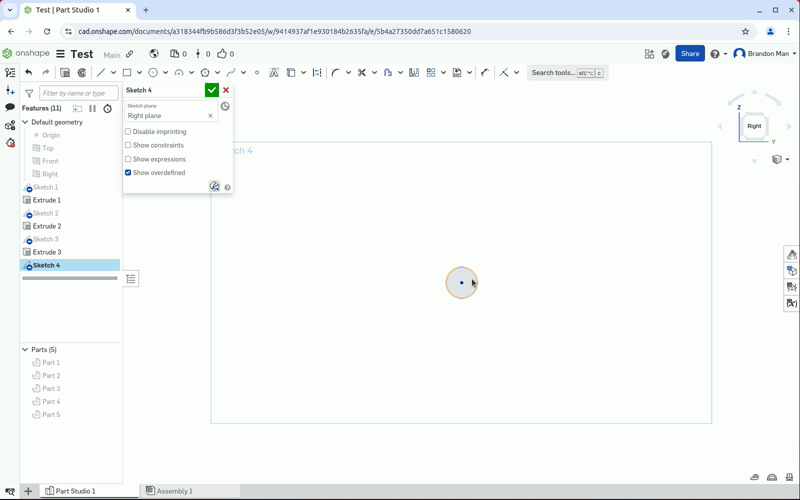
scroll(6)
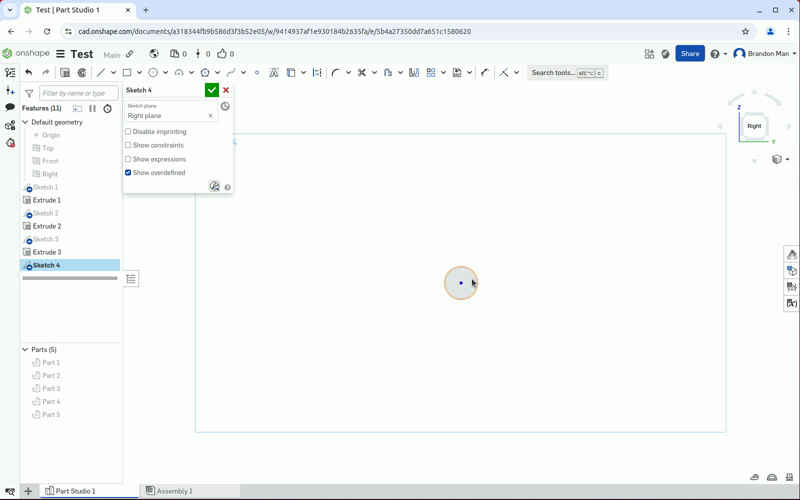
scroll(6)
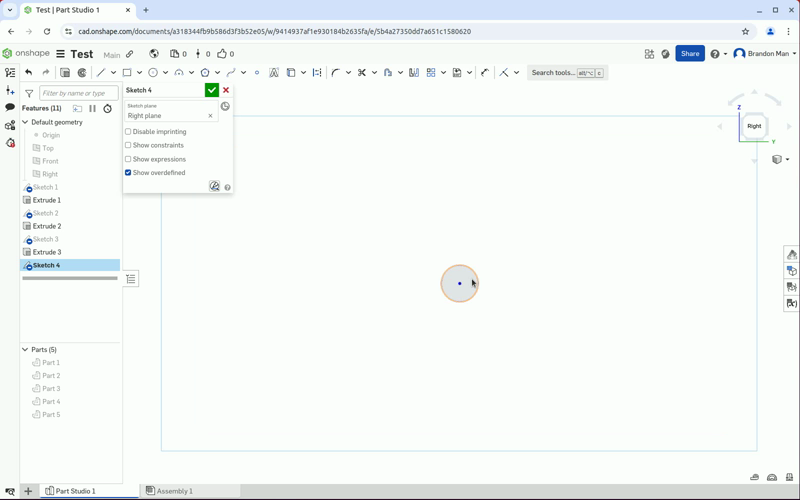
scroll(6)
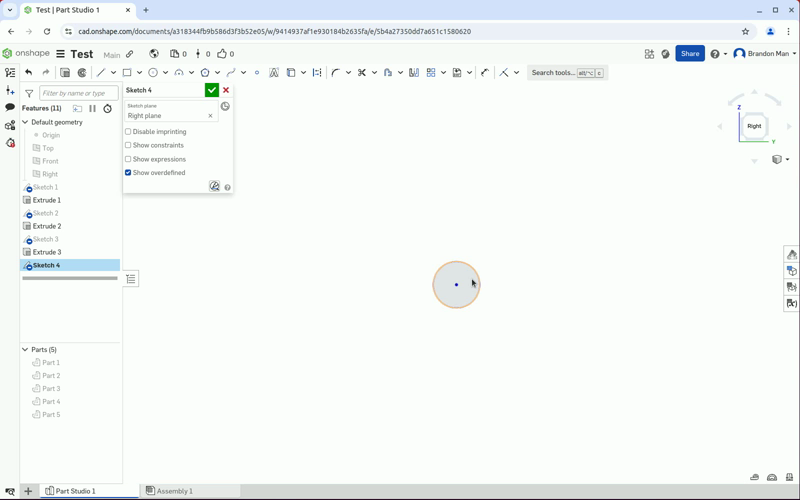
scroll(6)
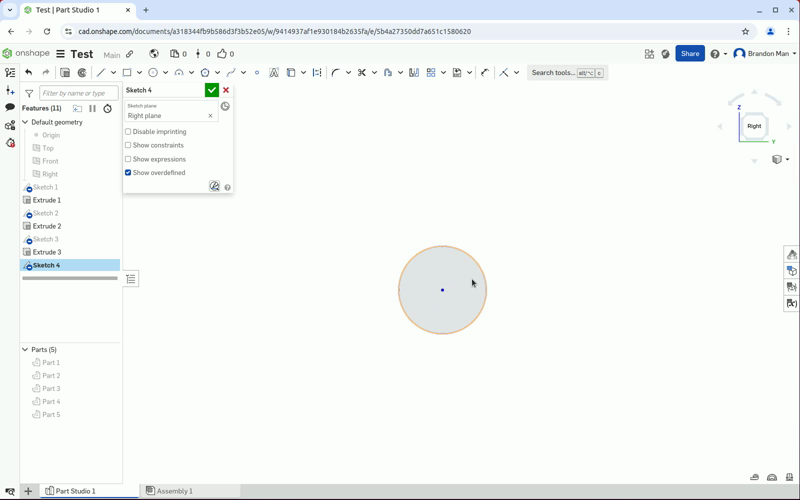
scroll(6)
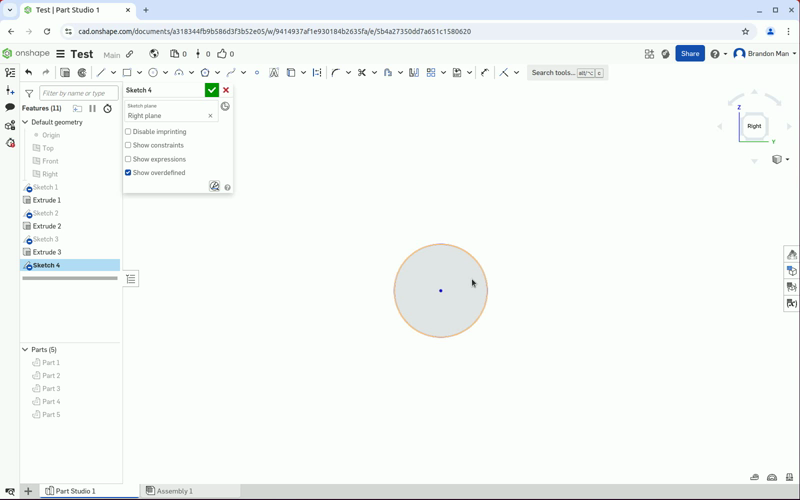
scroll(6)
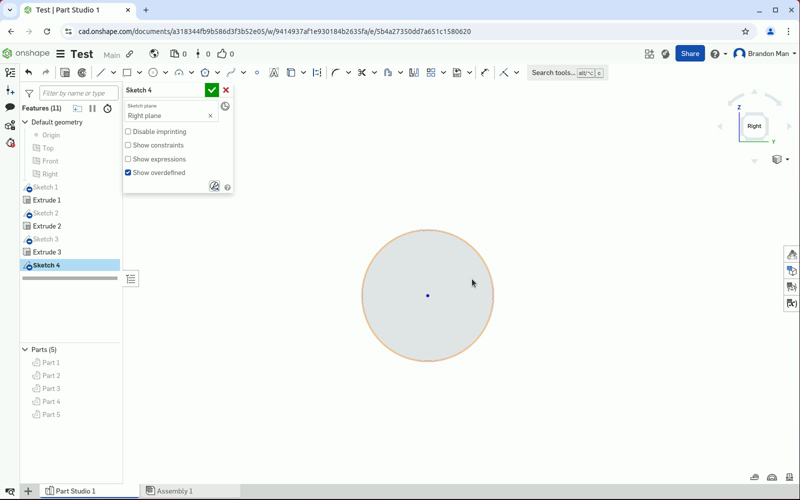
scroll(6)
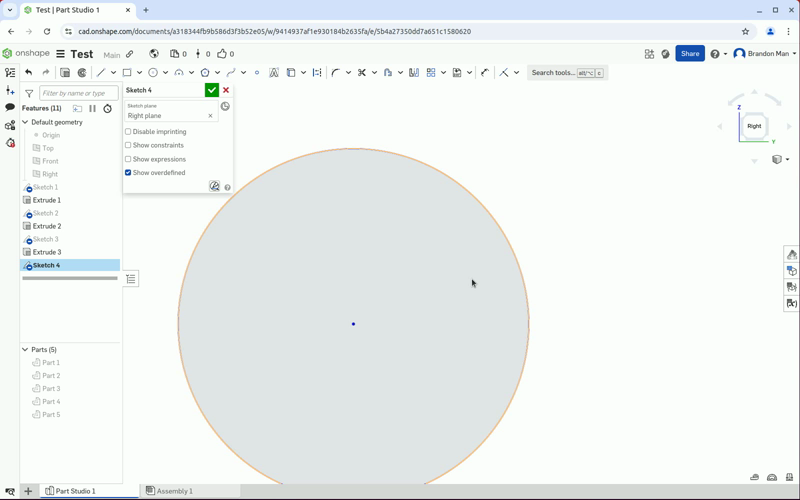
click(472, 278)
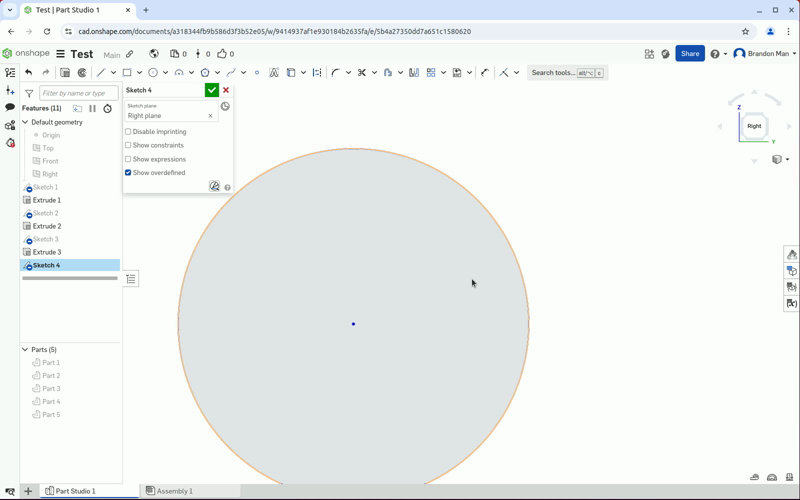
scroll(-6)
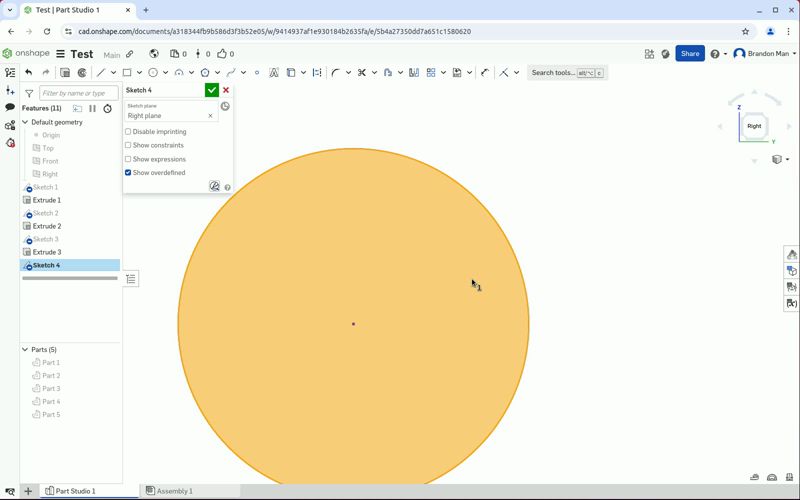
scroll(-6)
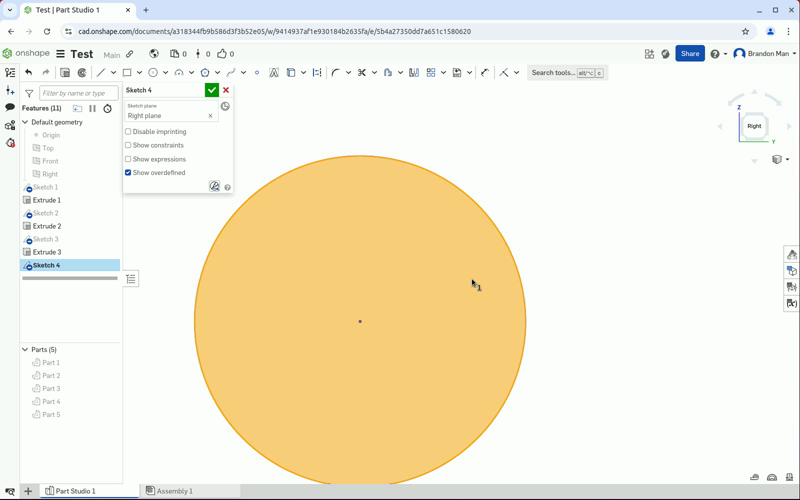
scroll(-6)
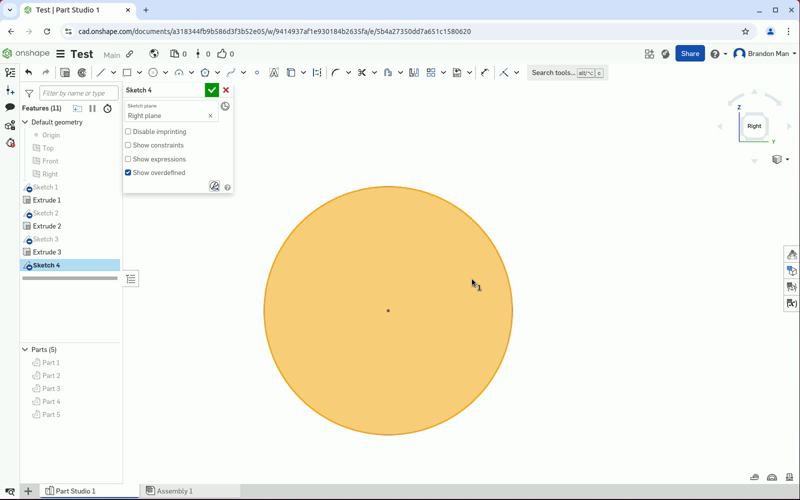
scroll(-6)
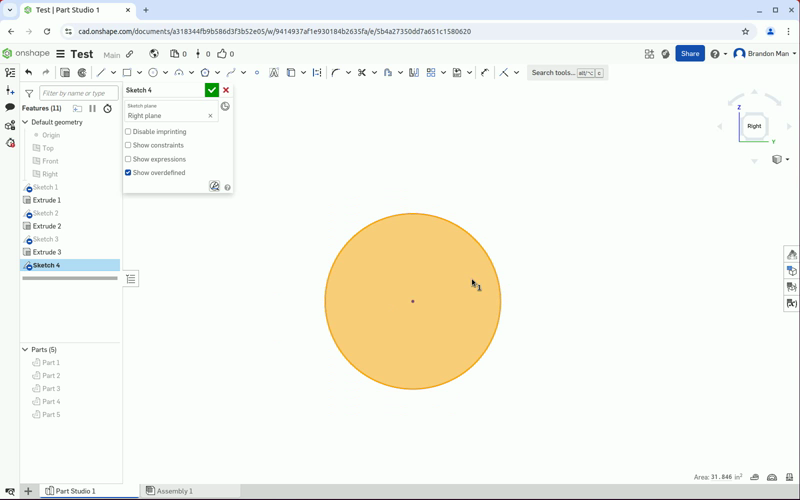
scroll(-6)
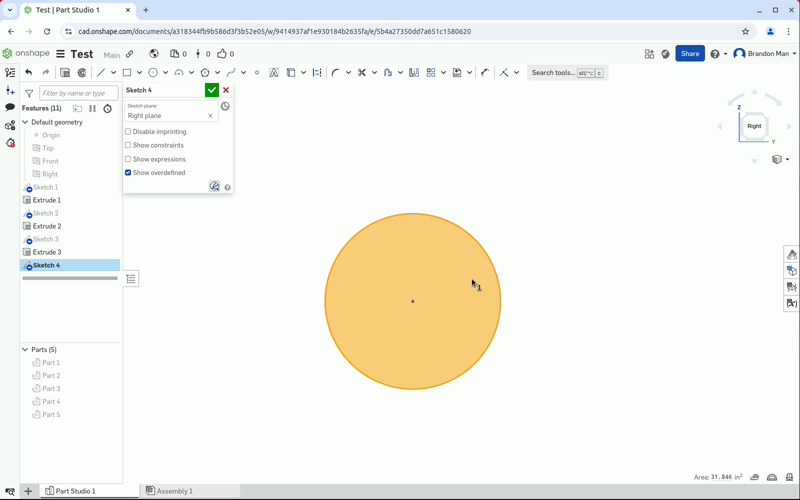
scroll(-6)
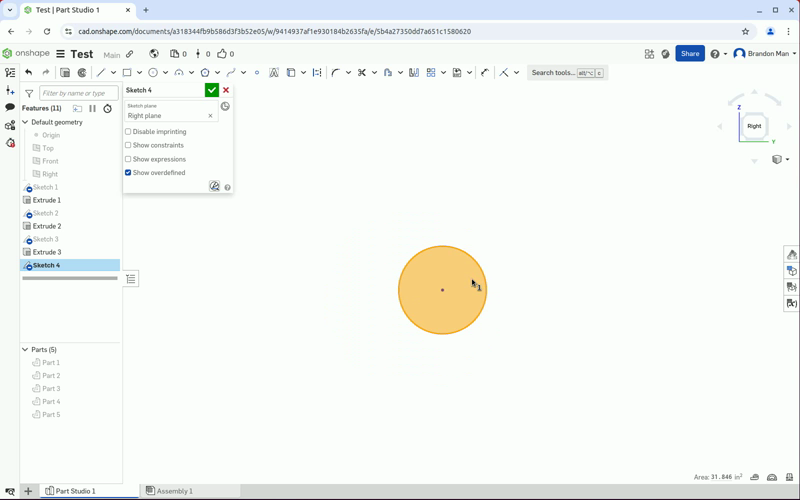
scroll(-6)
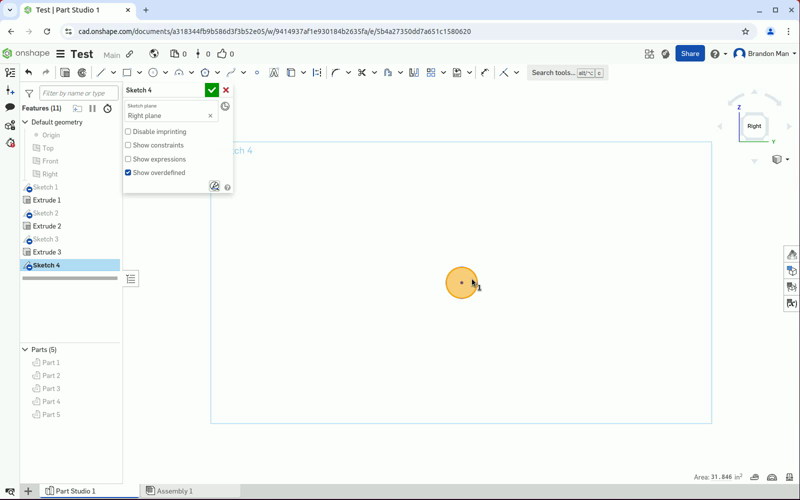
mouse_move(73, 352)
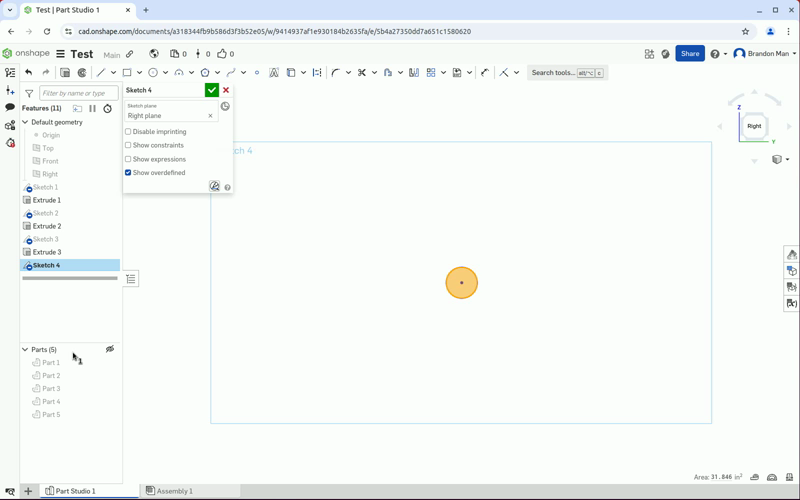
key(shift+y)
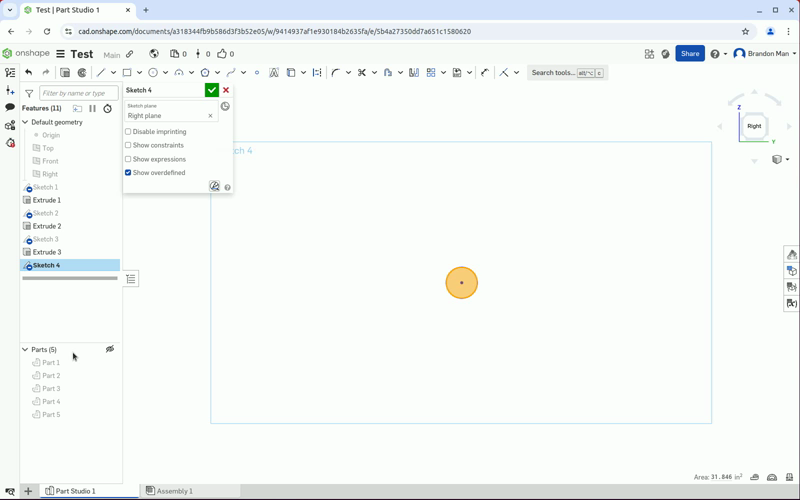
key(shift+e)
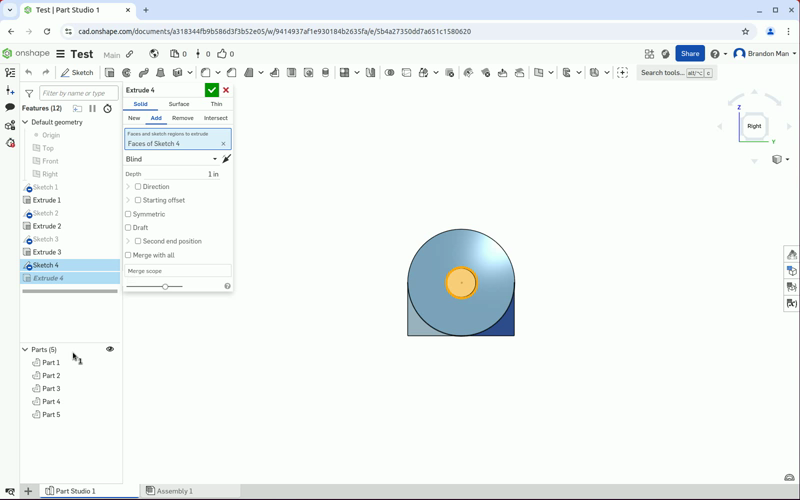
mouse_move(143, 106)
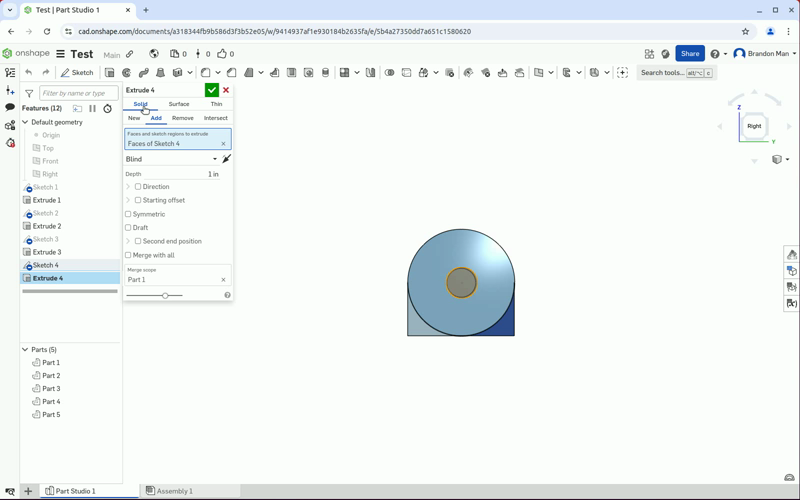
click(143, 106)
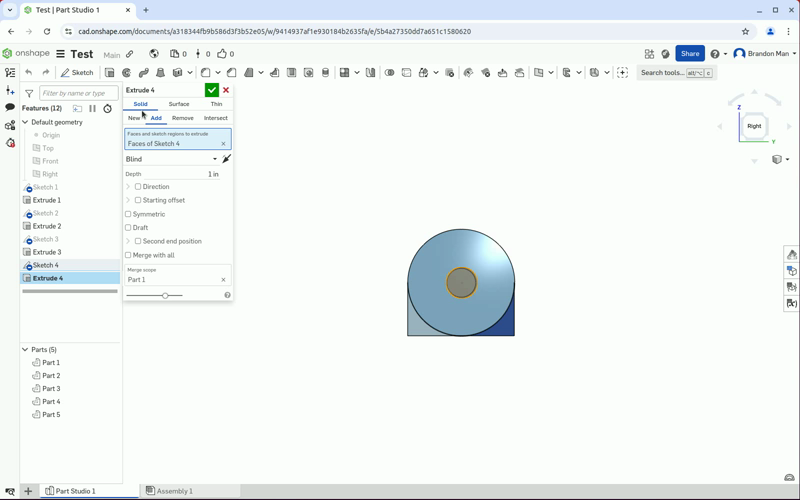
mouse_move(137, 120)
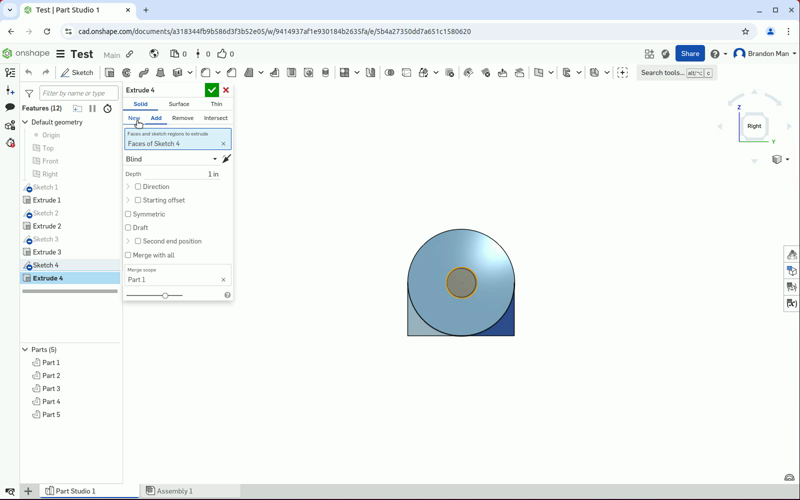
click(137, 120)
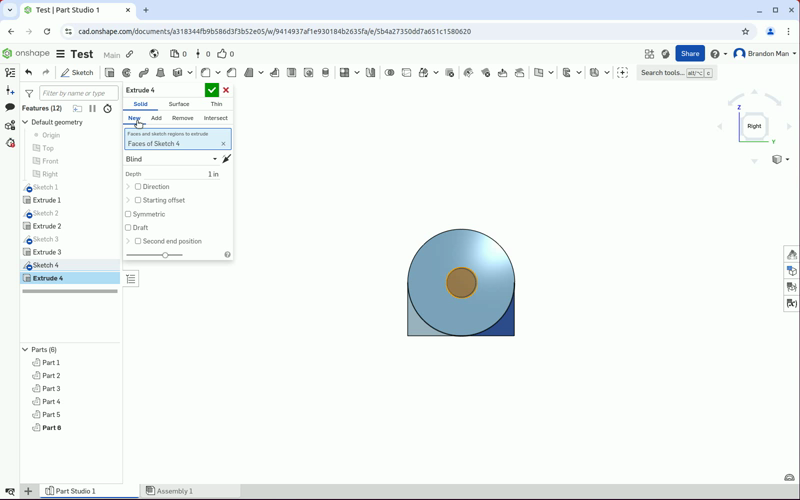
key(tab, 4)
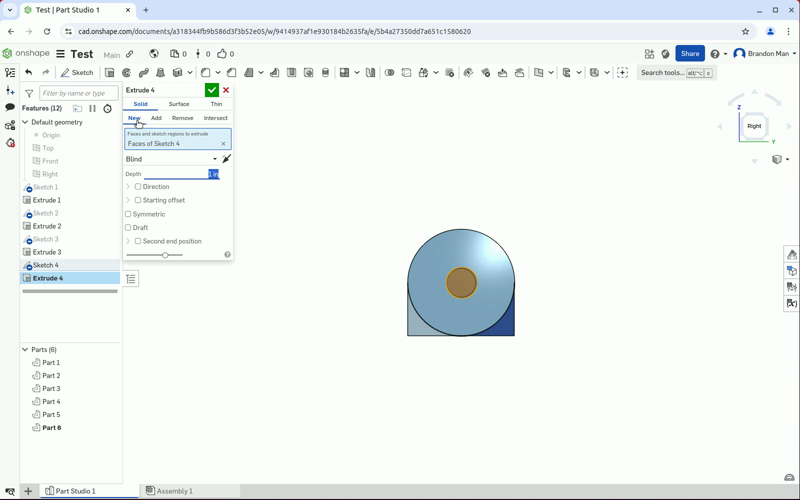
text(2.407)
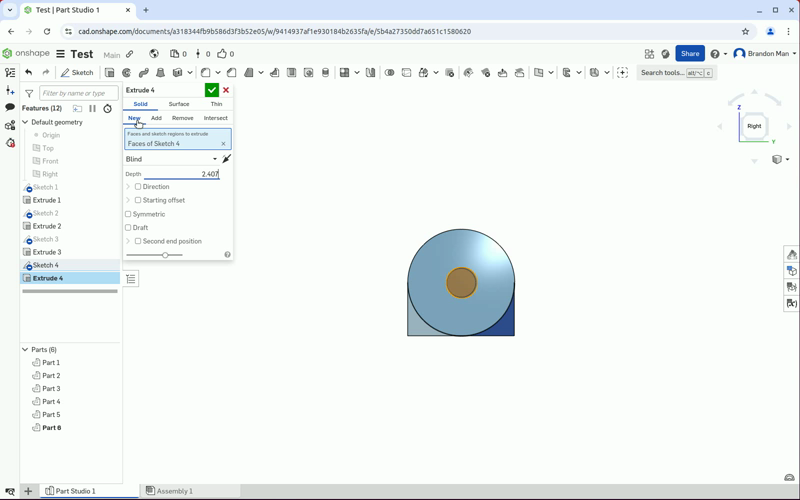
key(enter)
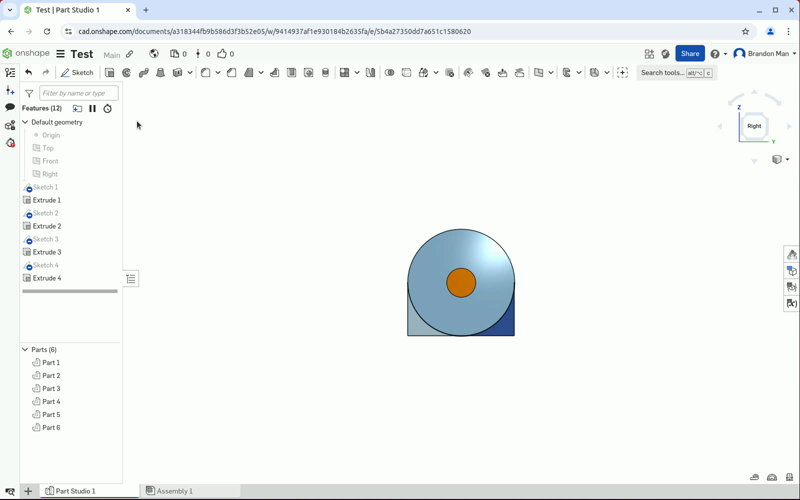
key(shift+h)
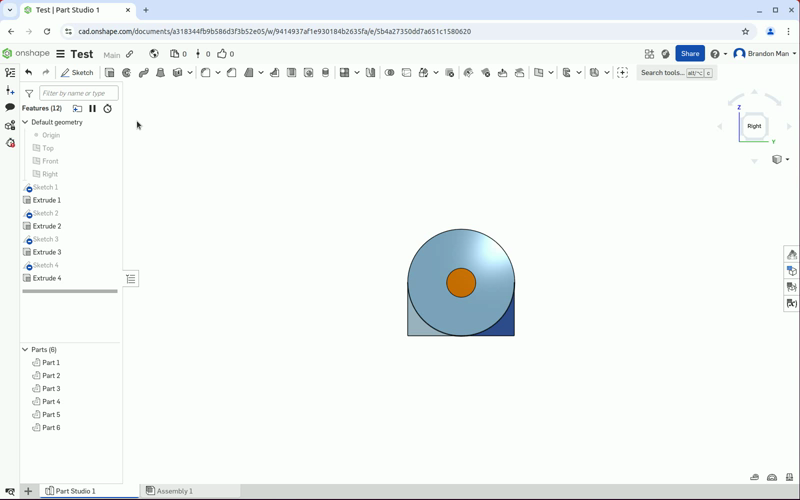
key(shift+h)
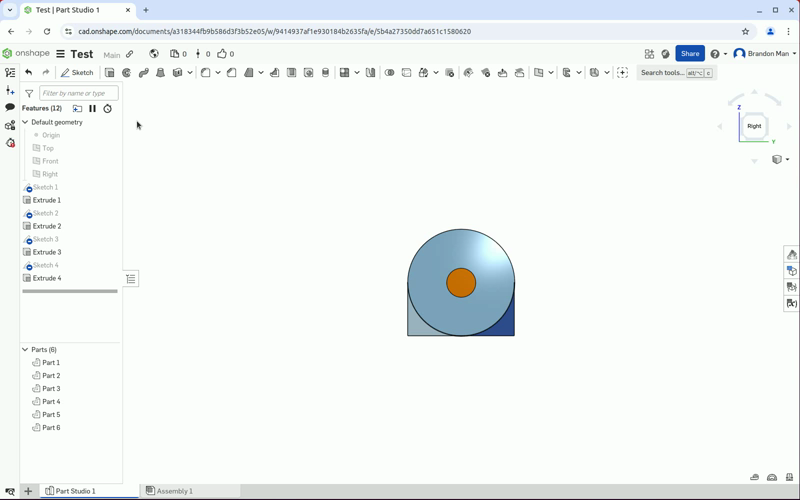
mouse_move(73, 189)
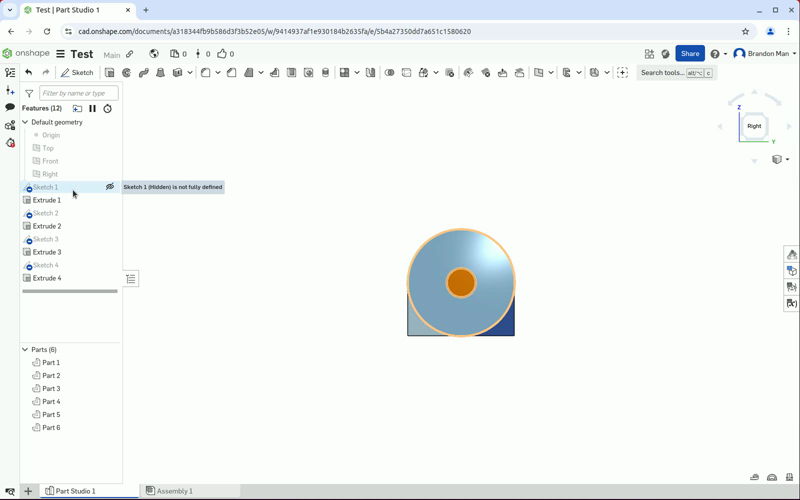
click(73, 189)
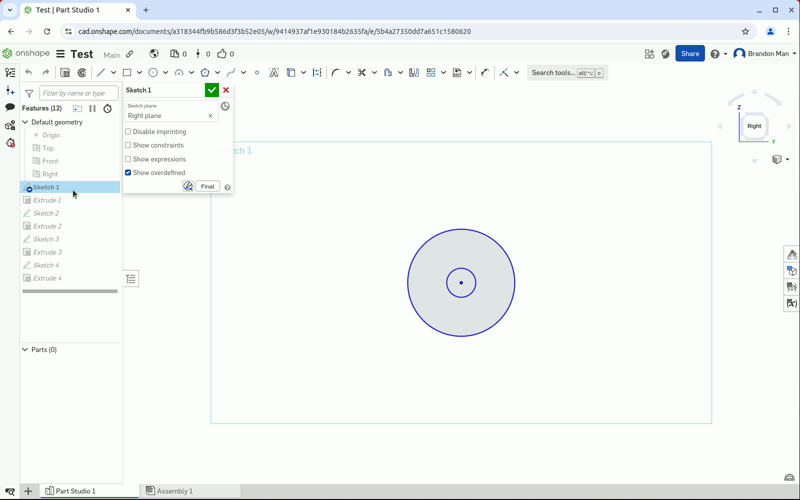
mouse_move(229, 92)
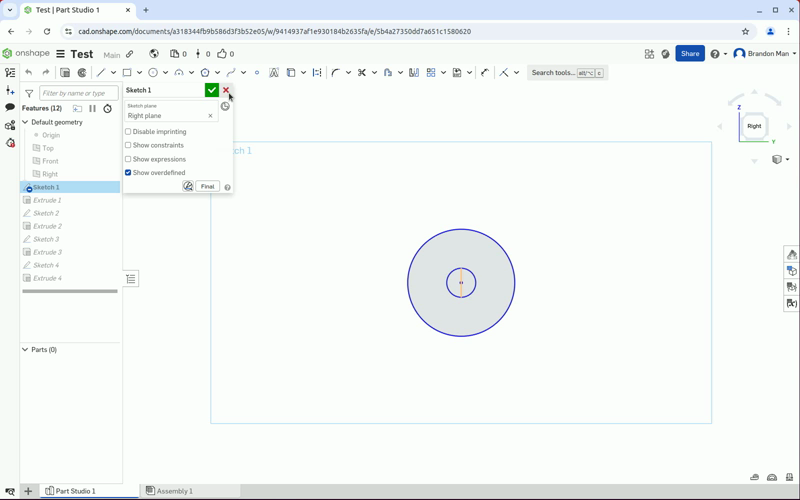
click(229, 92)
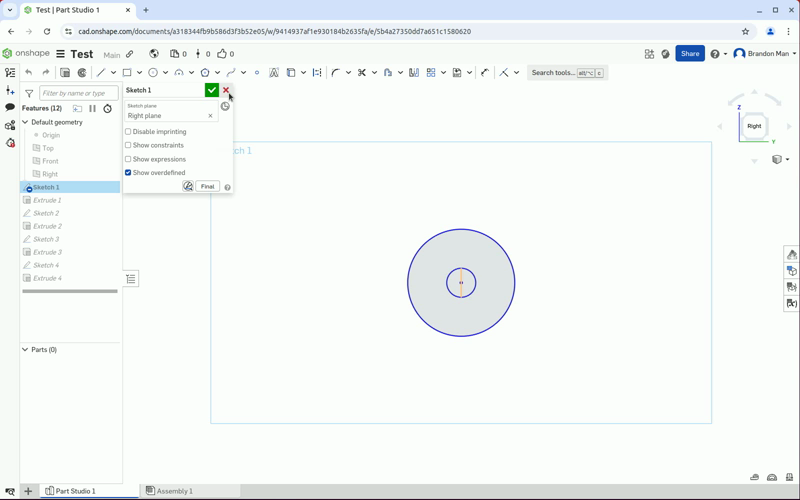
key(shift+s)
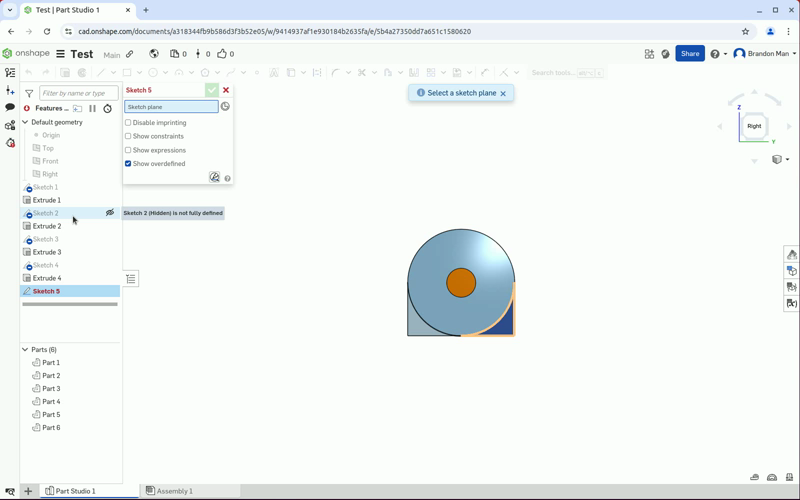
scroll(3)
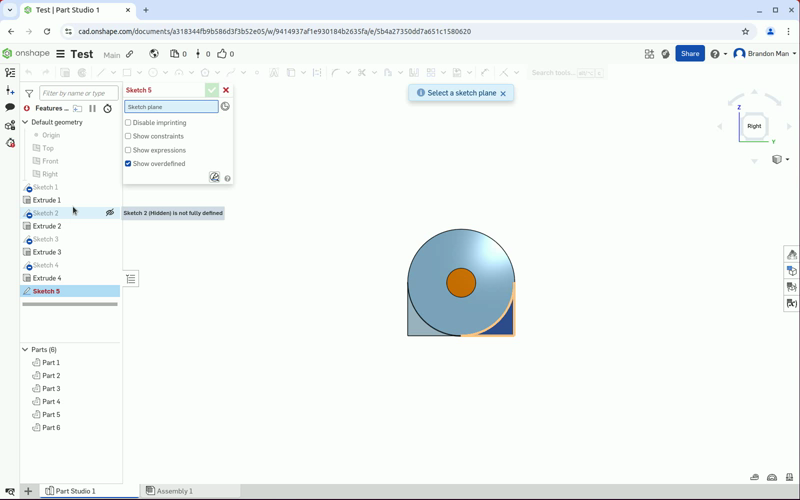
mouse_move(73, 176)
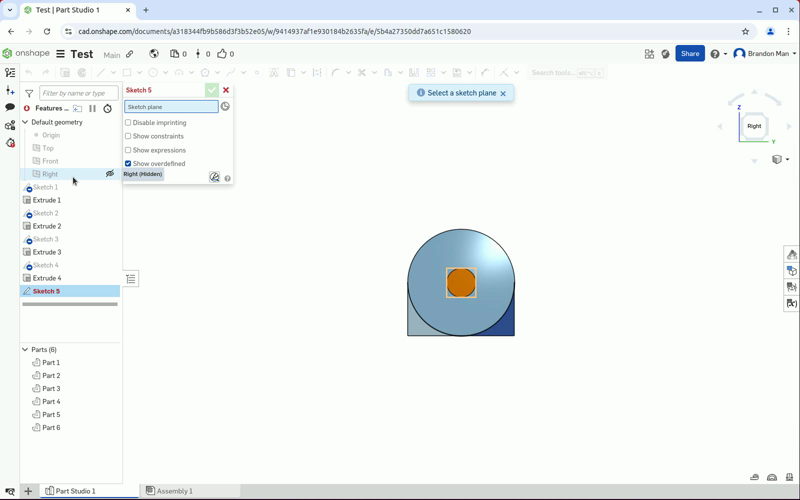
click(73, 176)
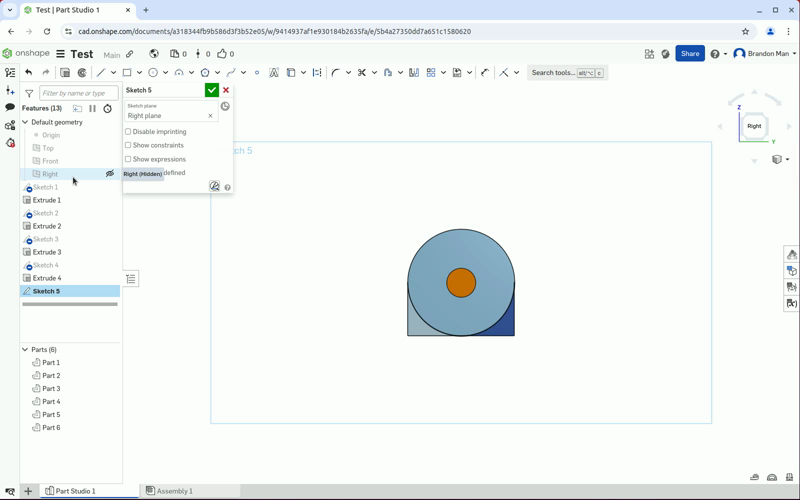
mouse_move(73, 352)
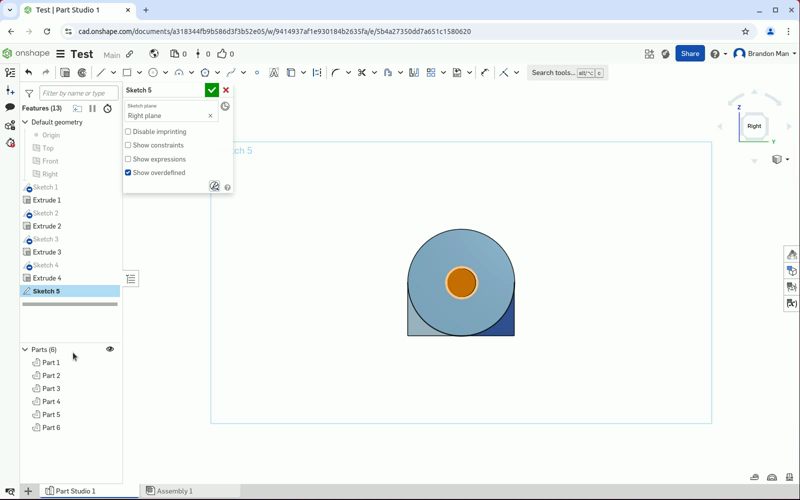
key(y)
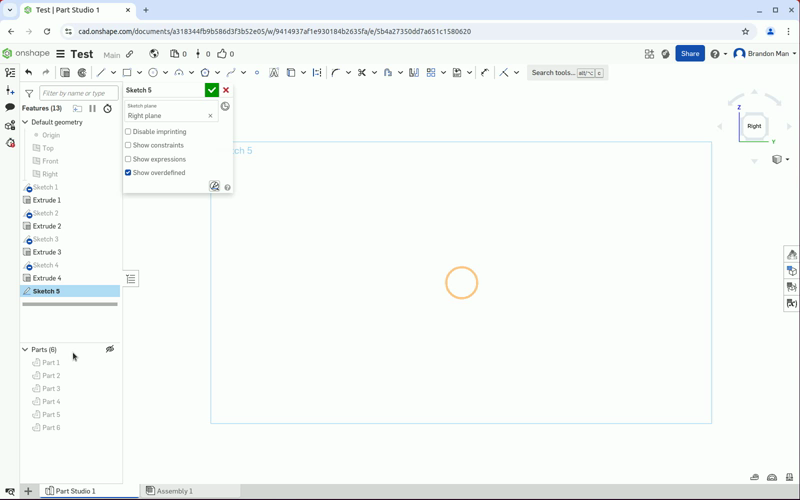
key(c)
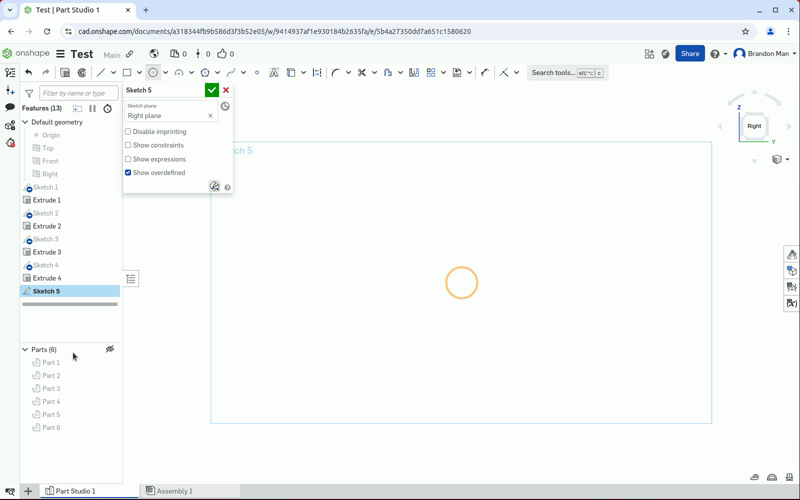
key_down(shift)
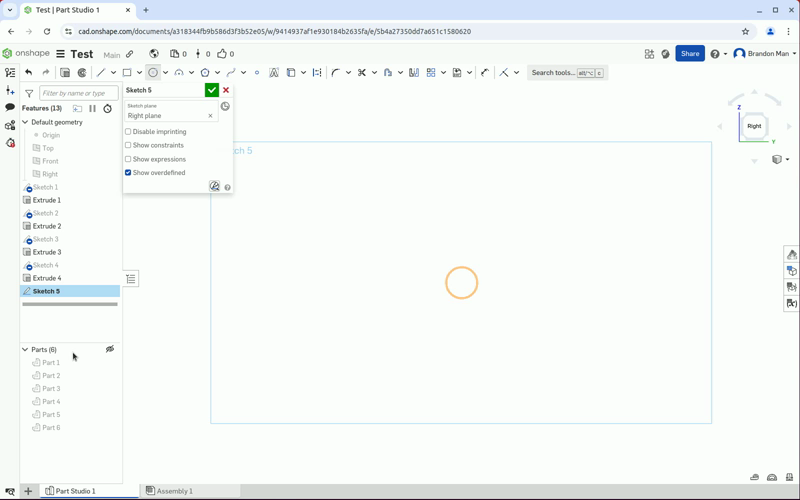
mouse_move(461, 282)
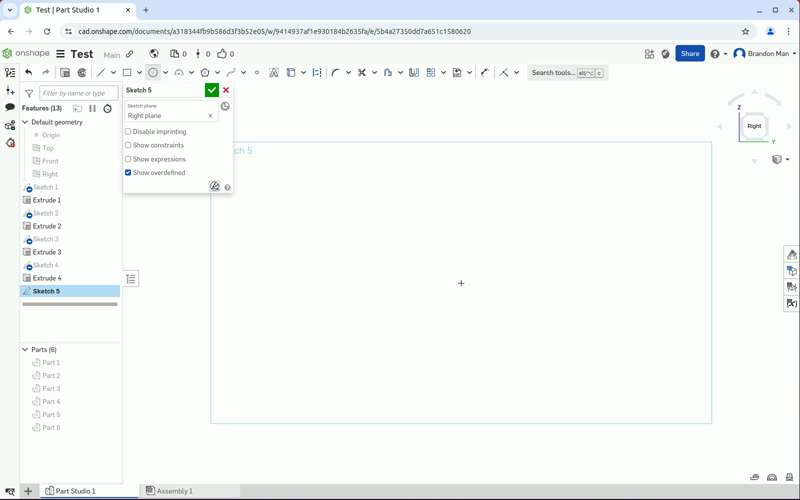
click(461, 282)
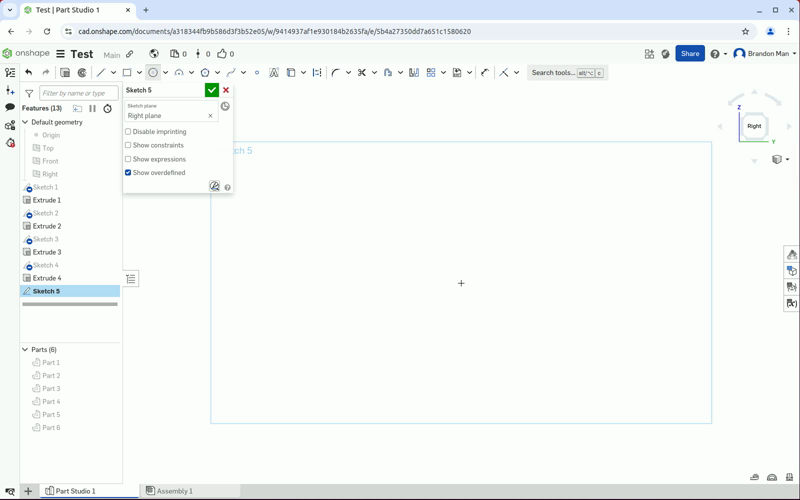
key_up(shift)
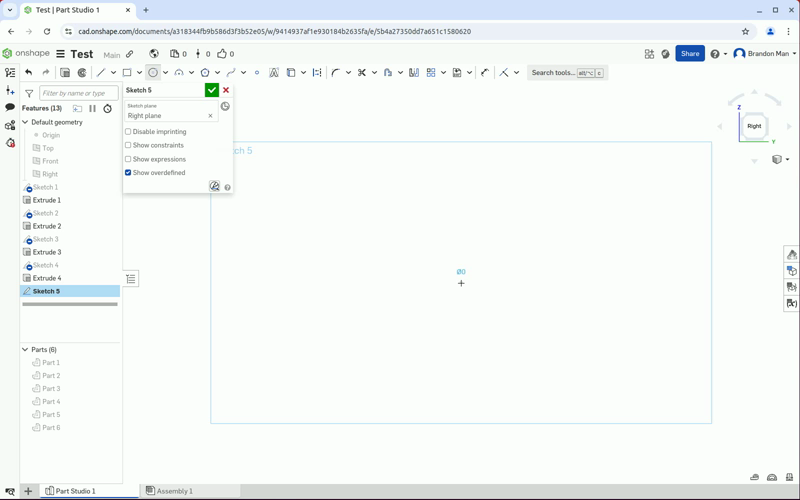
mouse_move(476, 282)
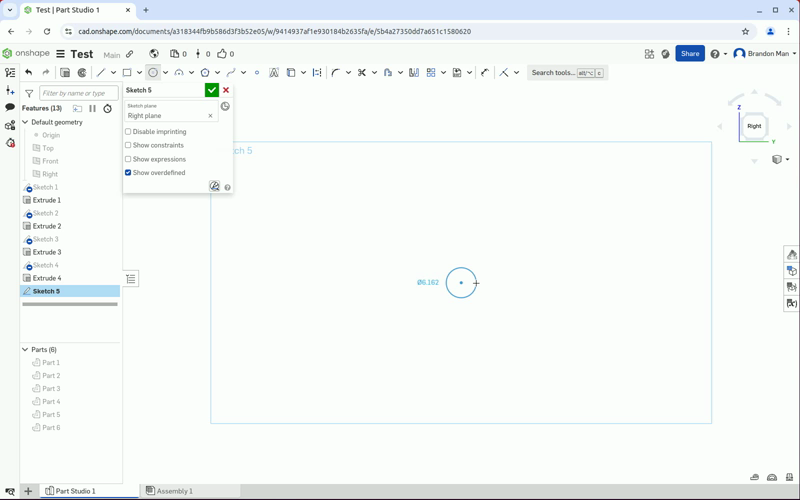
click(476, 282)
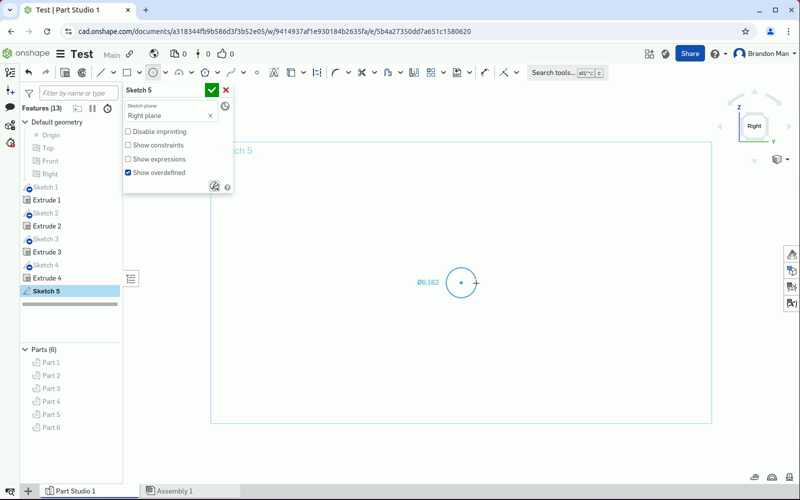
key(esc)
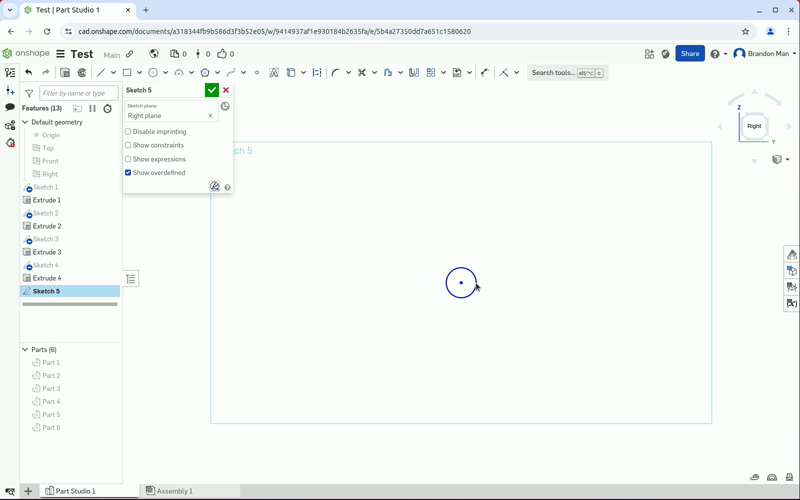
mouse_move(471, 277)
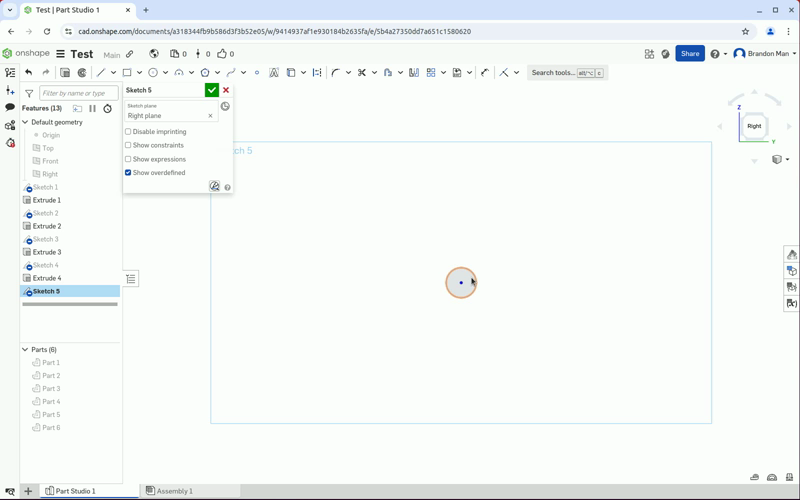
scroll(6)
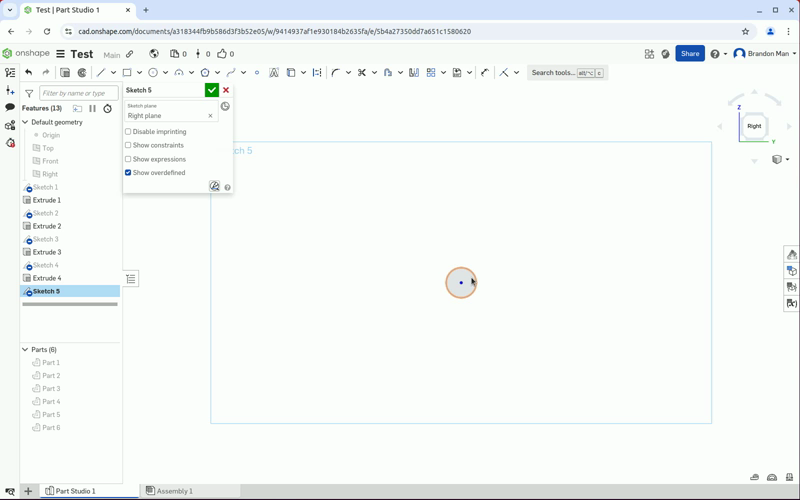
scroll(6)
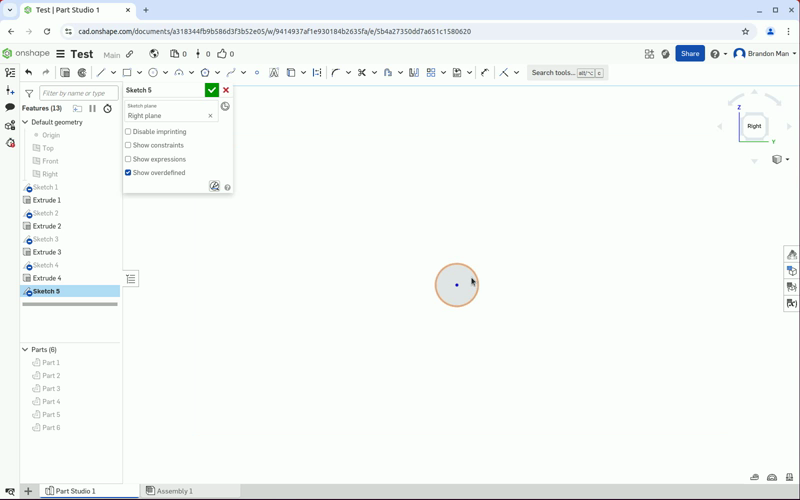
scroll(6)
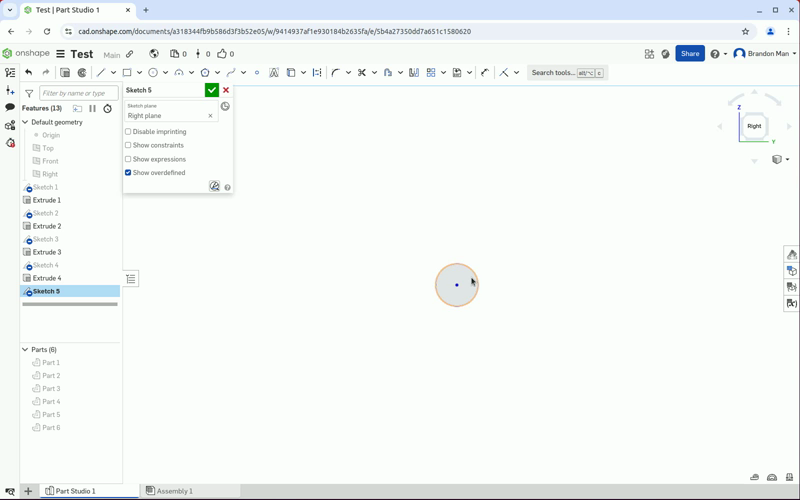
scroll(6)
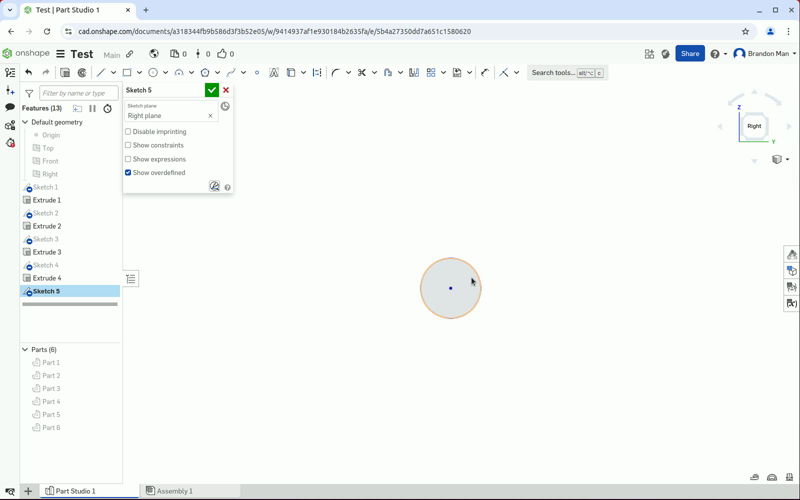
scroll(6)
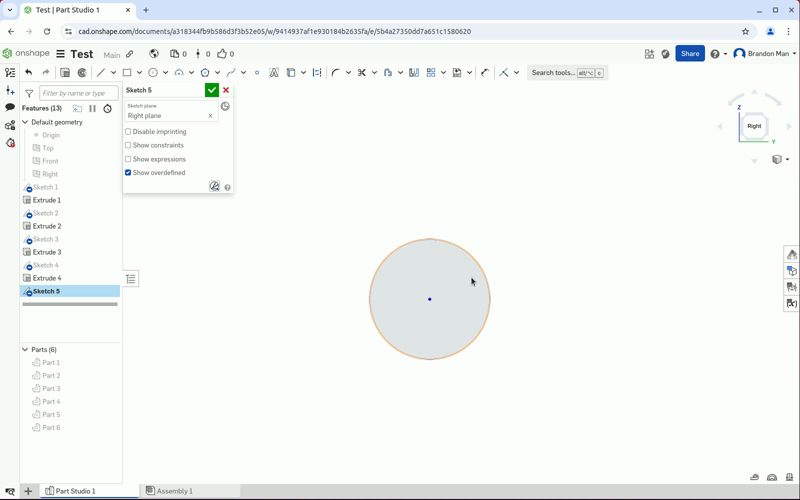
scroll(6)
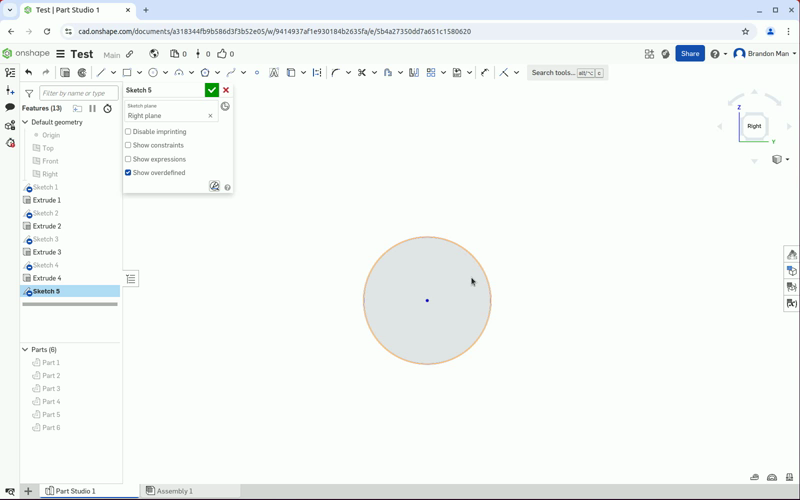
scroll(6)
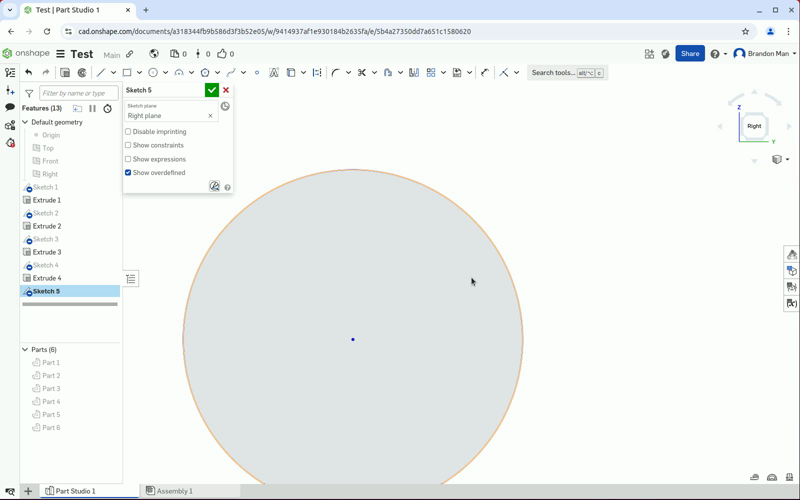
click(471, 277)
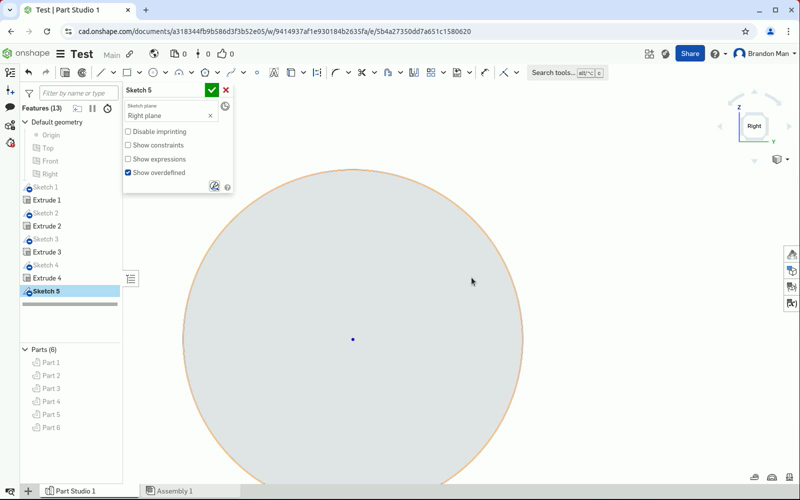
scroll(-6)
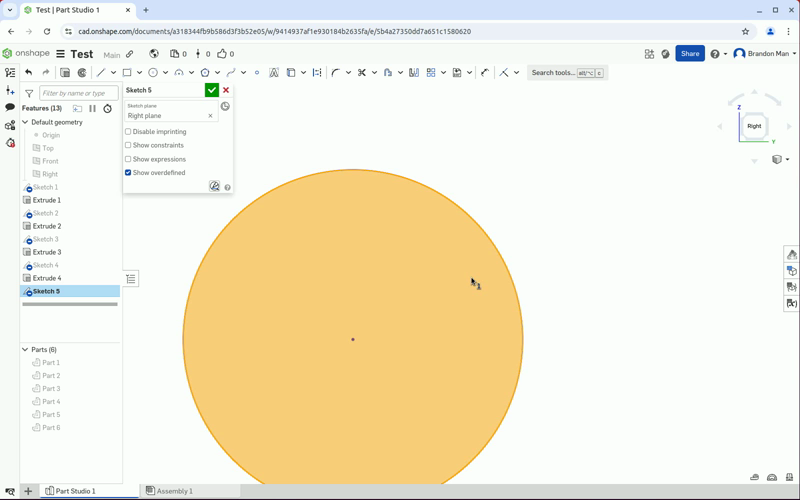
scroll(-6)
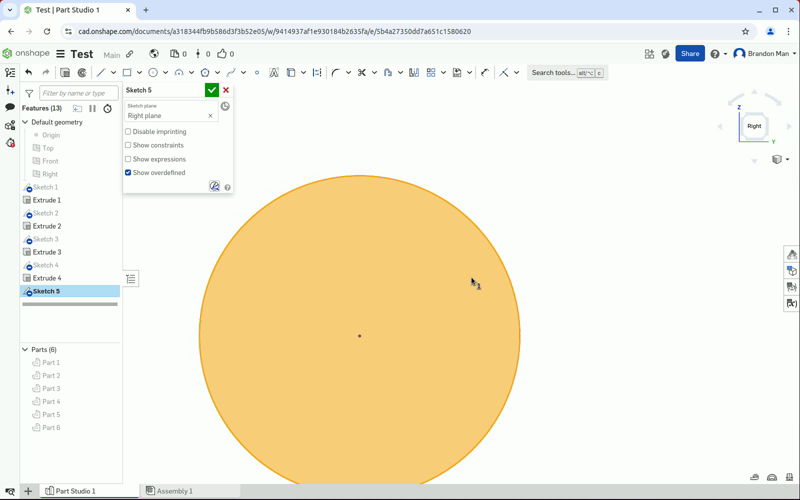
scroll(-6)
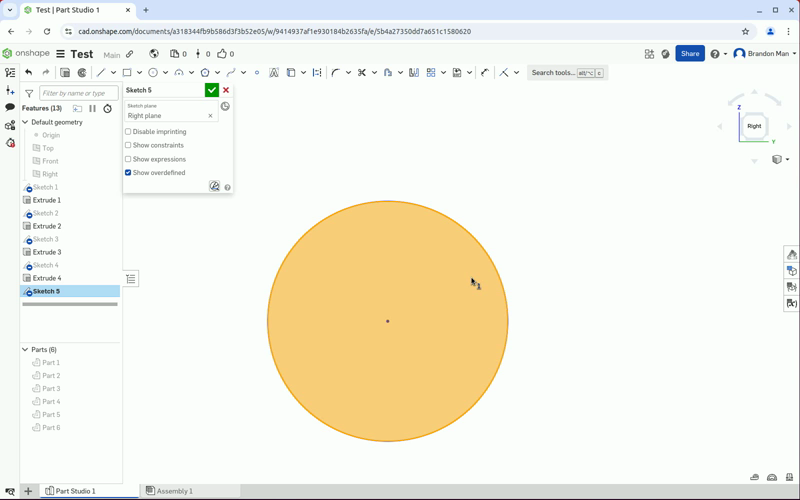
scroll(-6)
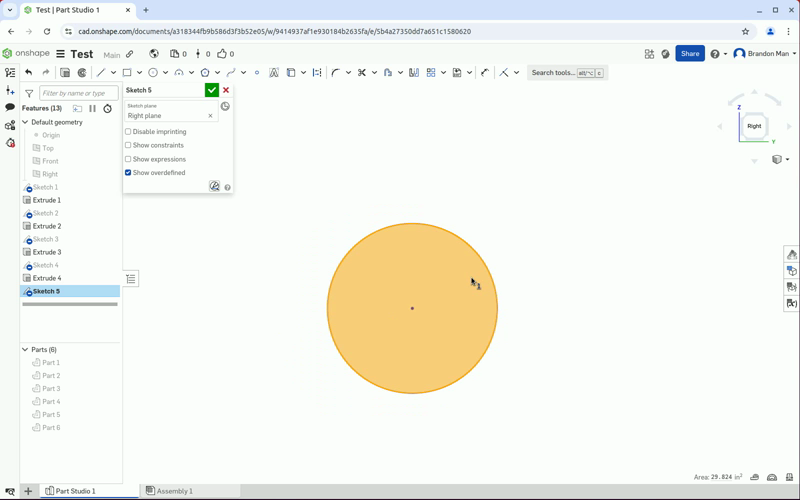
scroll(-6)
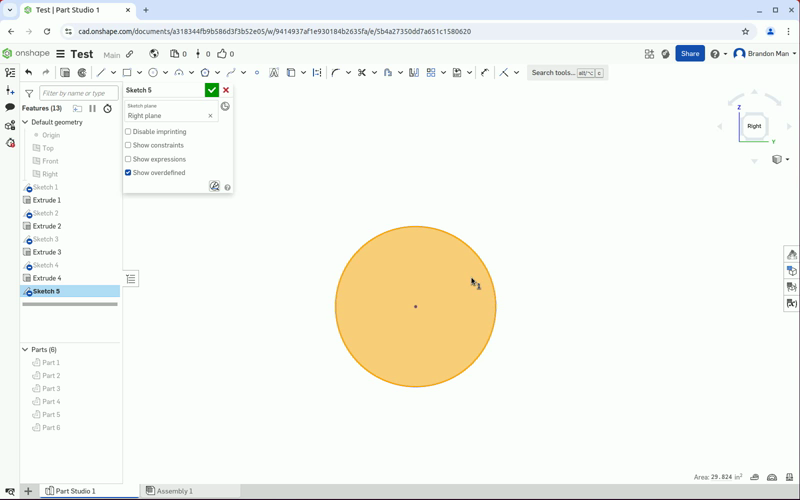
scroll(-6)
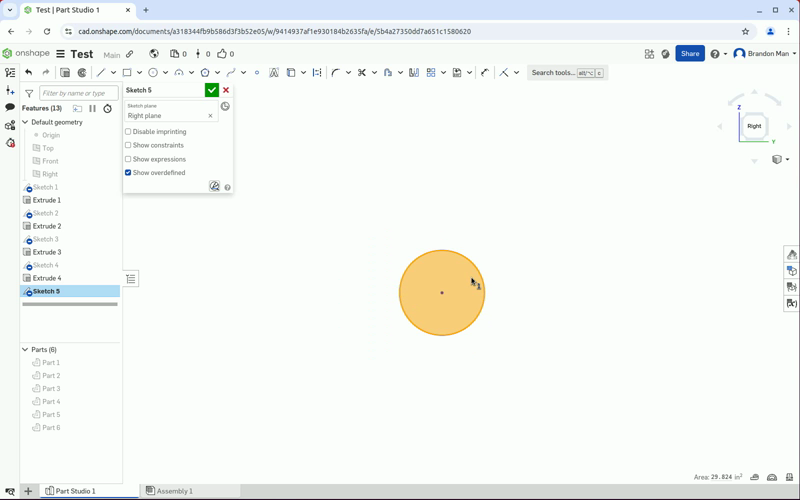
scroll(-6)
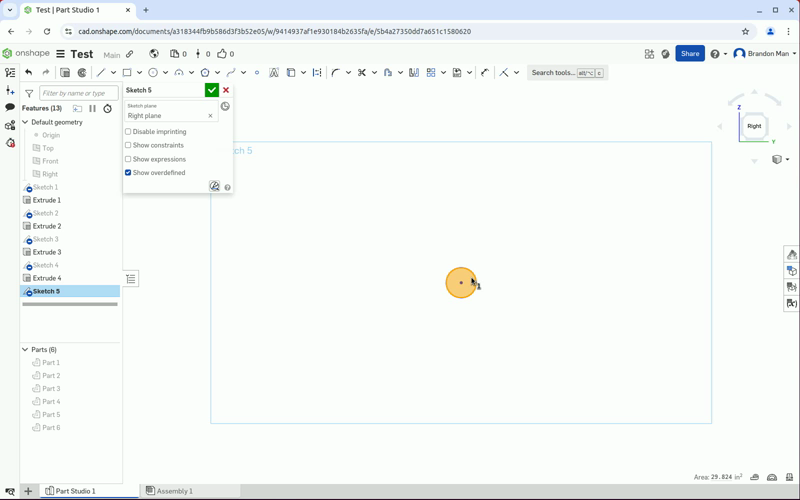
mouse_move(73, 352)
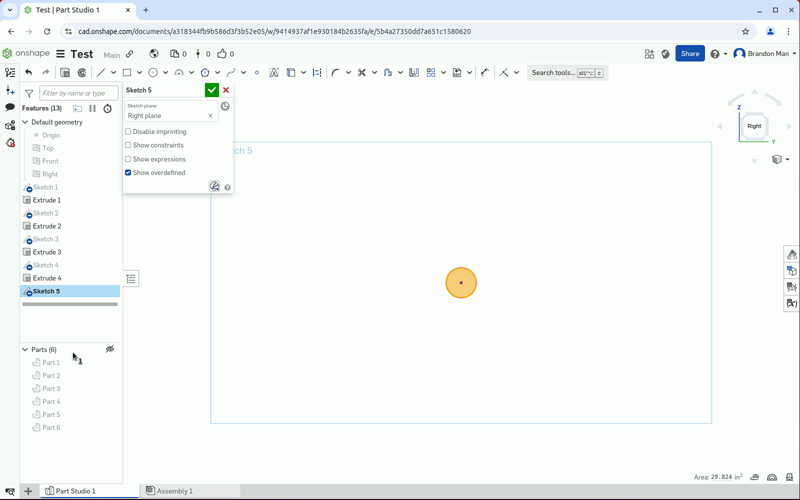
key(shift+y)
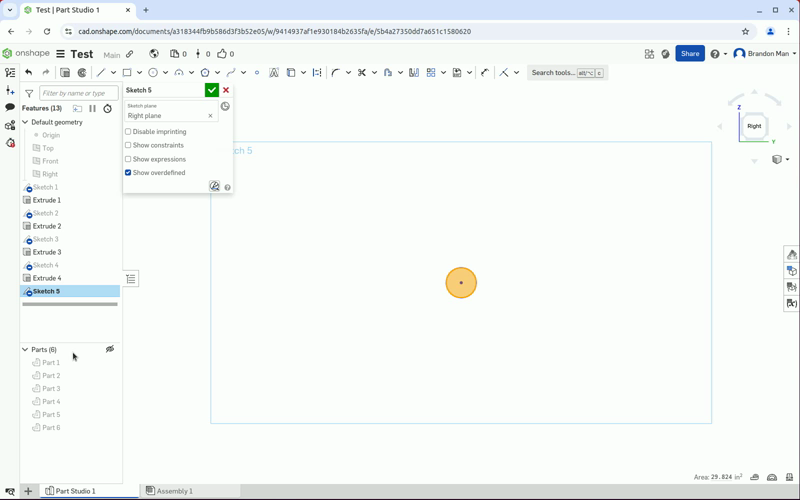
key(shift+e)
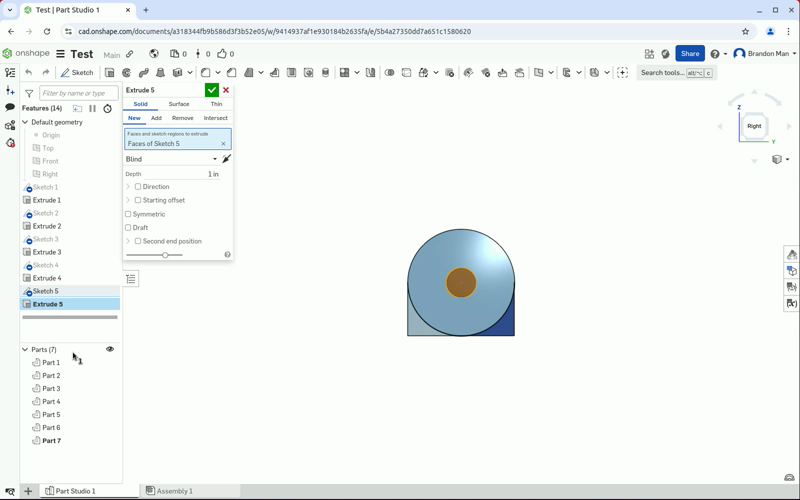
mouse_move(143, 106)
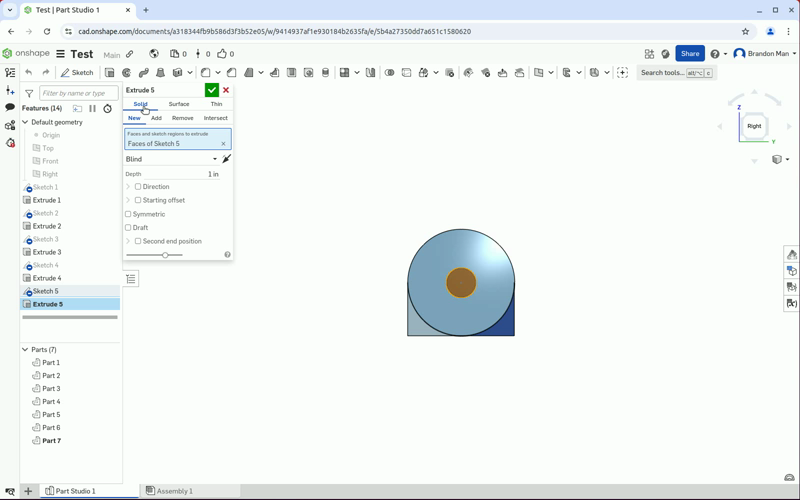
click(143, 106)
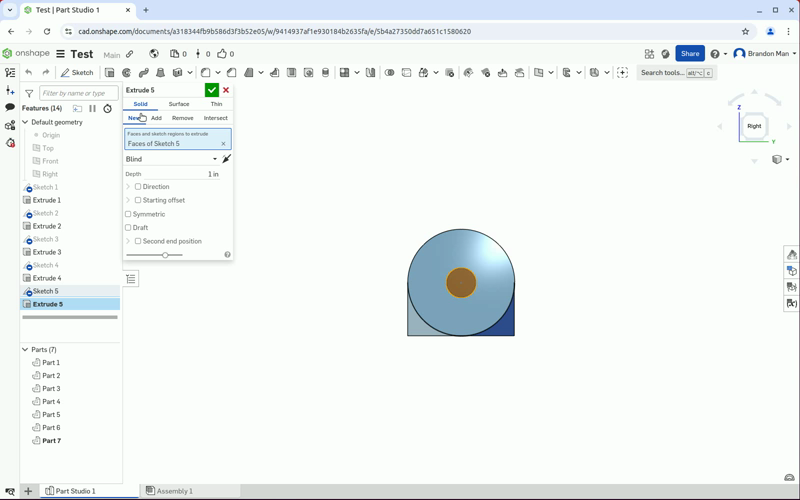
mouse_move(137, 120)
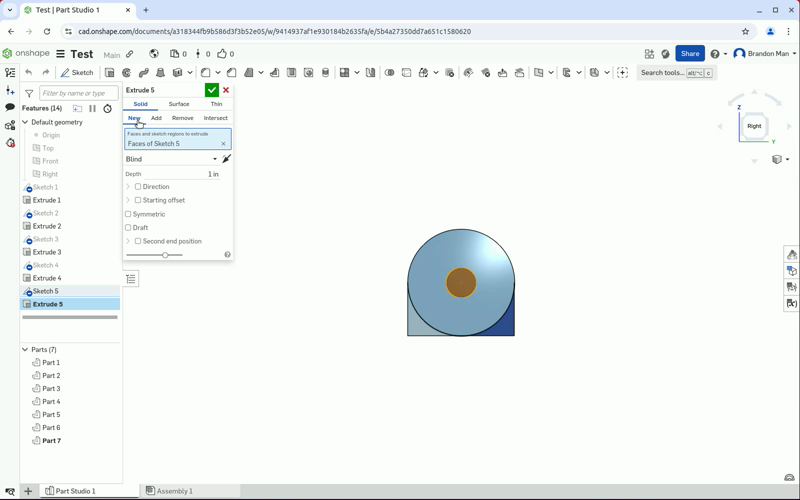
click(137, 120)
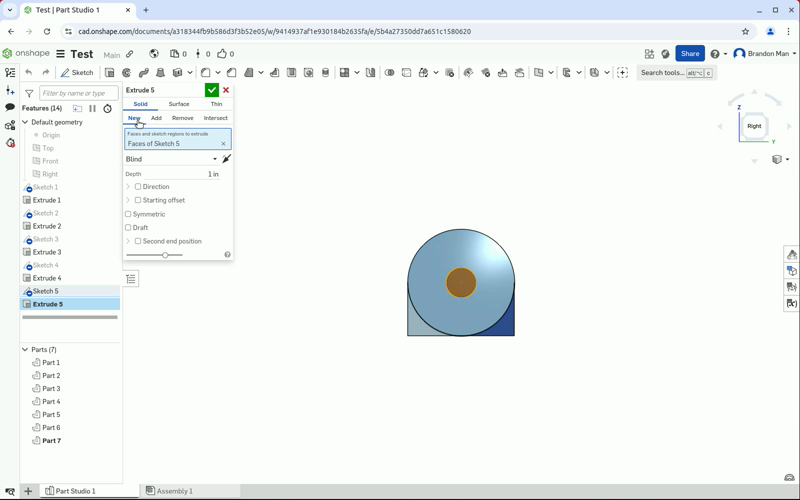
key(tab, 4)
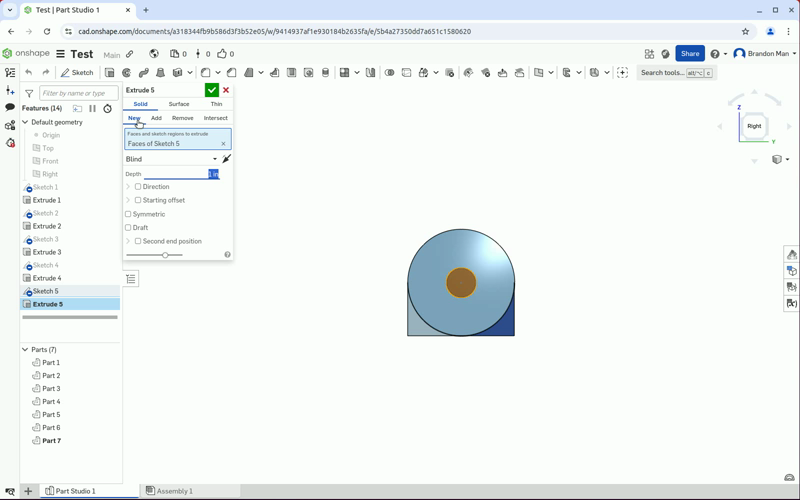
text(-2.407)
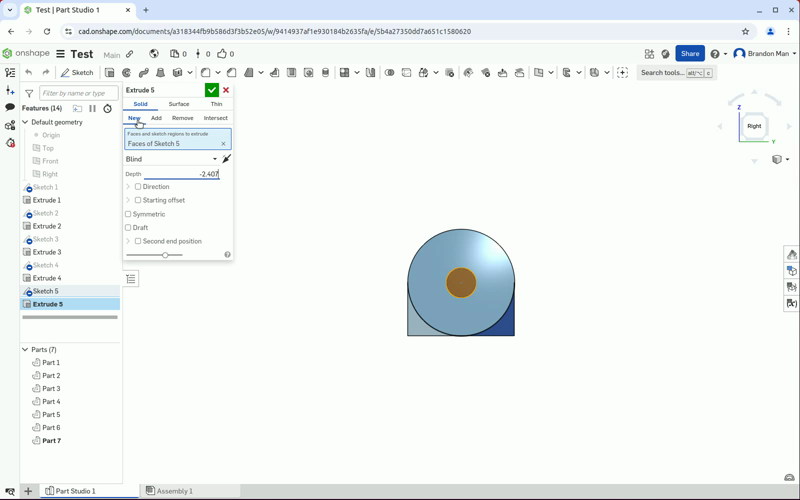
key(enter)
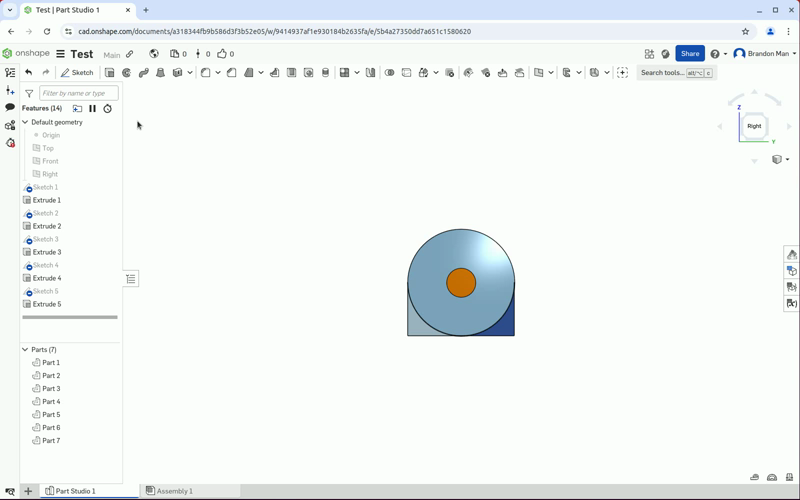
key(shift+h)
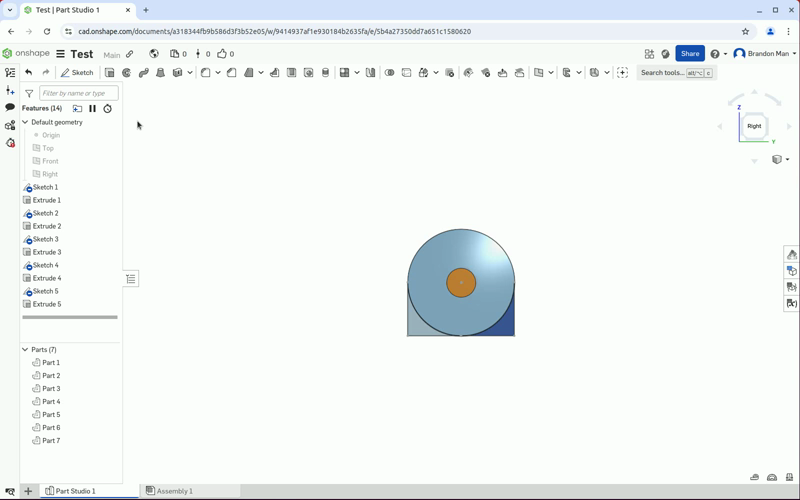
key(shift+h)
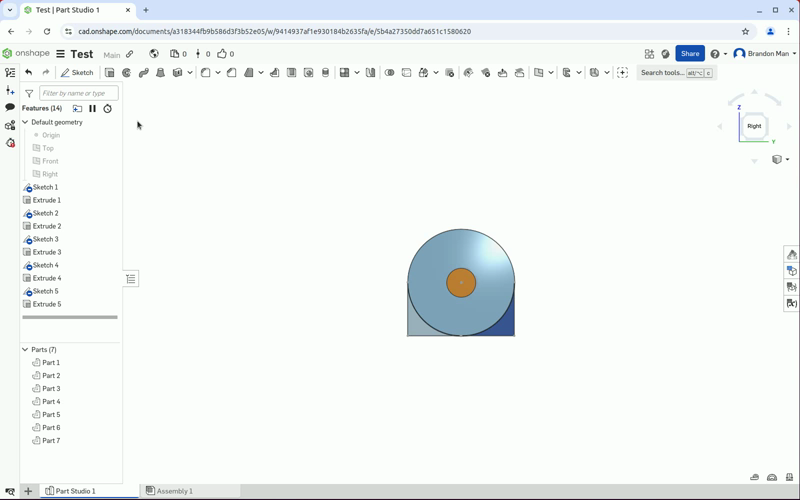
key(shift+7)
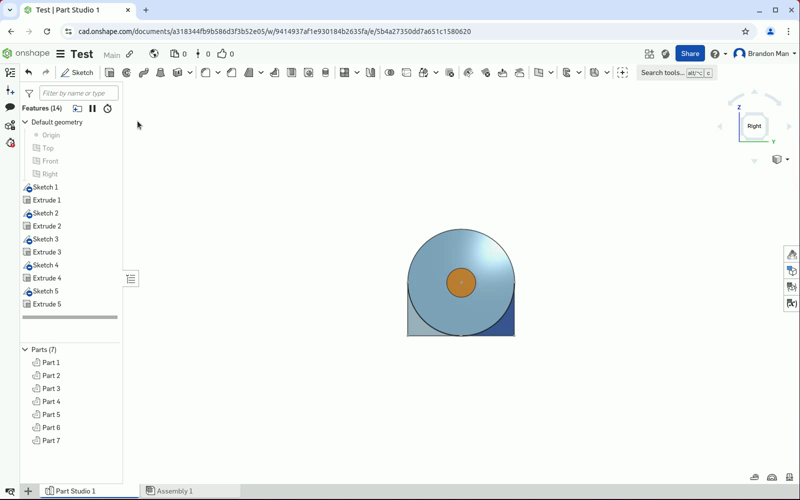
key(right, 2)
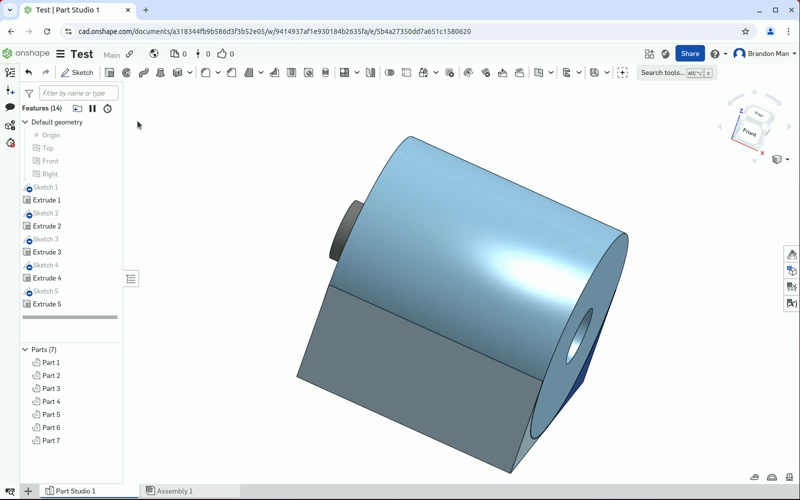
key(down, 2)
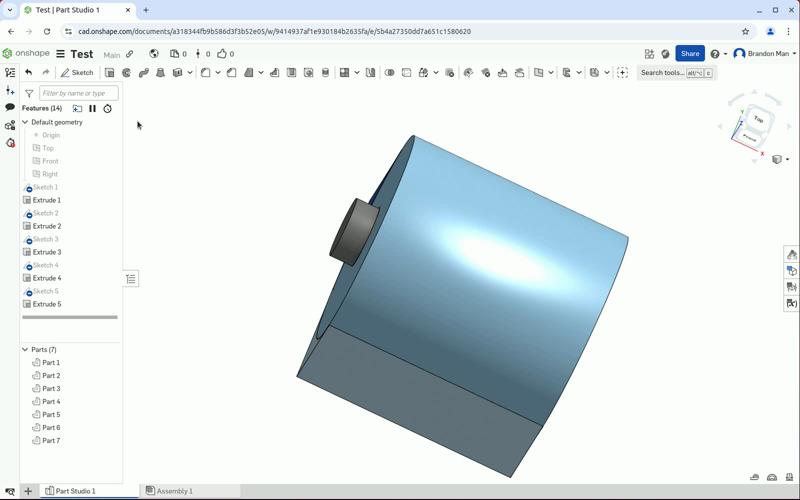
key(up, 2)
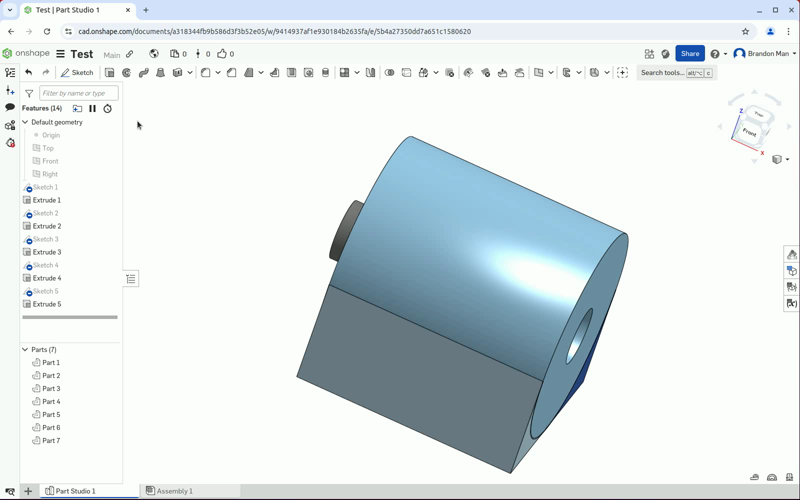
key(left, 2)
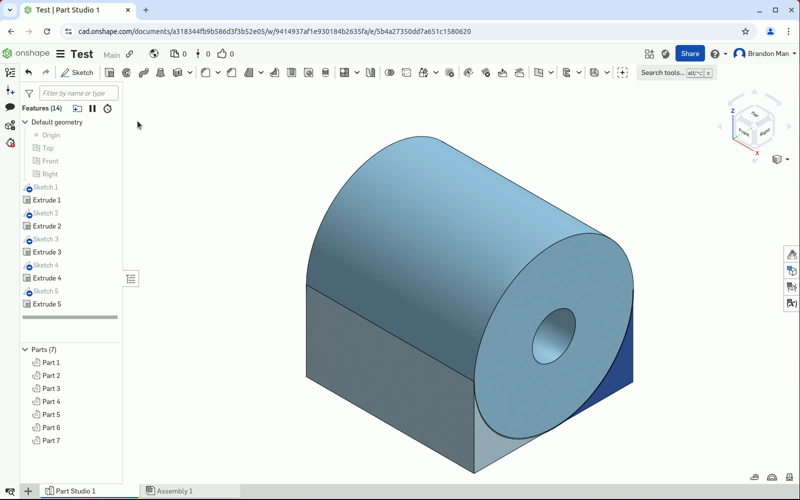
mouse_move(73, 189)
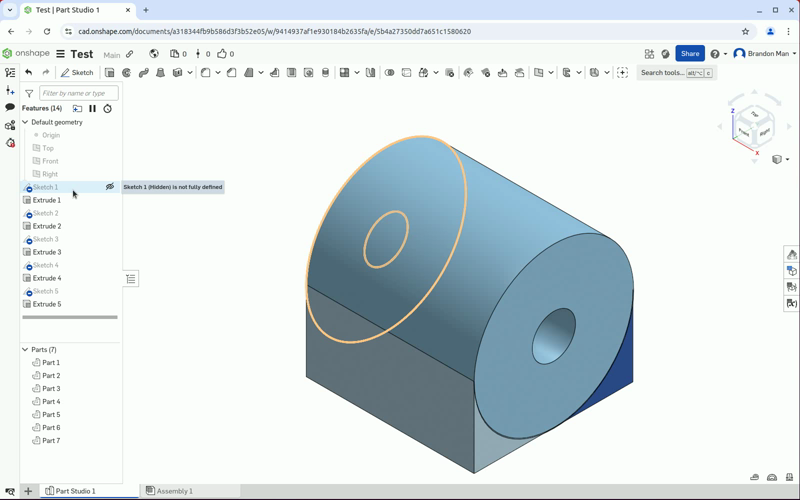
click(73, 189)